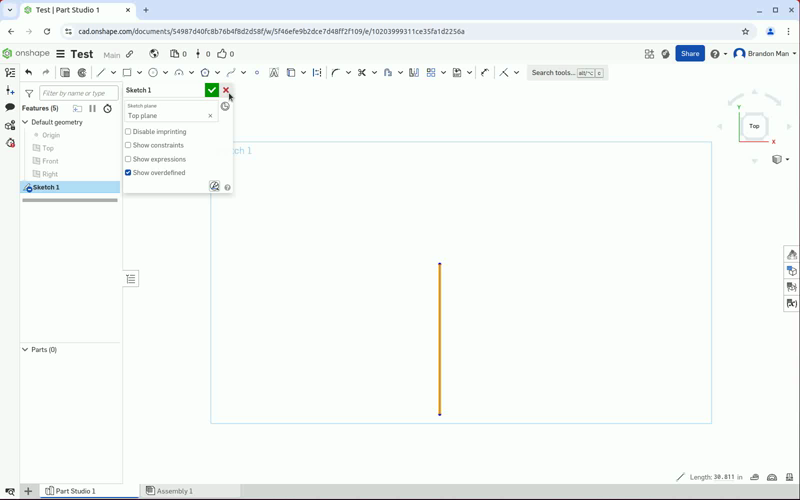
key(shift+h)
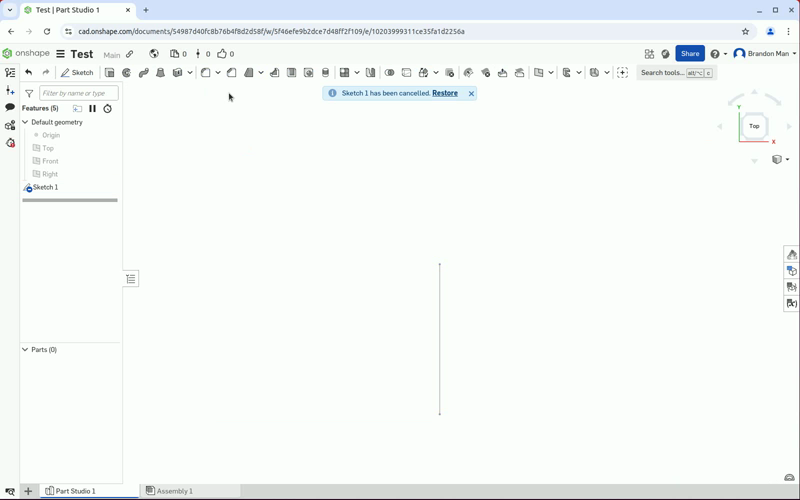
key(shift+s)
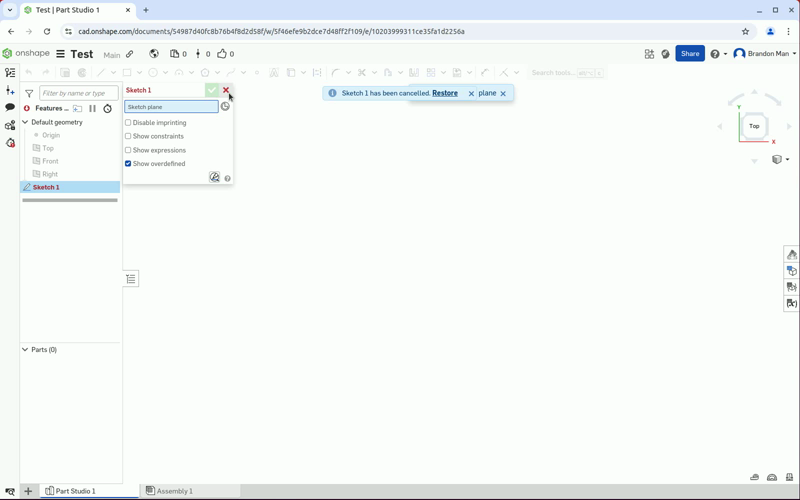
mouse_move(73, 150)
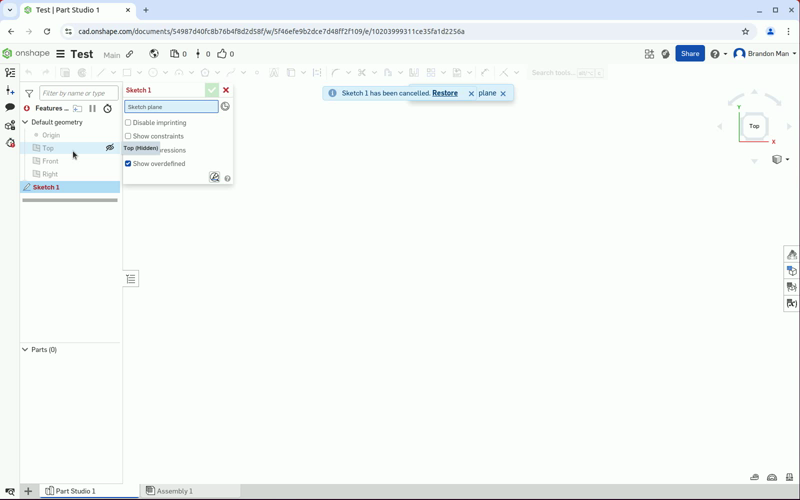
click(73, 150)
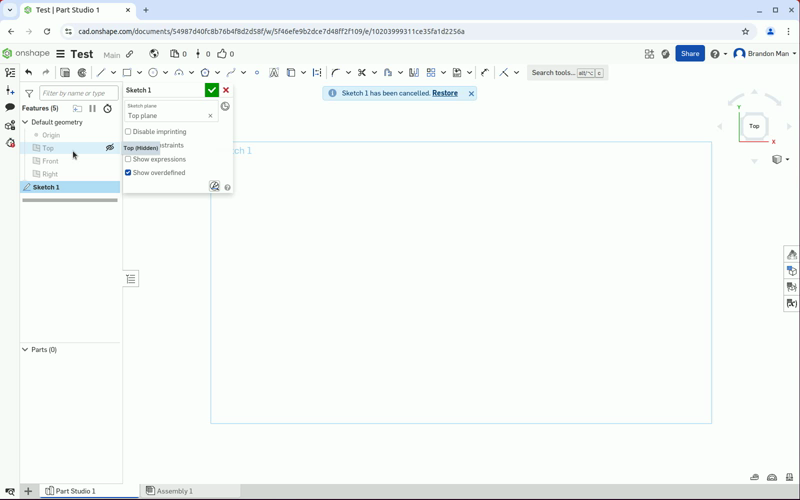
mouse_move(73, 352)
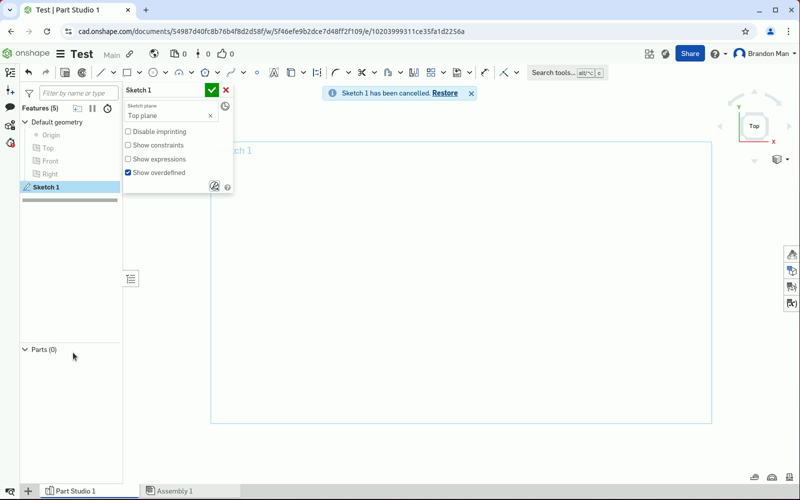
key(y)
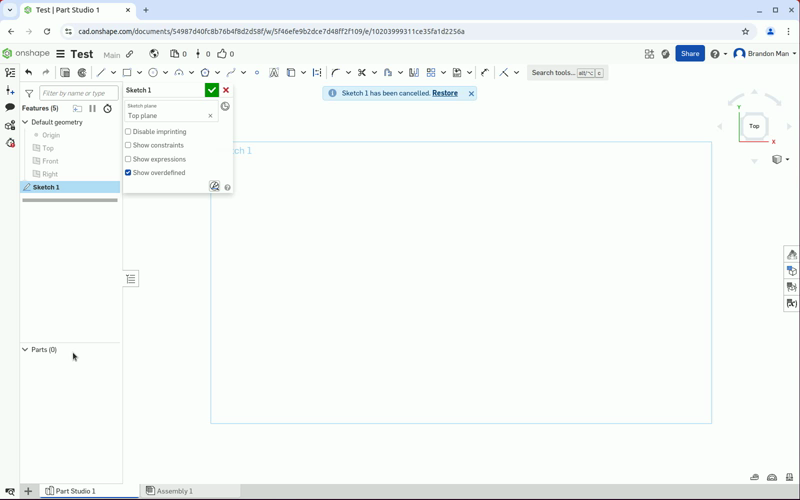
key(l)
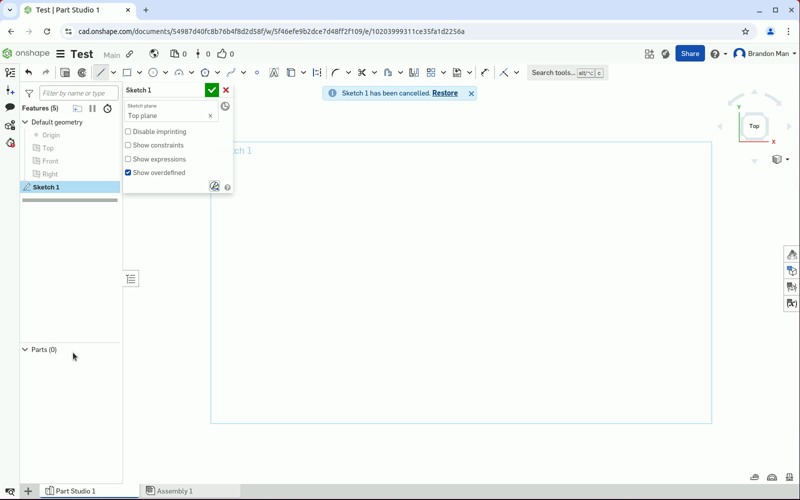
key_down(shift)
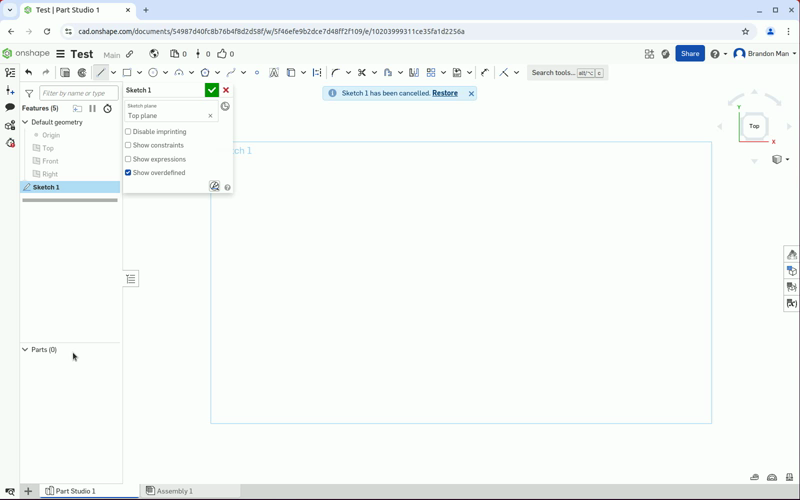
mouse_move(438, 212)
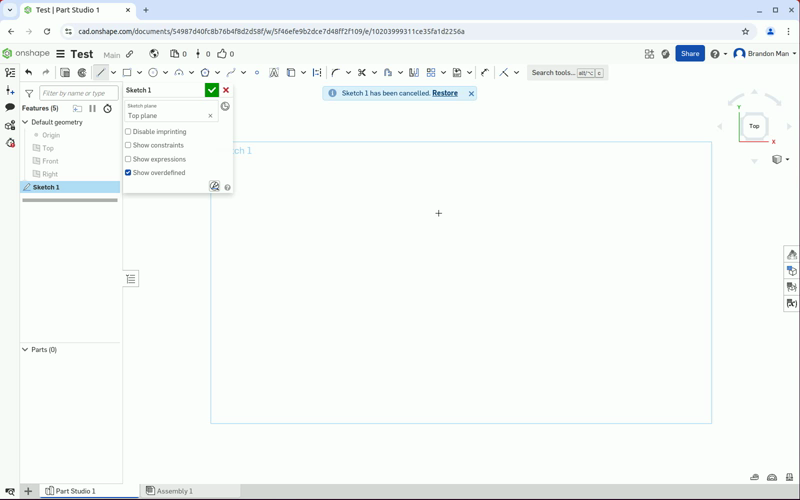
click(438, 212)
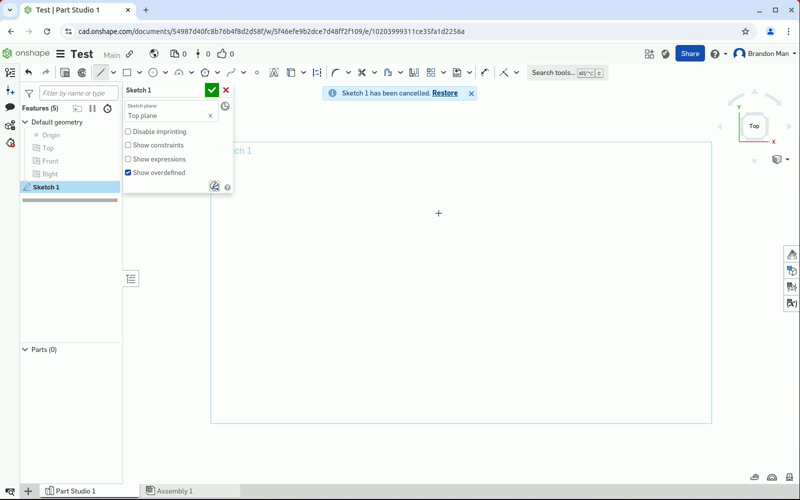
key_up(shift)
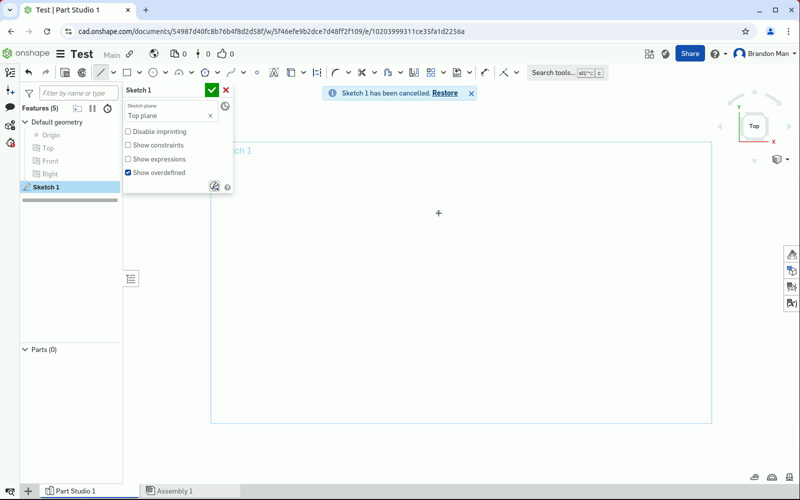
key_down(shift)
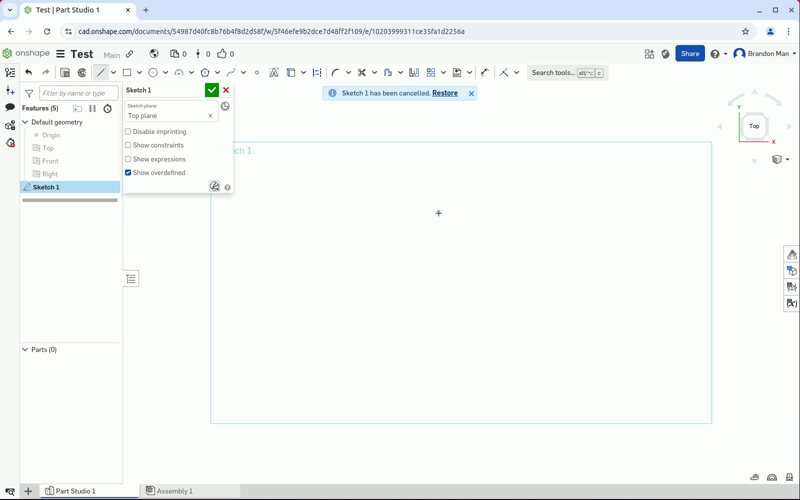
mouse_move(468, 212)
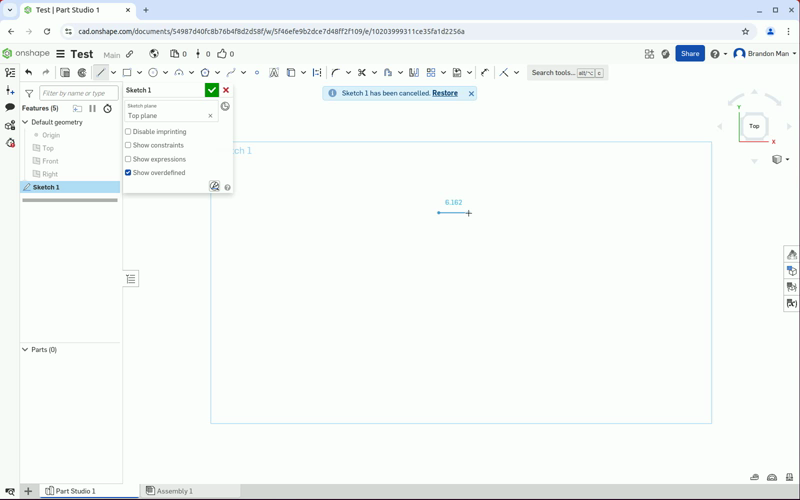
mouse_move(483, 212)
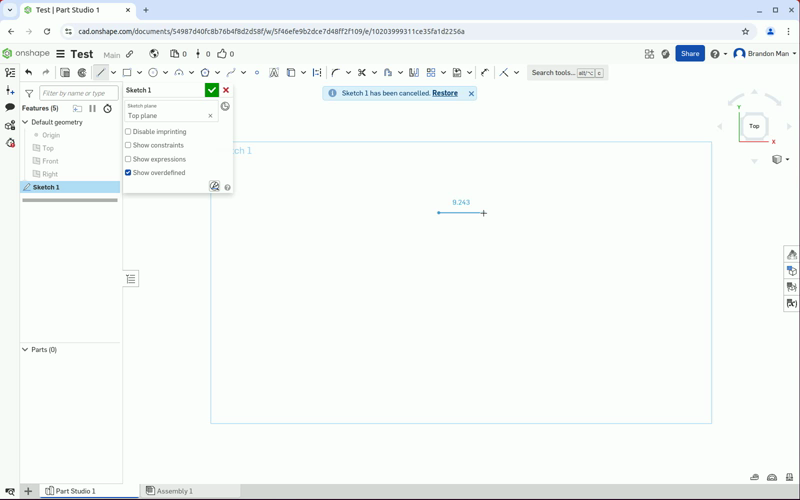
click(483, 212)
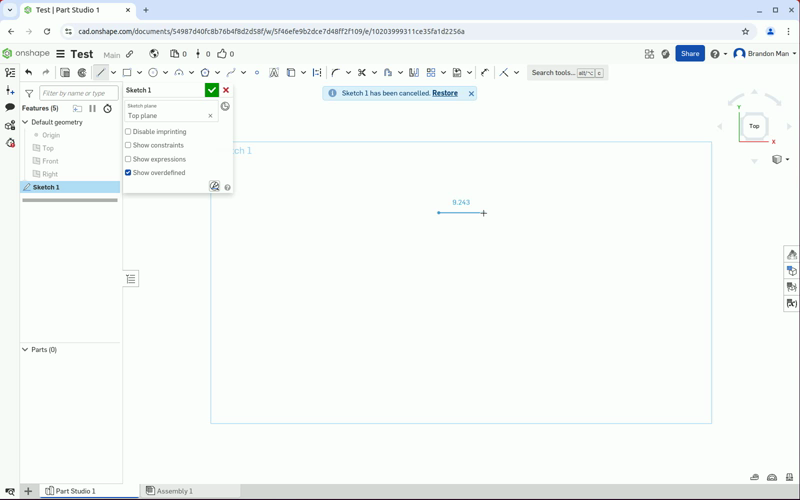
key_up(shift)
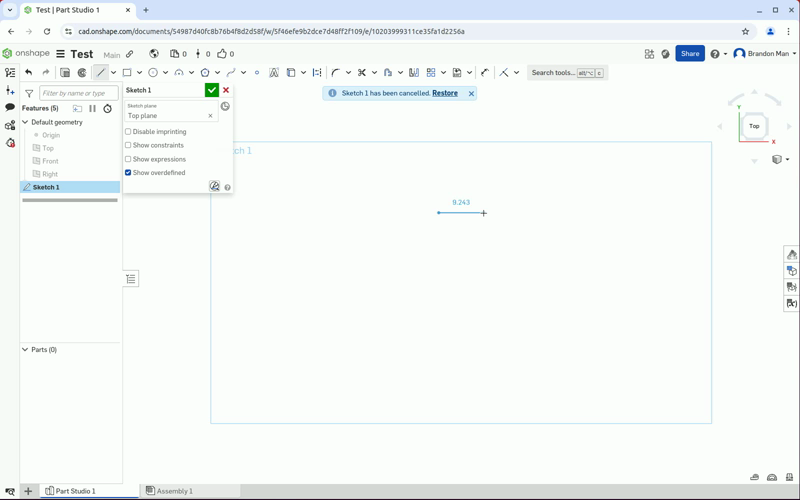
key_down(shift)
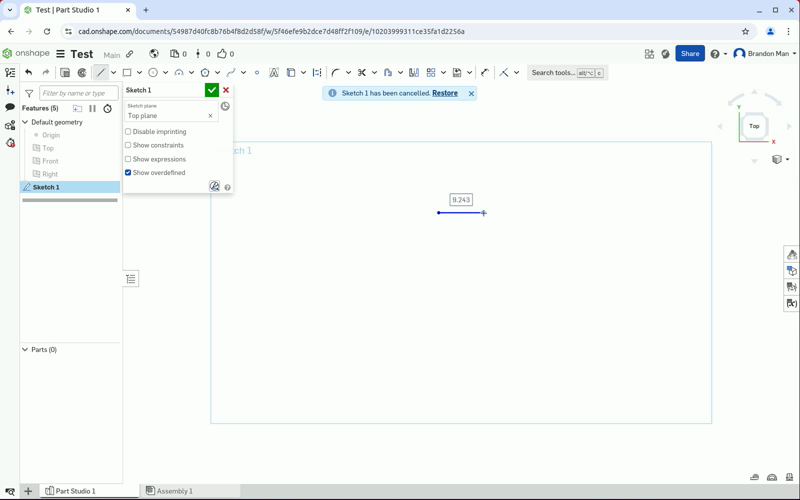
mouse_move(513, 212)
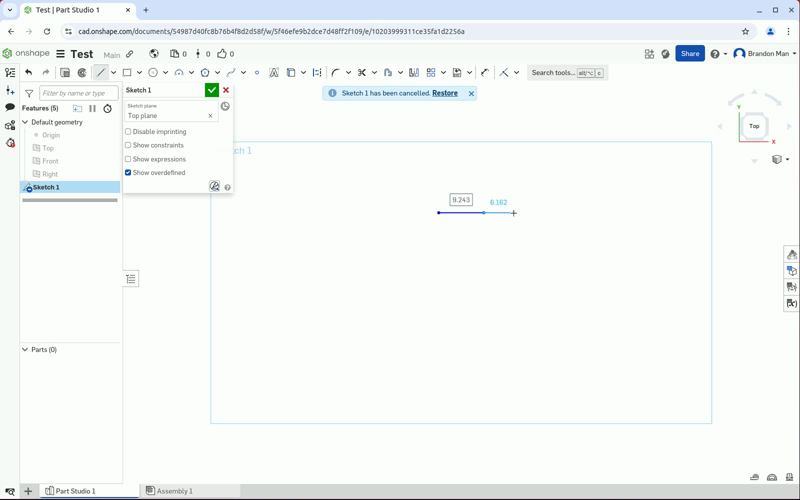
mouse_move(483, 197)
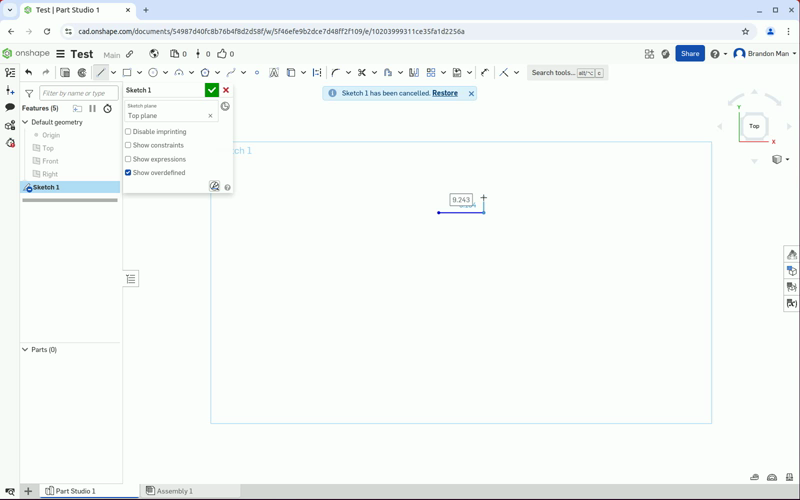
click(483, 197)
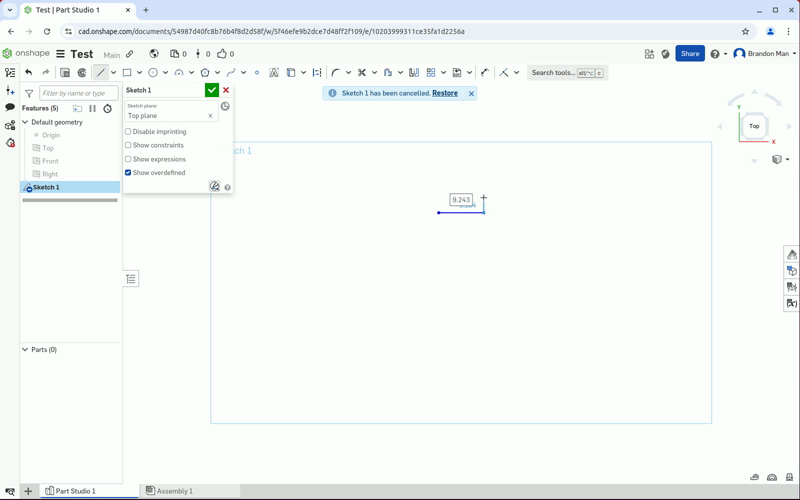
key_up(shift)
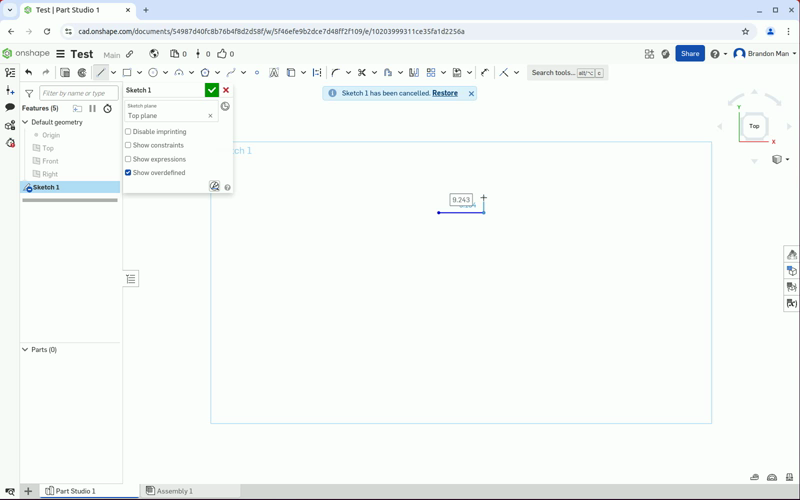
key_down(shift)
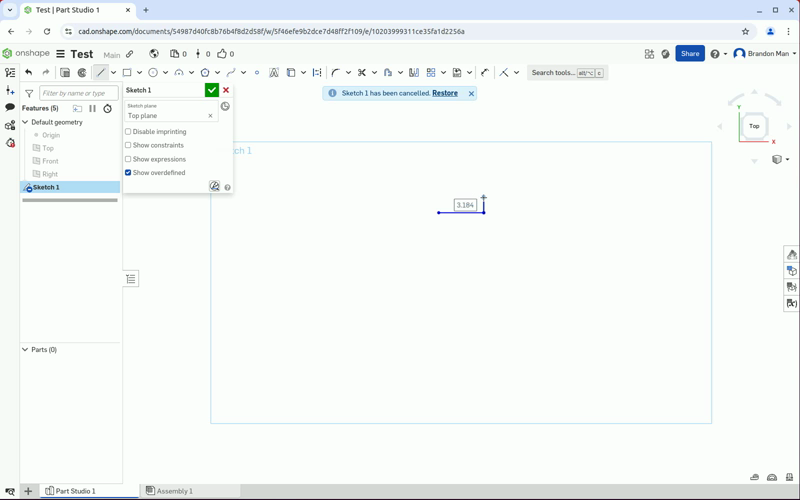
mouse_move(513, 197)
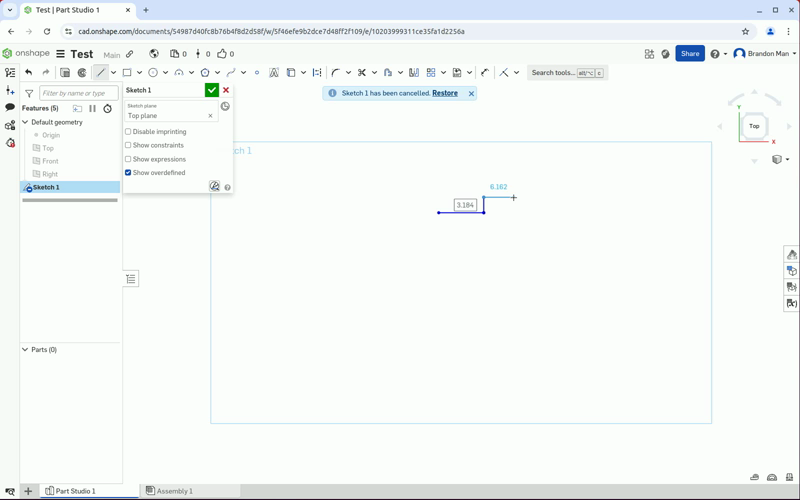
mouse_move(438, 197)
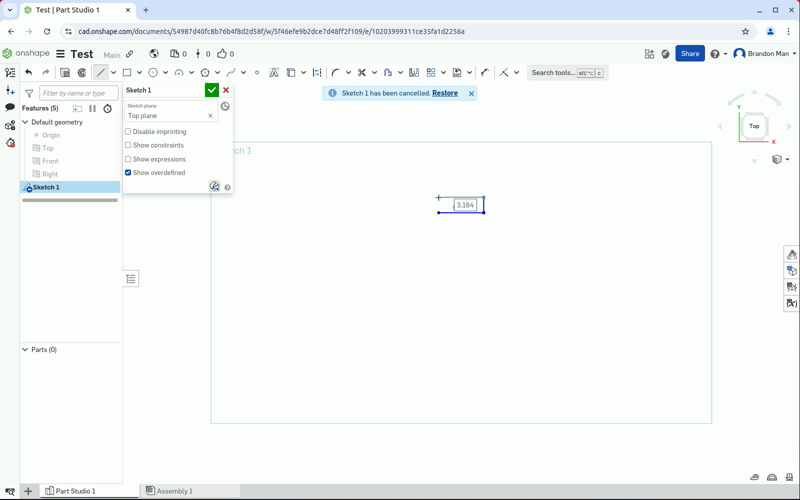
click(438, 197)
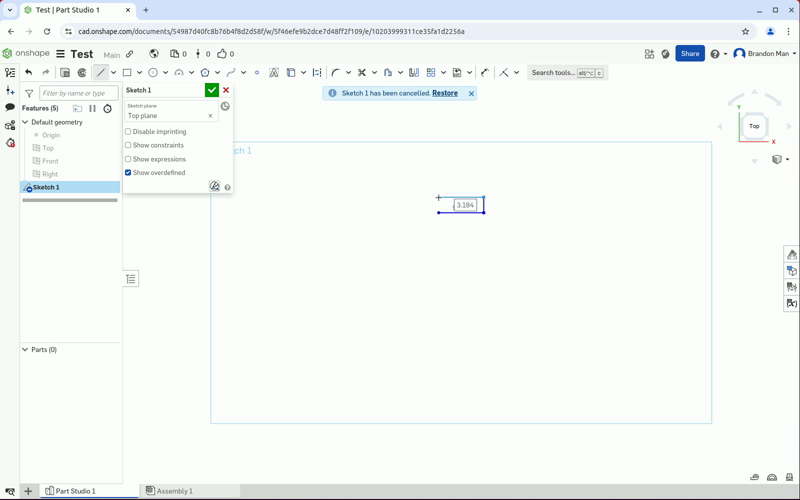
key_up(shift)
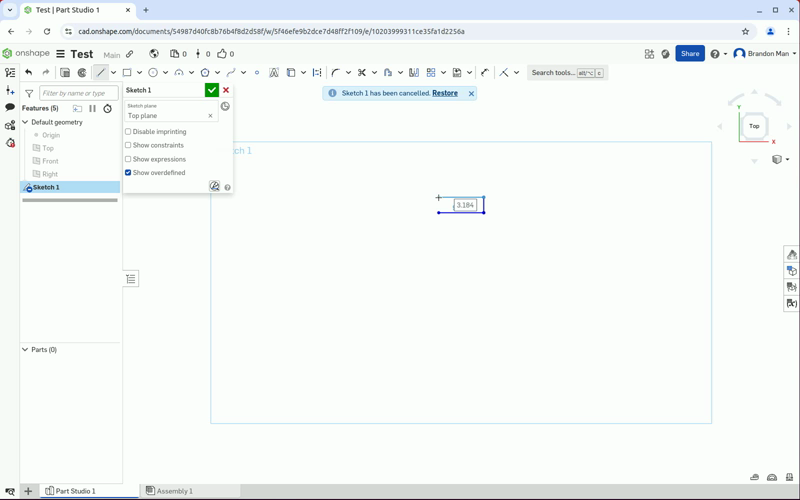
mouse_move(468, 197)
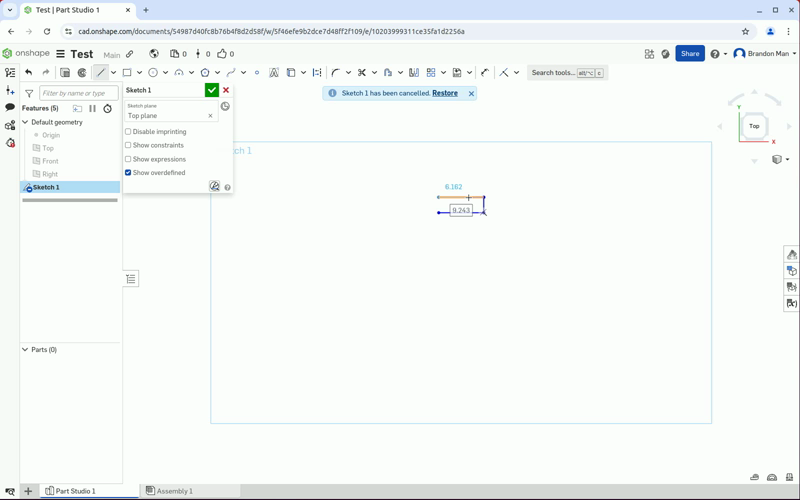
key_down(shift)
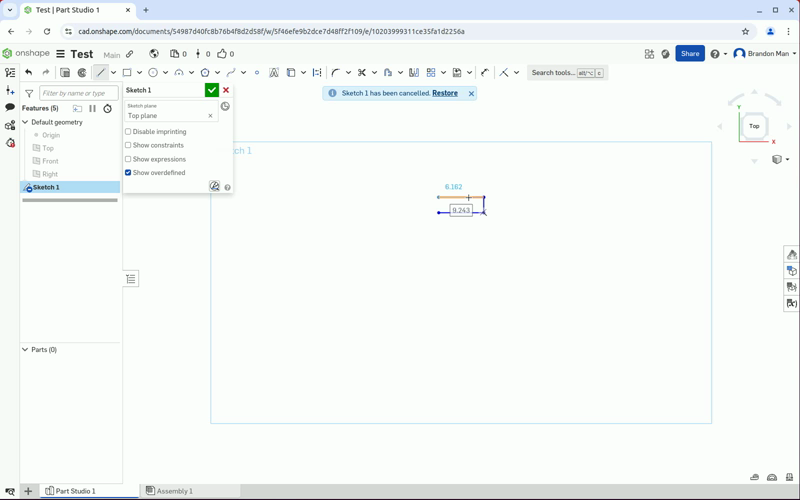
mouse_move(438, 212)
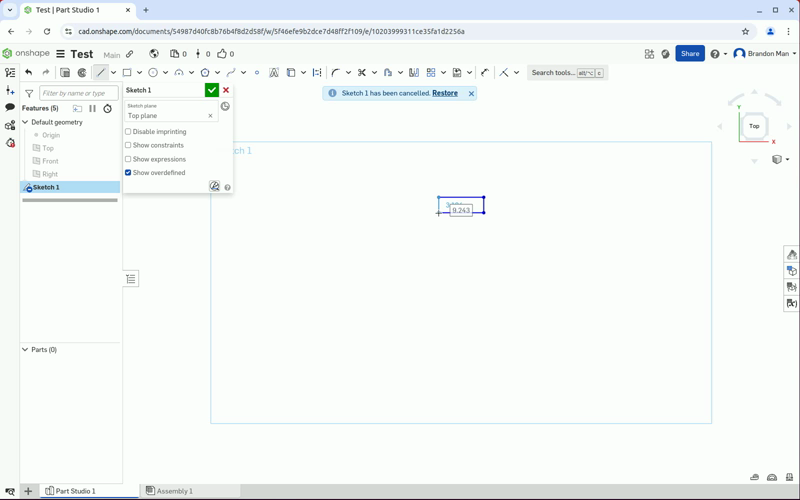
key_up(shift)
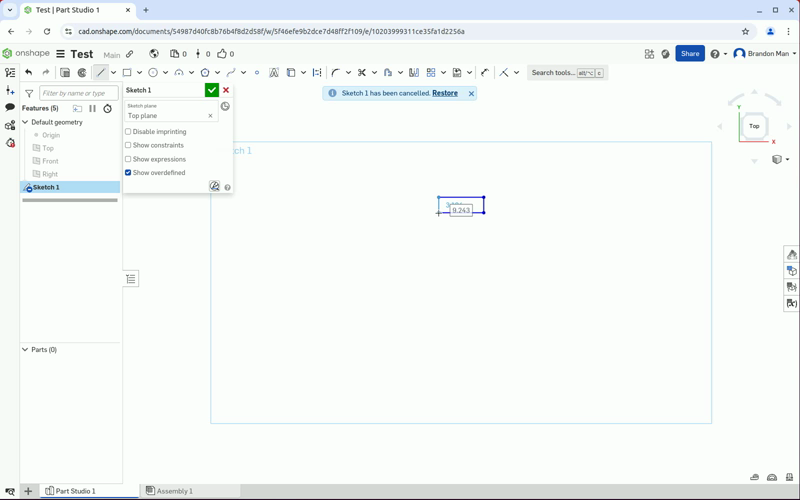
click(438, 212)
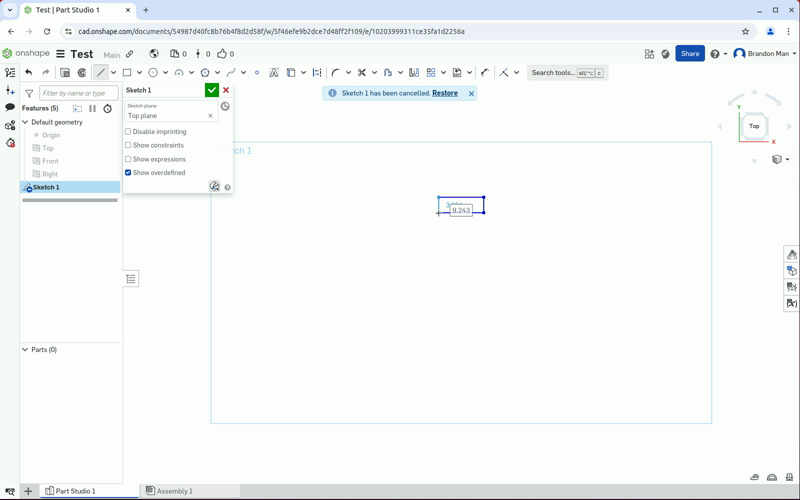
key(esc)
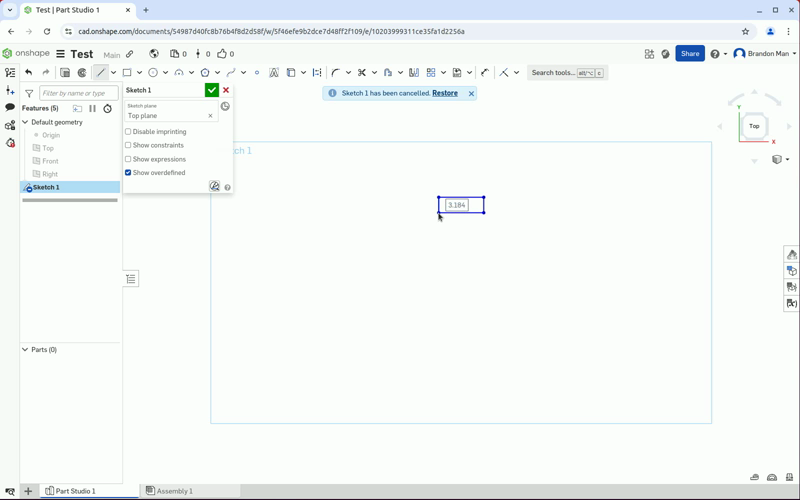
mouse_move(462, 202)
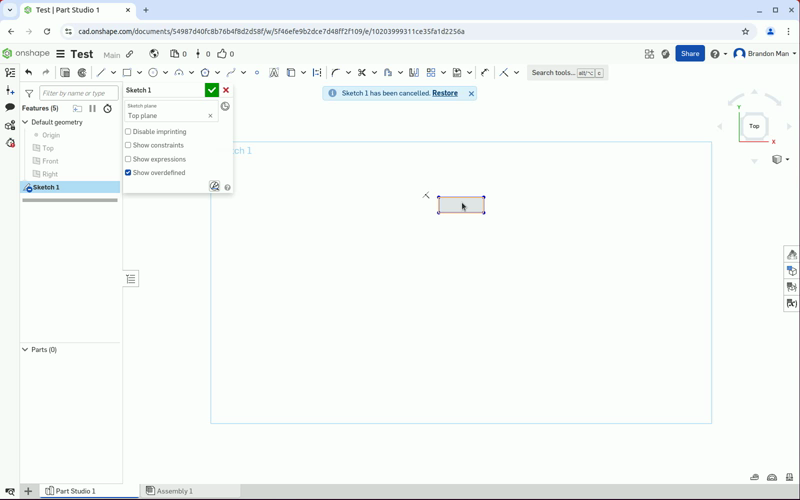
scroll(6)
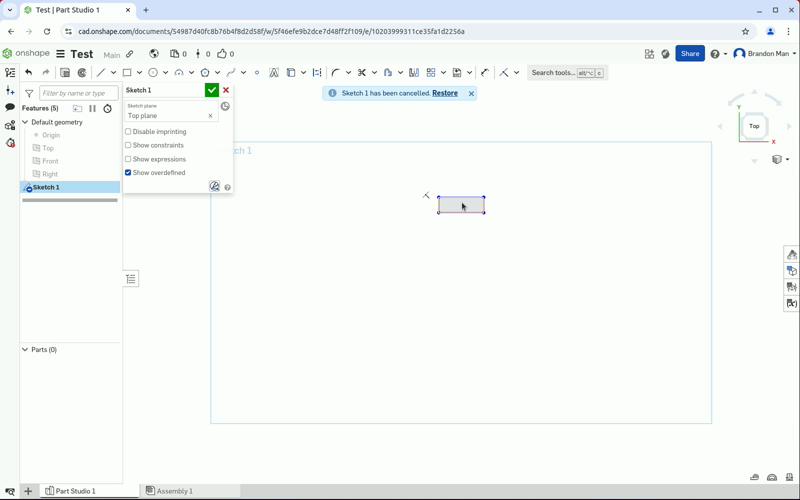
scroll(6)
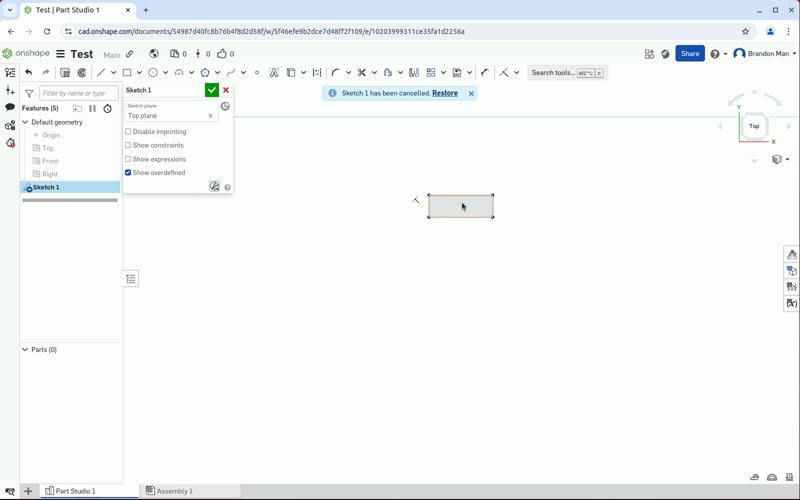
scroll(6)
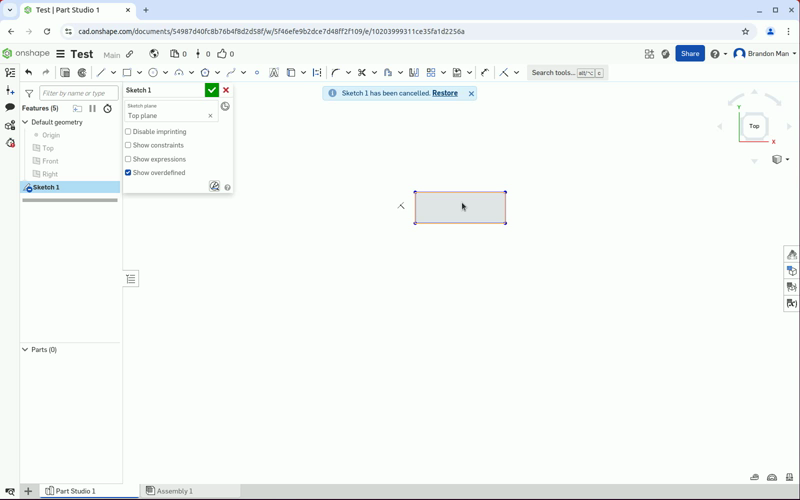
scroll(6)
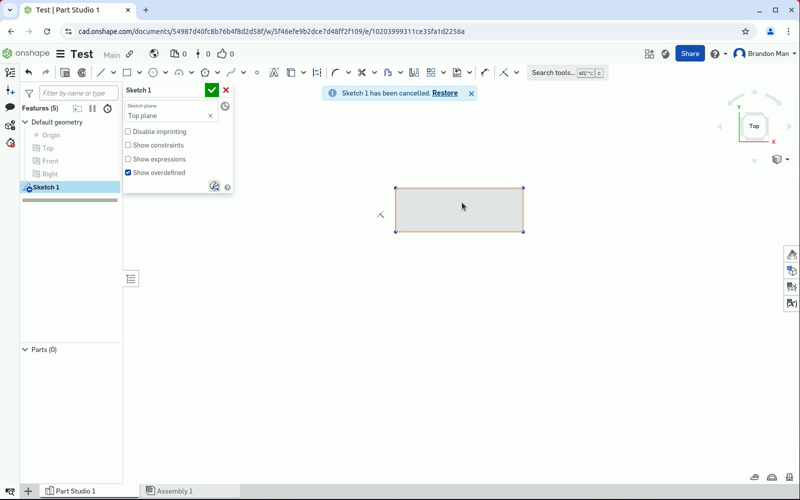
scroll(6)
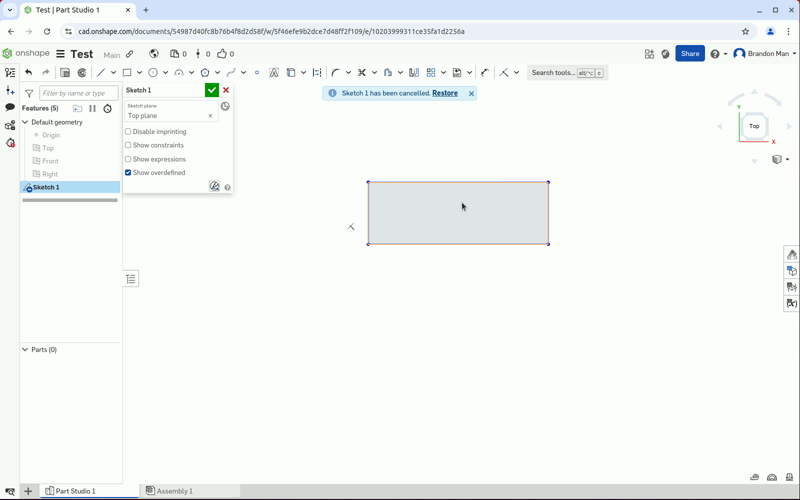
scroll(6)
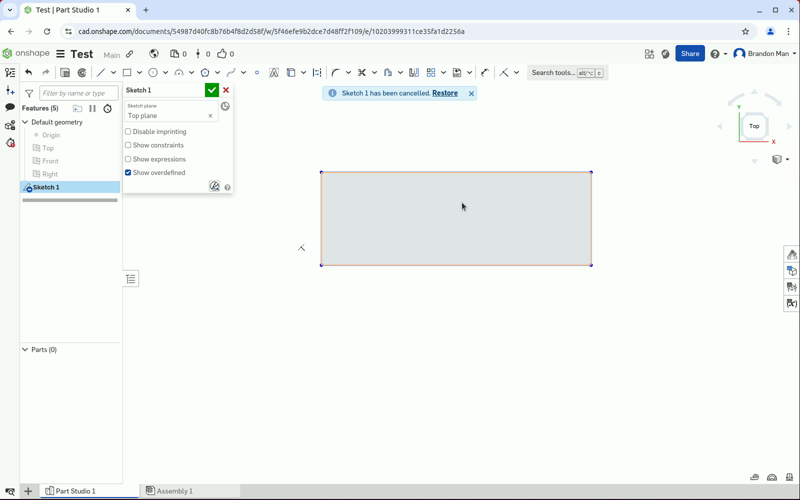
scroll(6)
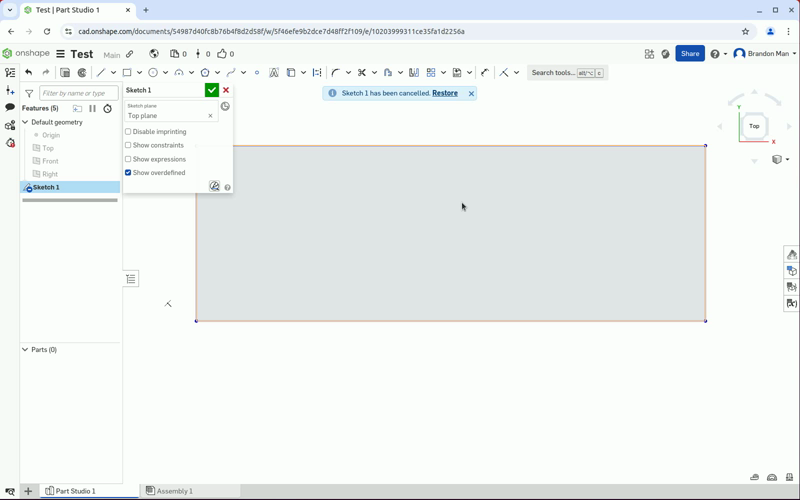
click(462, 202)
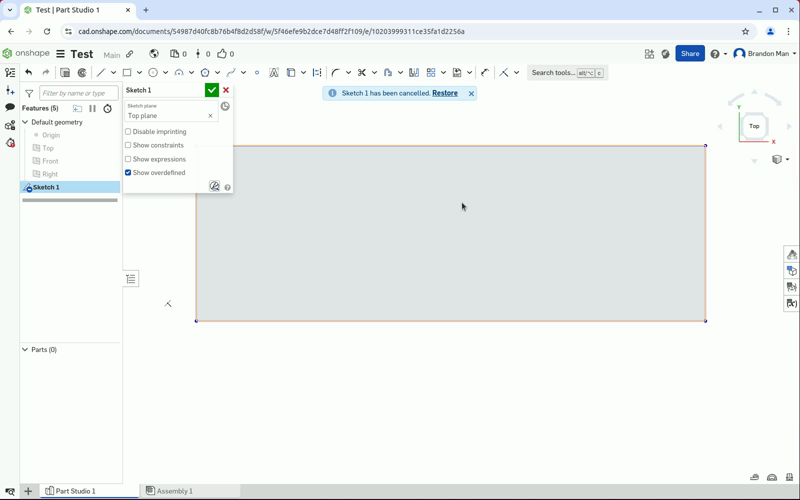
scroll(-6)
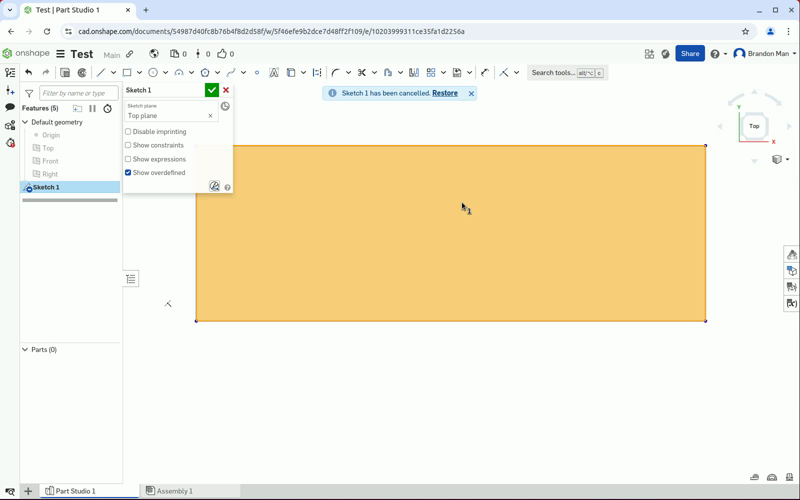
scroll(-6)
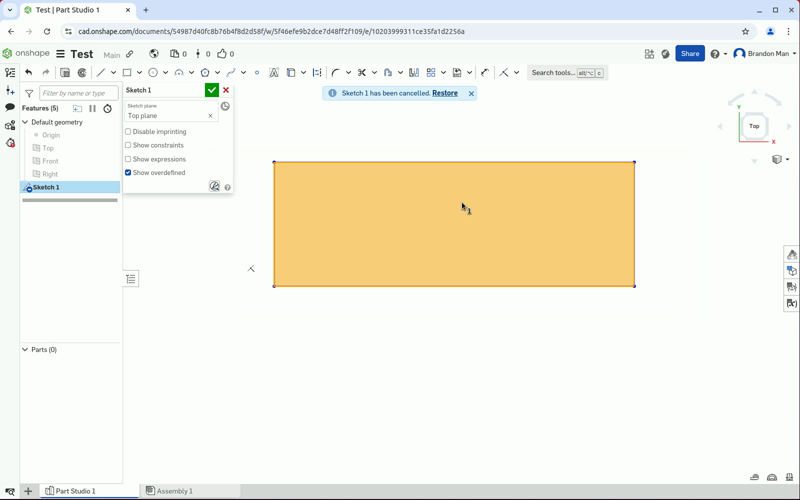
scroll(-6)
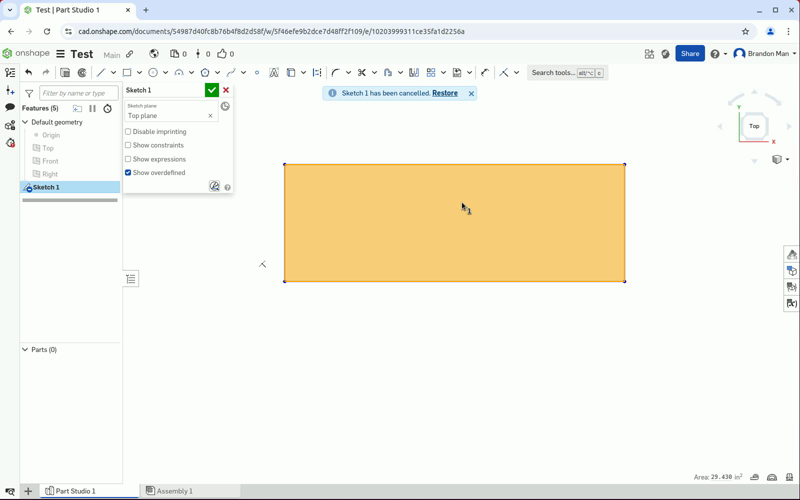
scroll(-6)
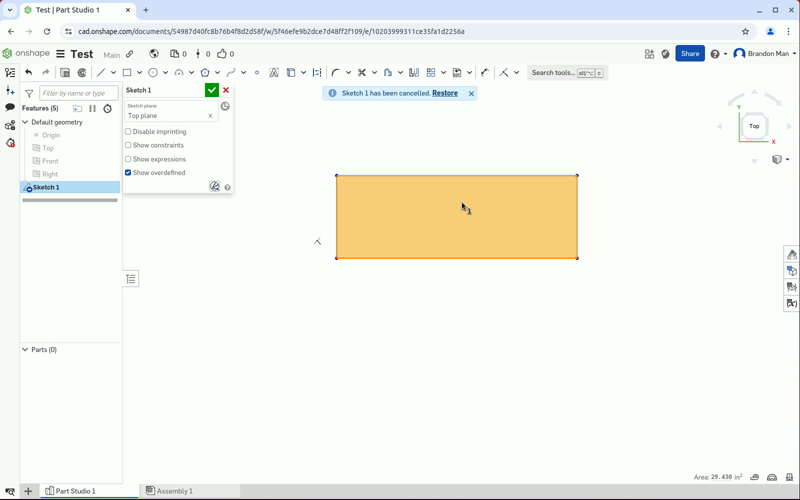
scroll(-6)
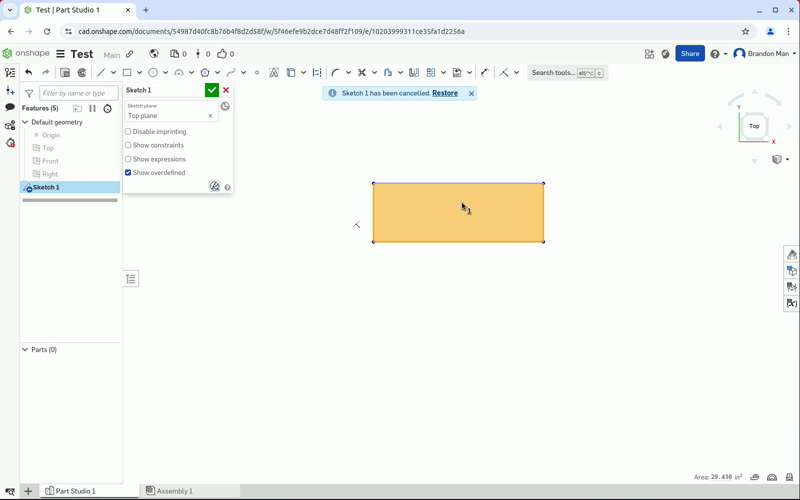
scroll(-6)
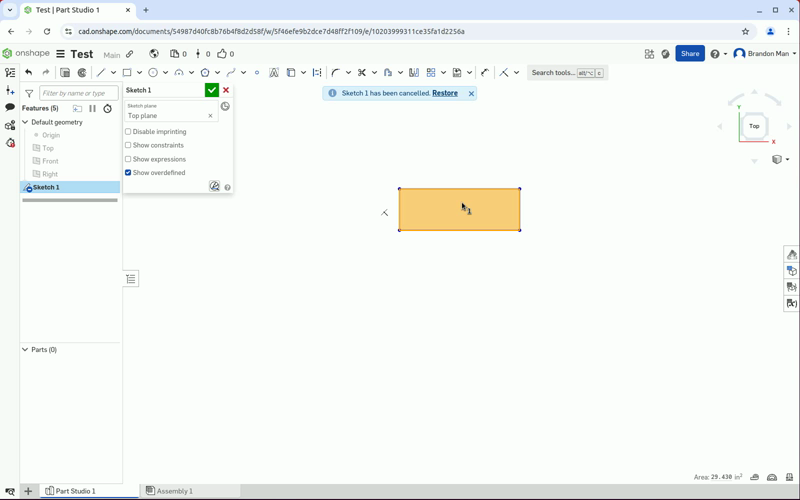
scroll(-6)
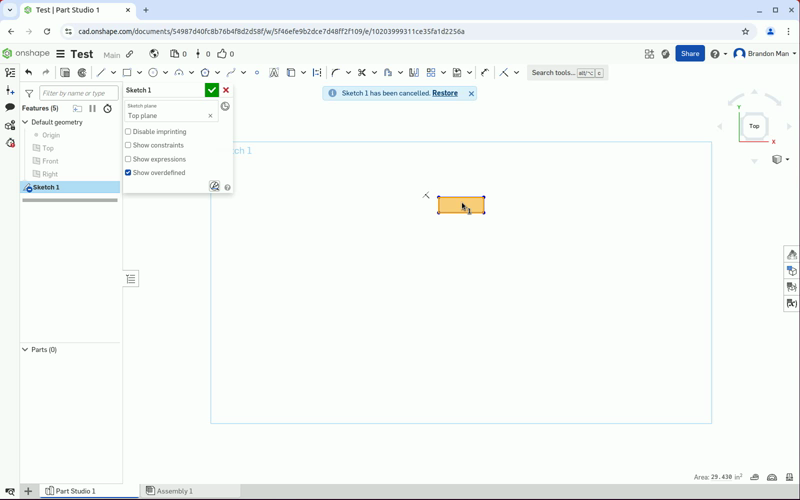
mouse_move(73, 352)
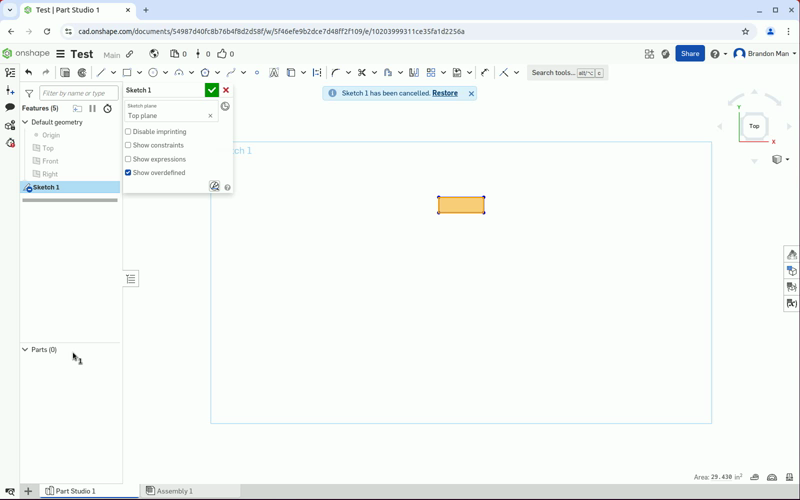
key(shift+y)
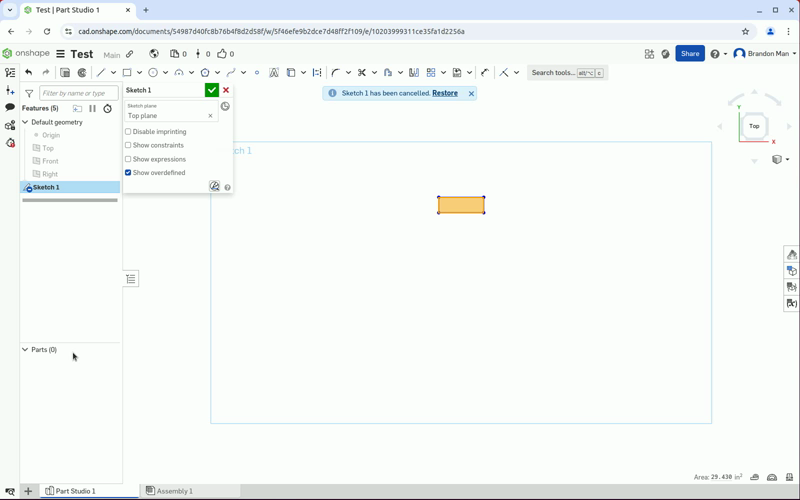
key(shift+e)
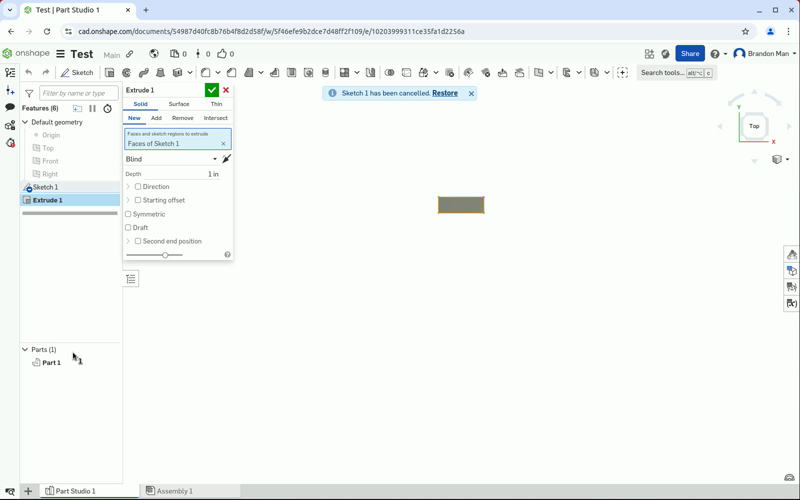
mouse_move(143, 106)
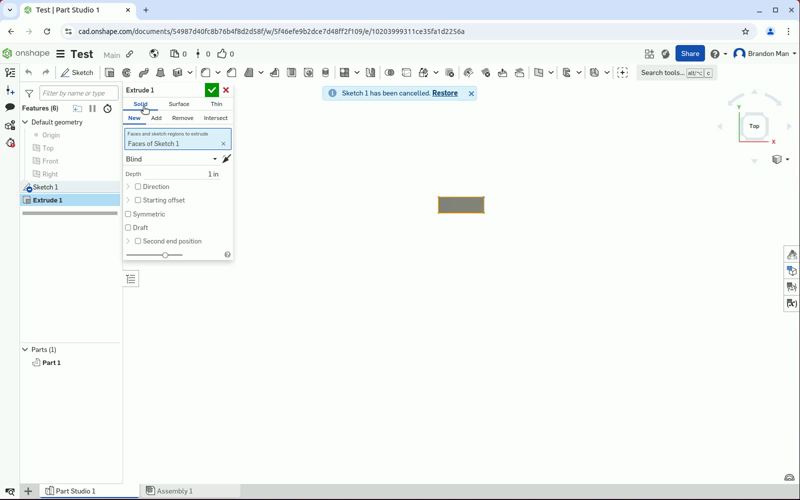
click(143, 106)
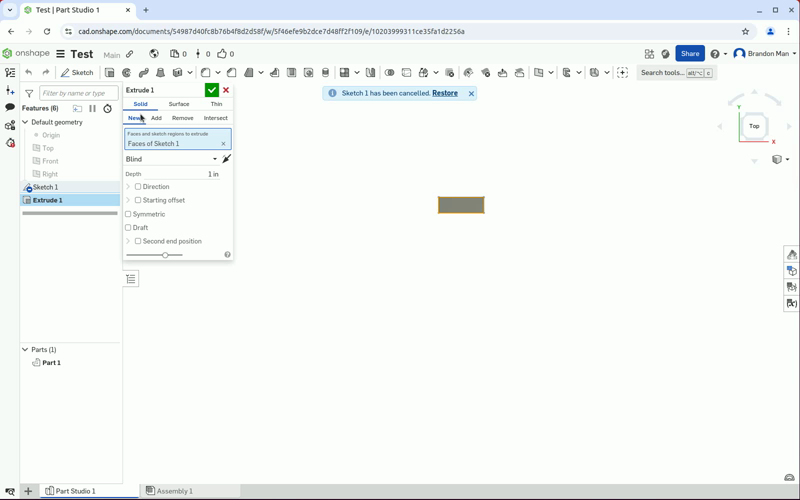
mouse_move(137, 120)
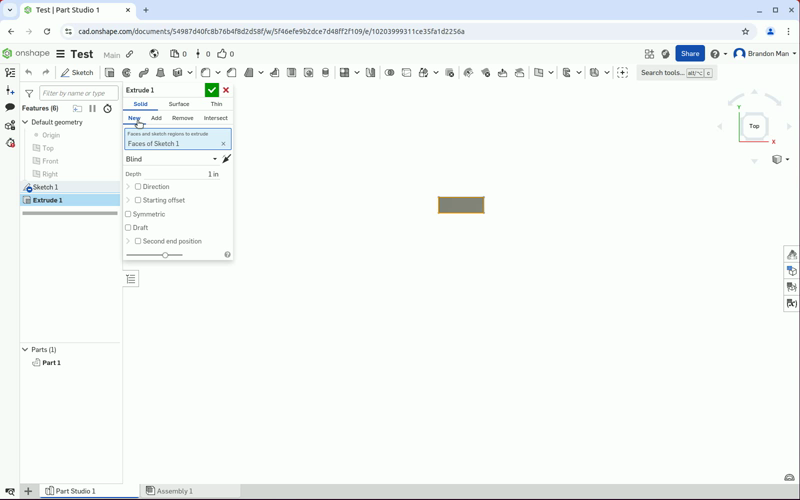
click(137, 120)
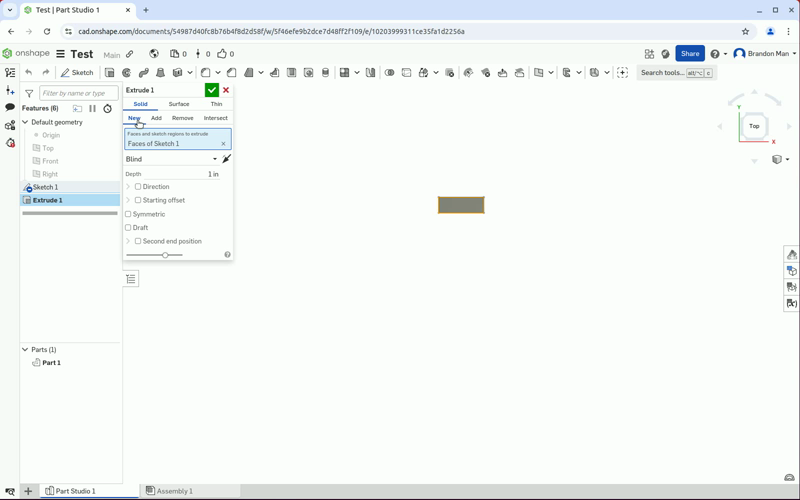
key(tab, 4)
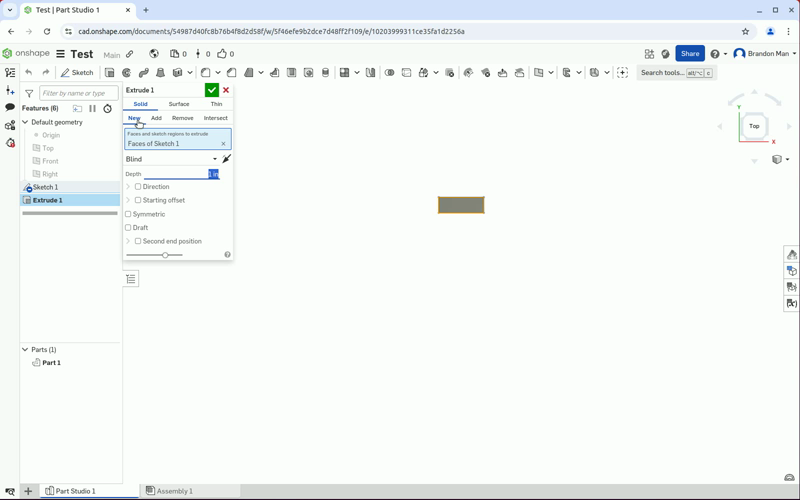
text(8.425)
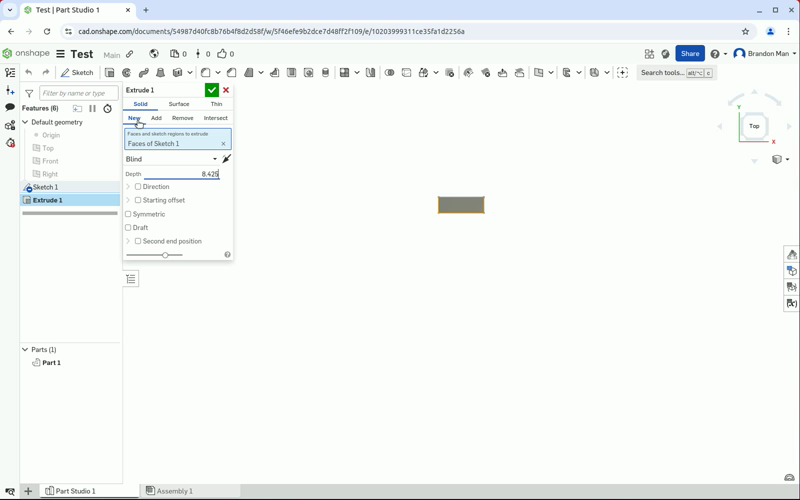
key(enter)
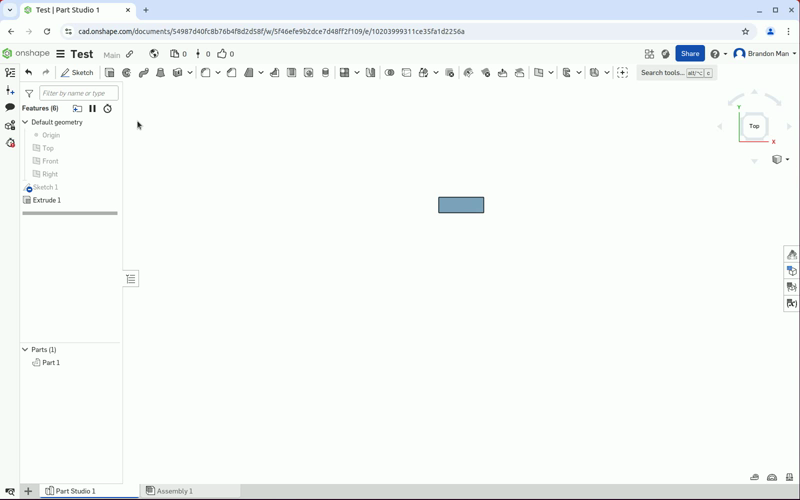
key(shift+h)
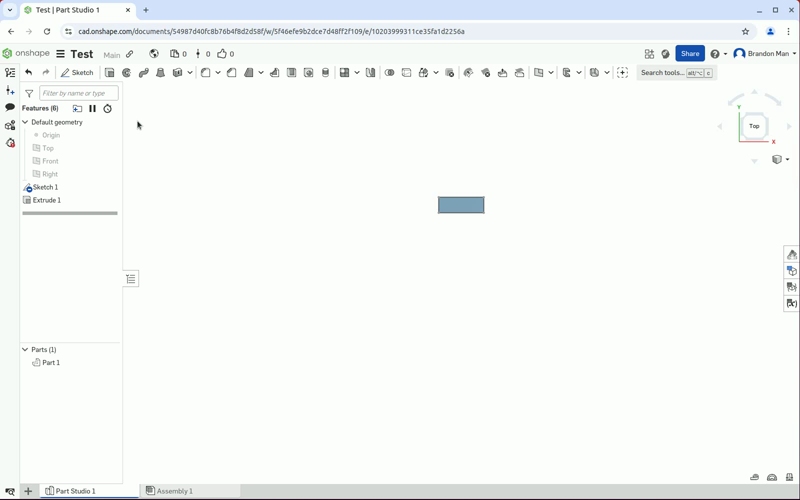
key(shift+h)
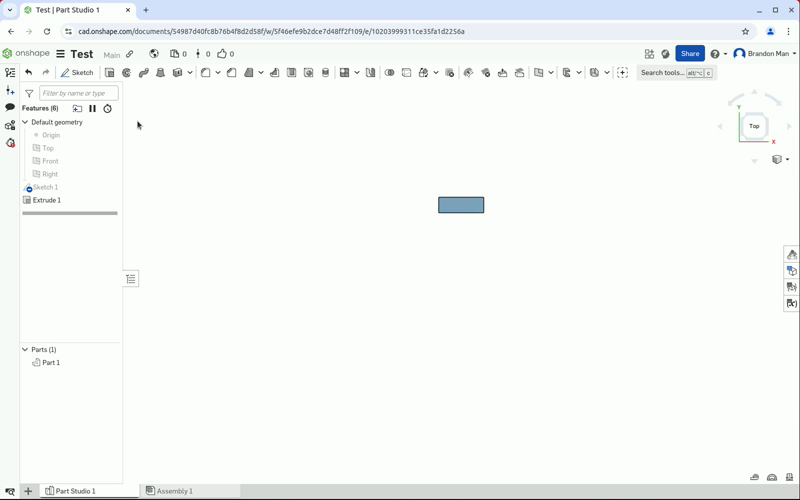
mouse_move(73, 189)
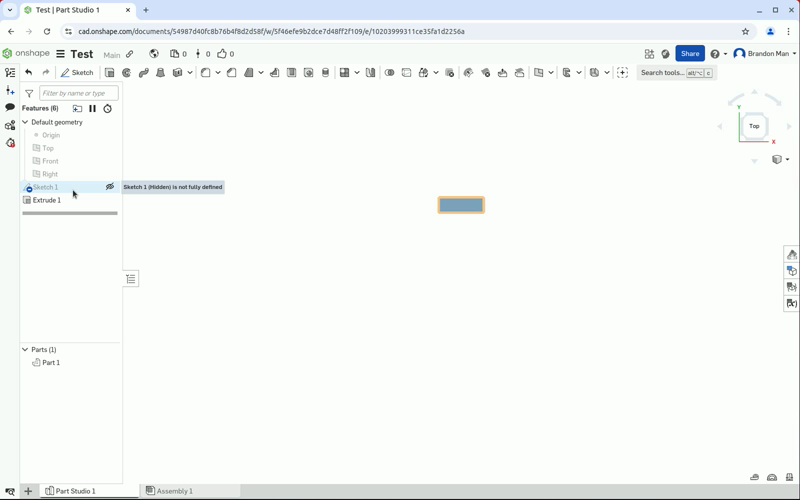
click(73, 189)
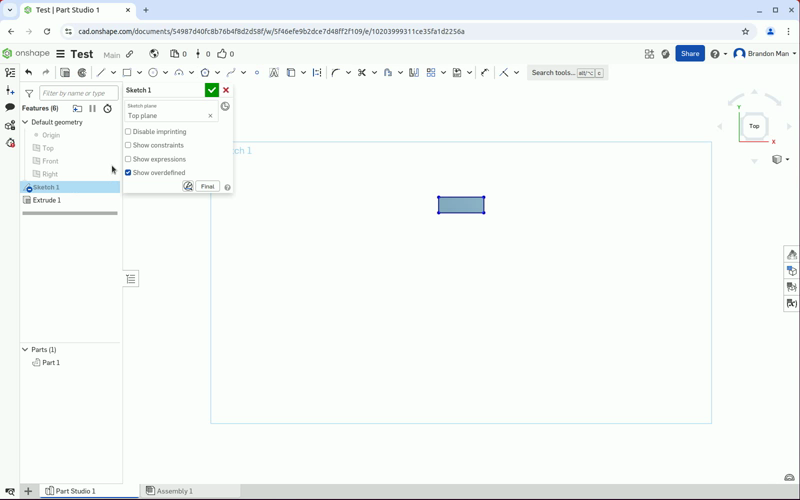
mouse_move(229, 92)
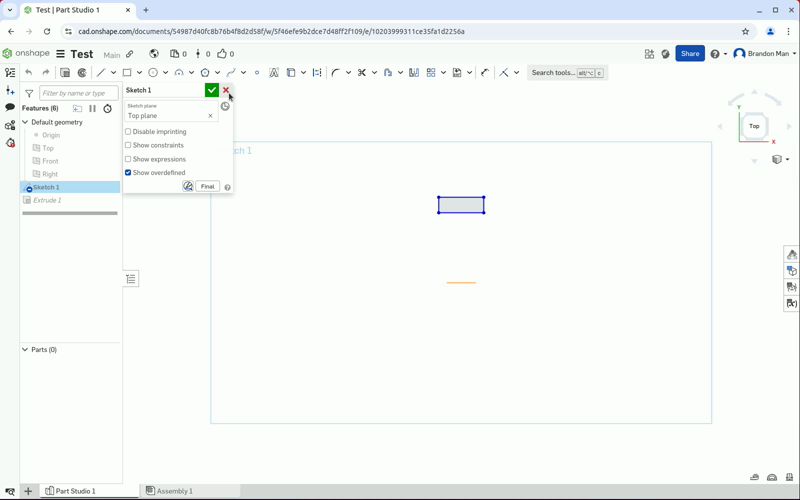
click(229, 92)
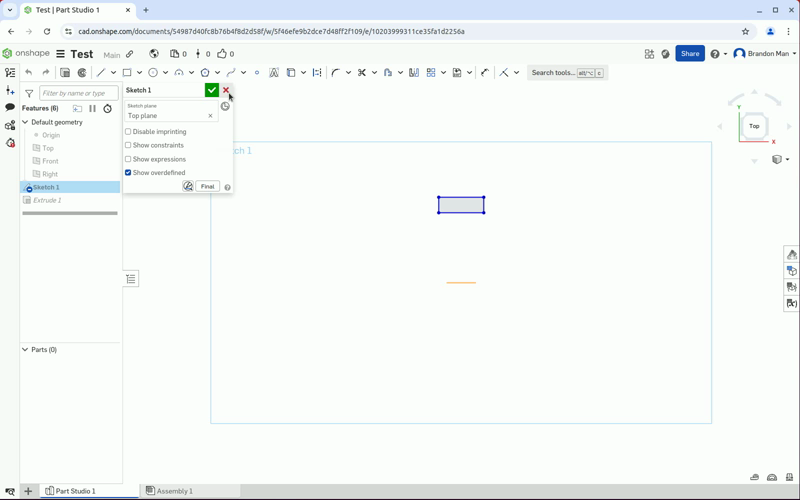
key(shift+s)
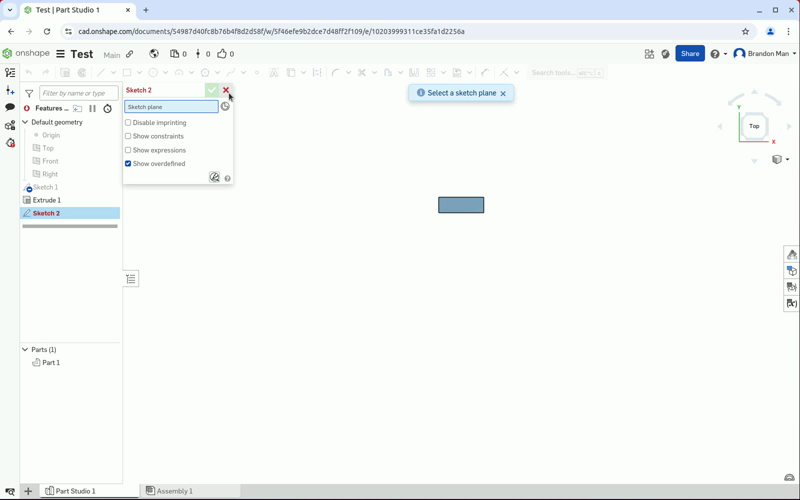
mouse_move(73, 150)
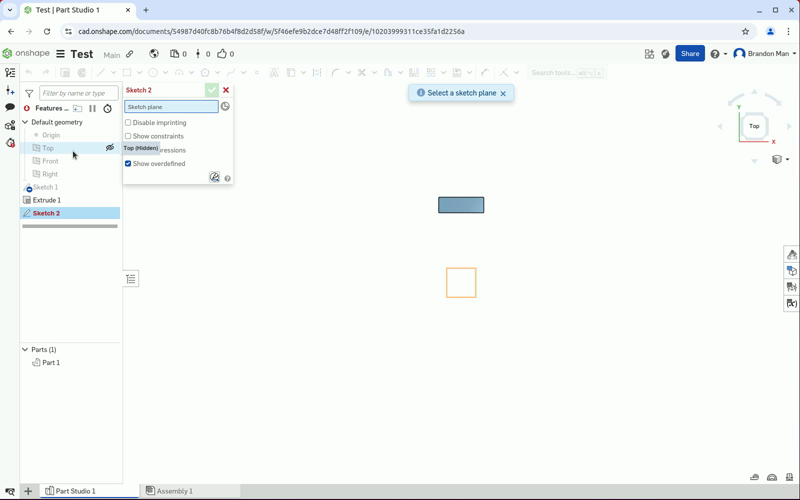
click(73, 150)
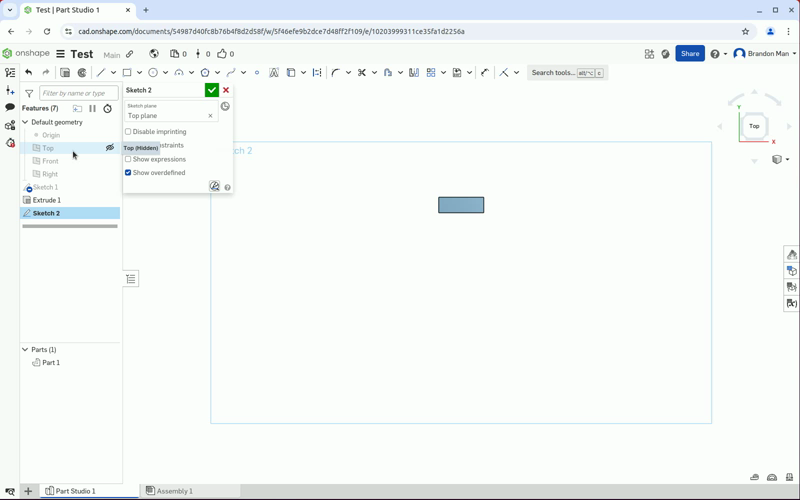
mouse_move(73, 352)
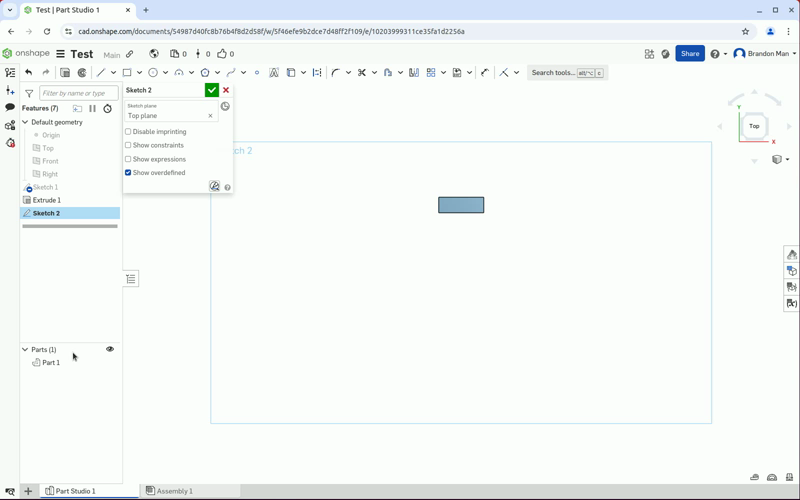
key(y)
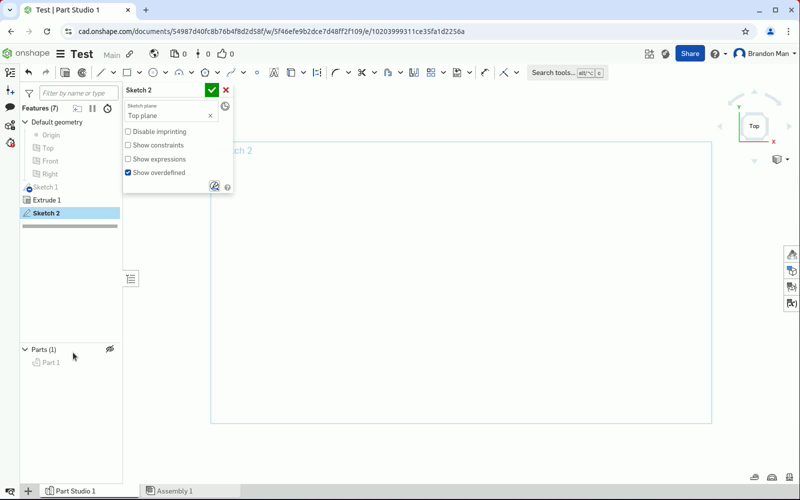
key(l)
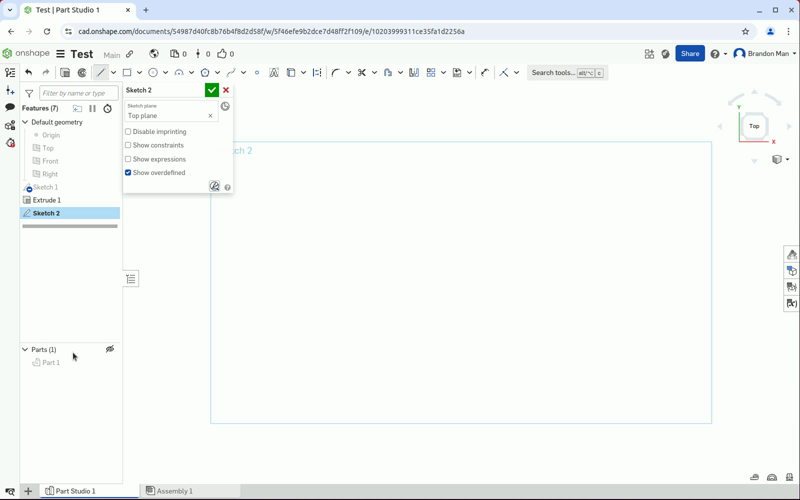
key_down(shift)
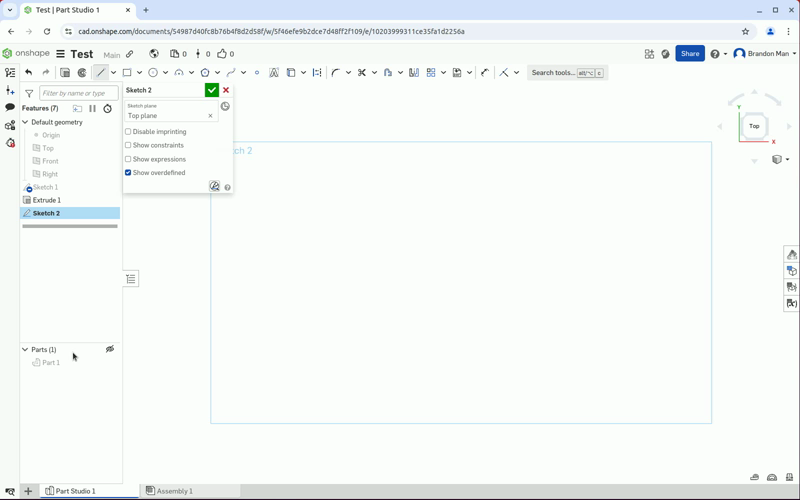
mouse_move(438, 227)
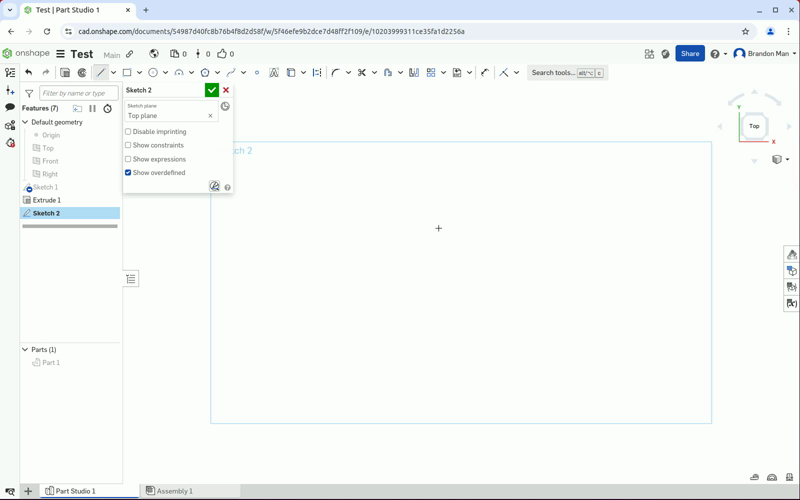
click(438, 227)
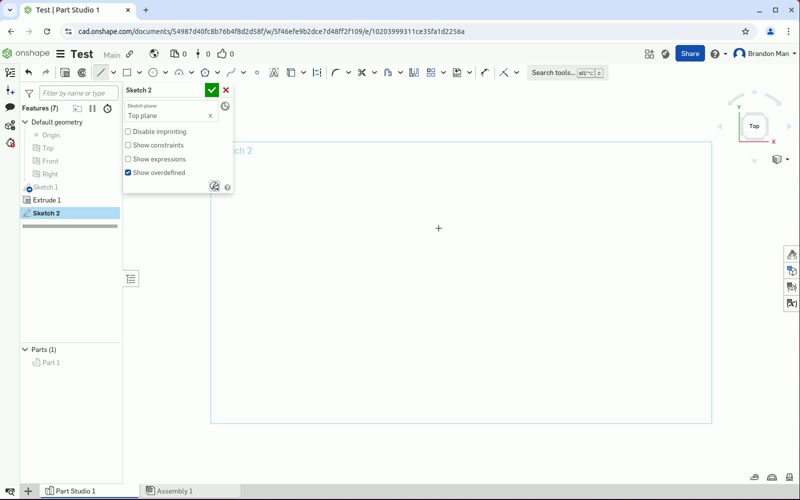
key_up(shift)
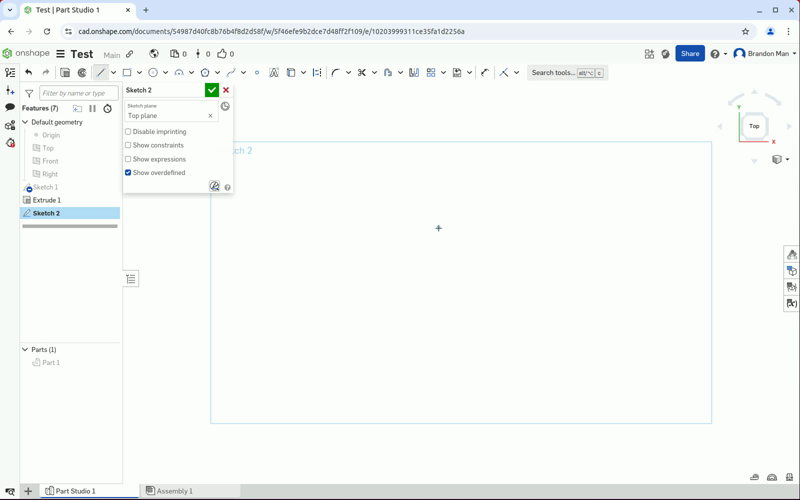
key_down(shift)
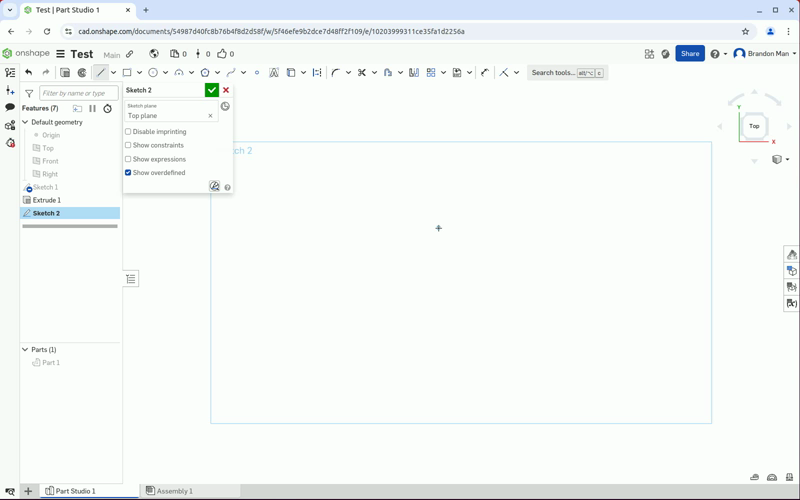
mouse_move(468, 227)
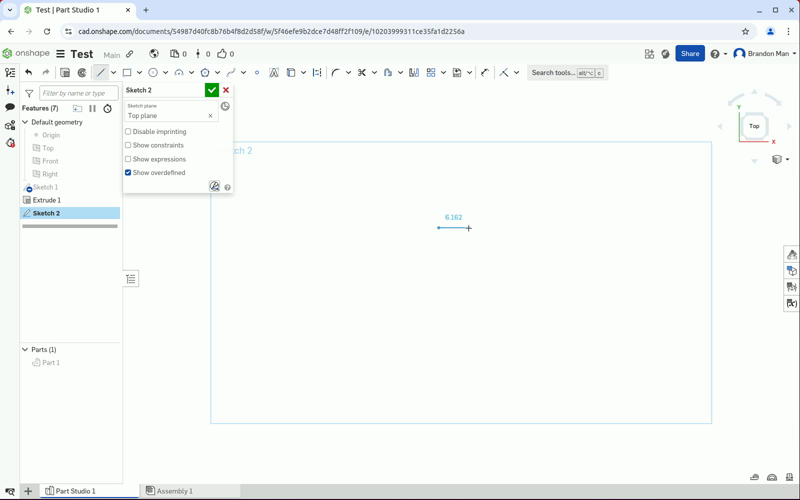
mouse_move(483, 227)
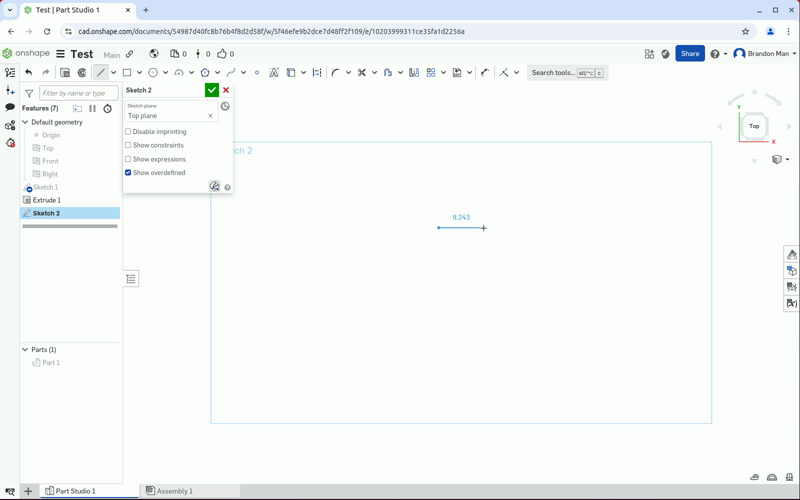
click(483, 227)
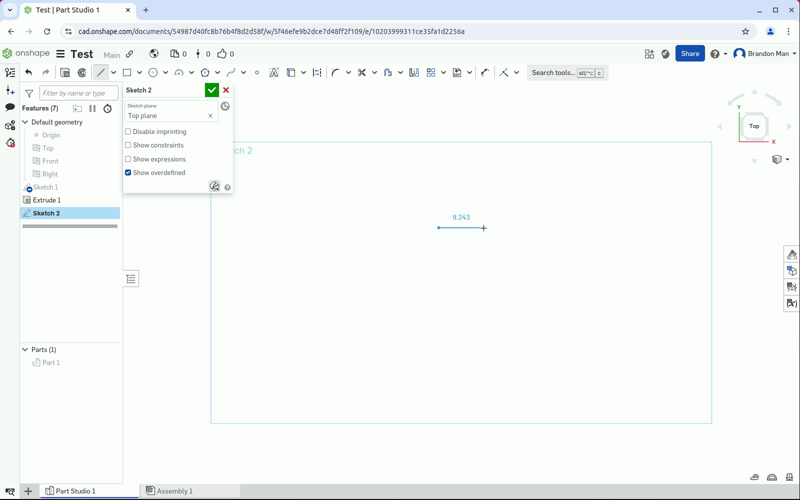
key_up(shift)
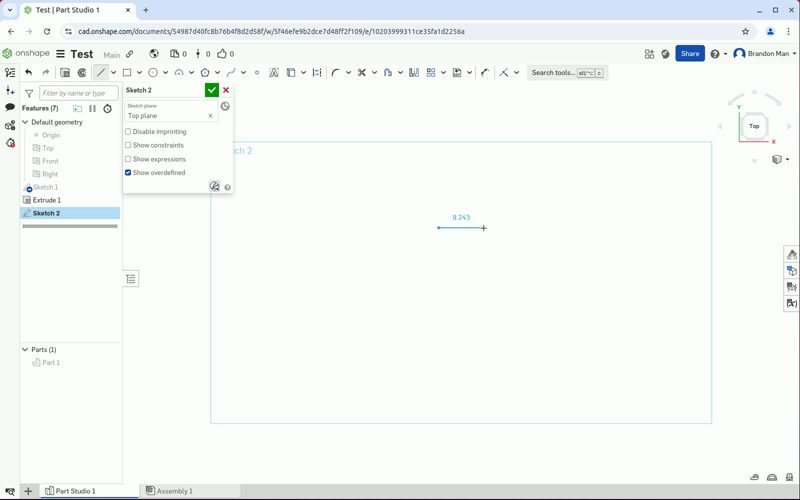
key_down(shift)
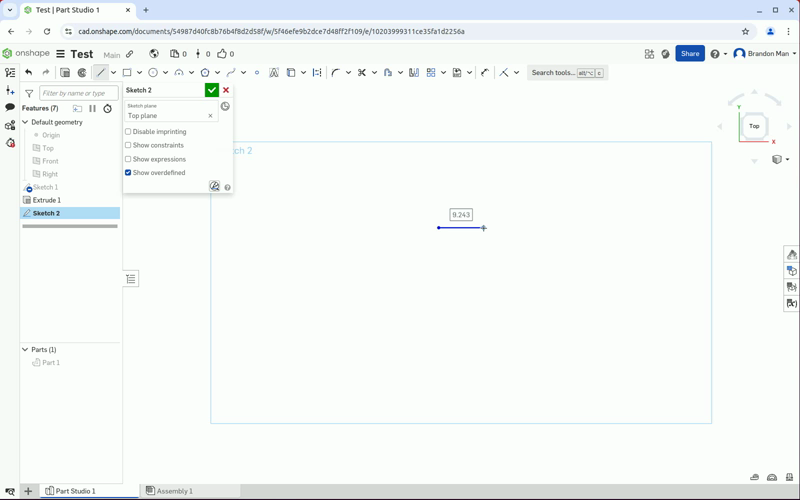
mouse_move(513, 227)
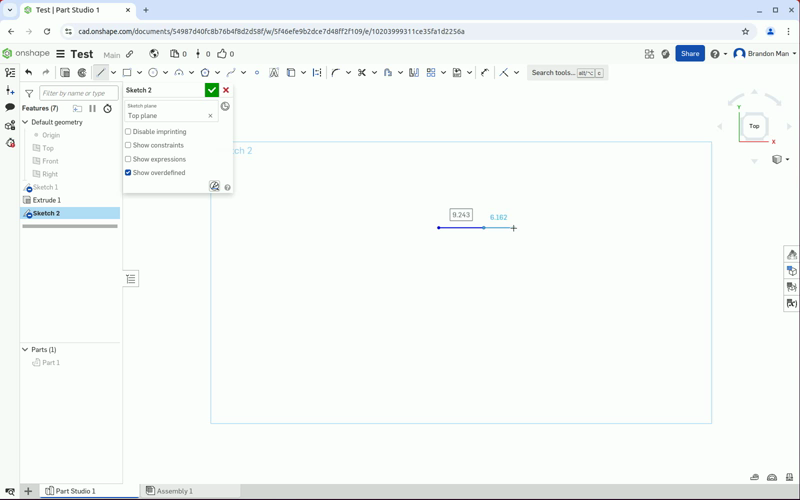
mouse_move(483, 212)
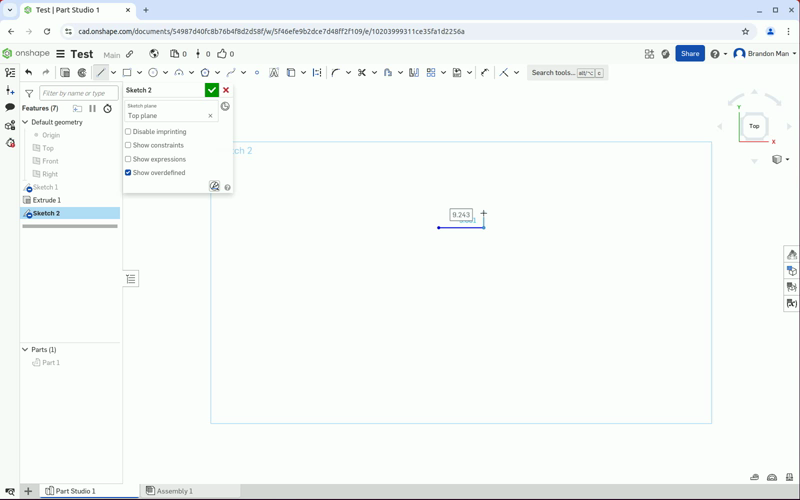
click(483, 212)
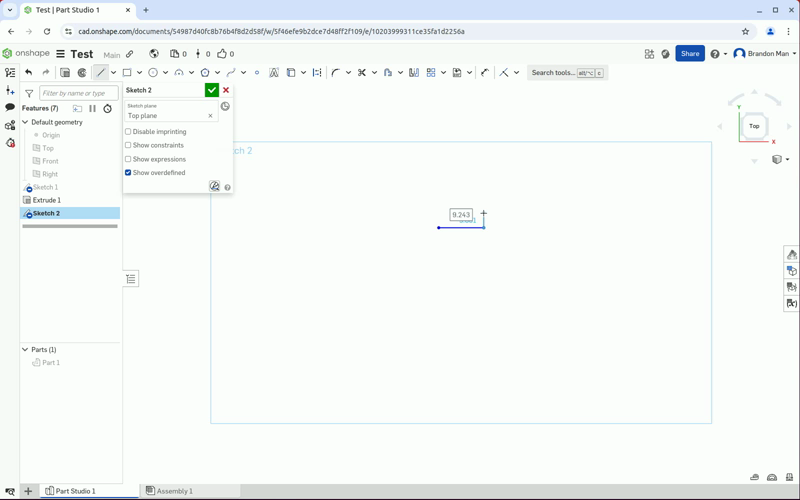
key_up(shift)
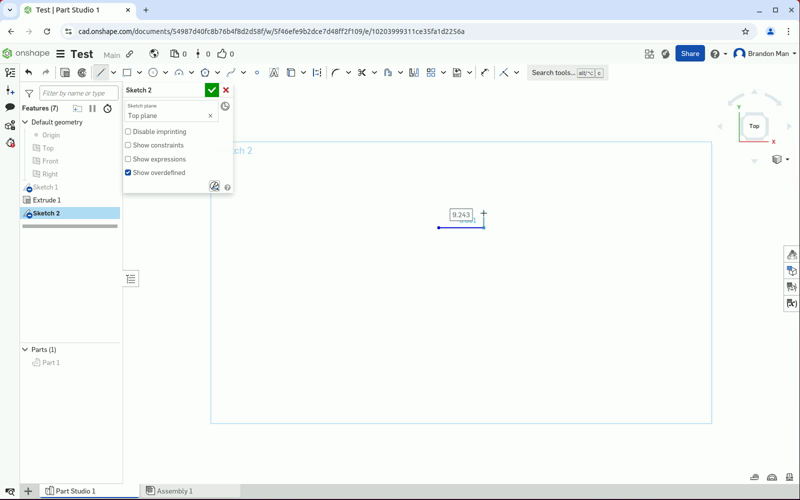
key_down(shift)
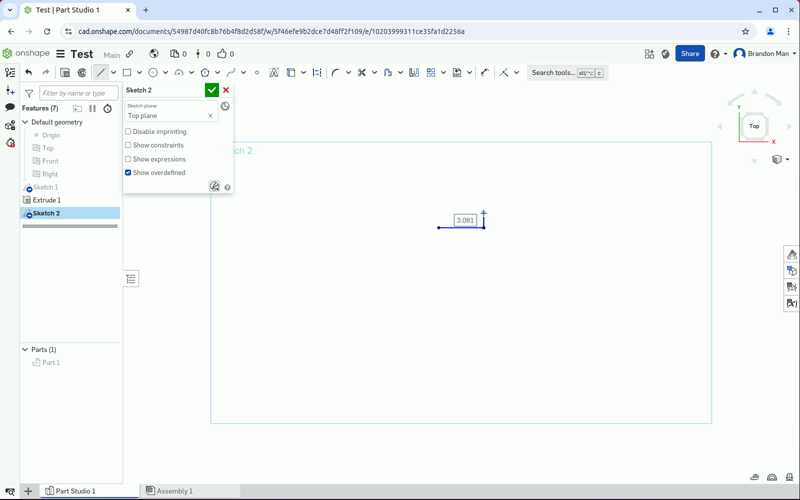
mouse_move(513, 212)
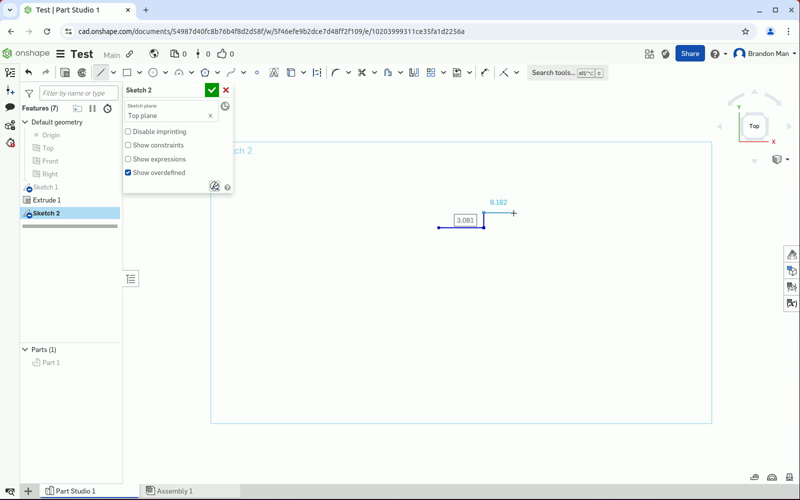
mouse_move(438, 212)
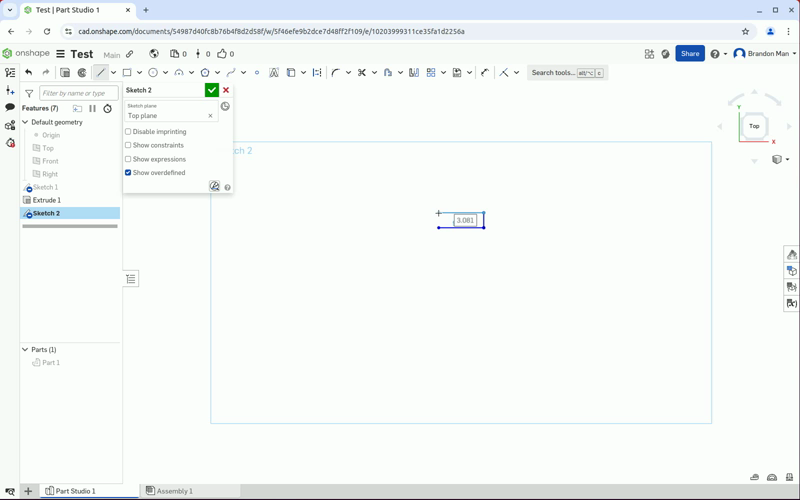
click(438, 212)
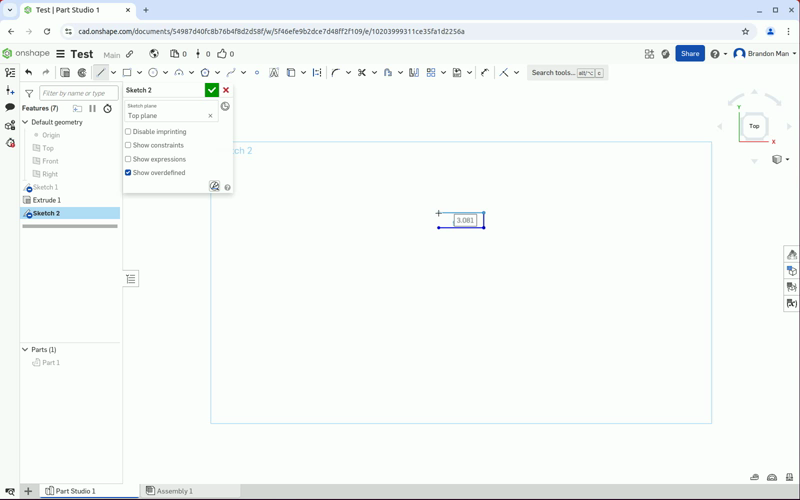
key_up(shift)
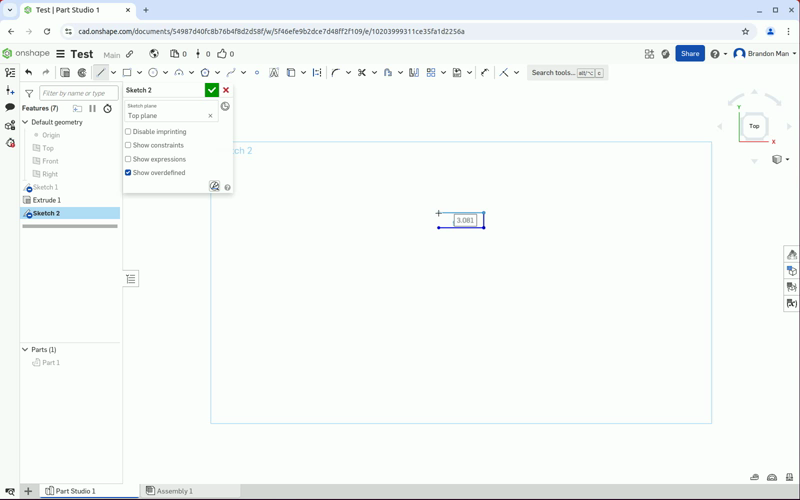
mouse_move(468, 212)
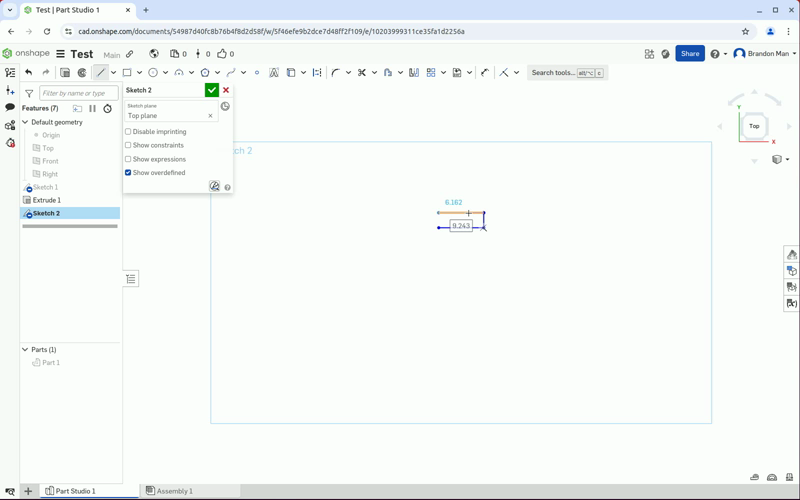
key_down(shift)
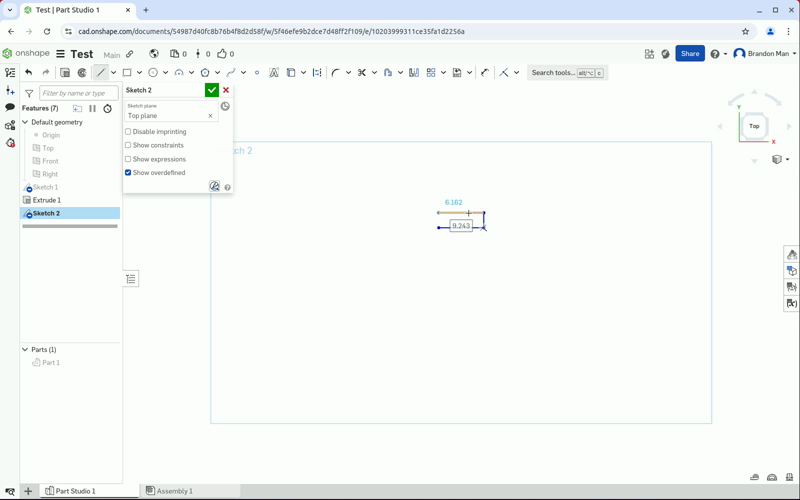
mouse_move(438, 227)
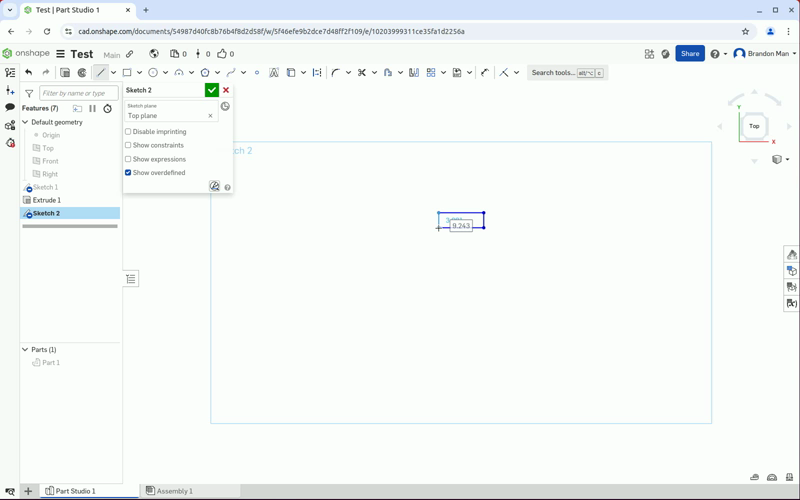
key_up(shift)
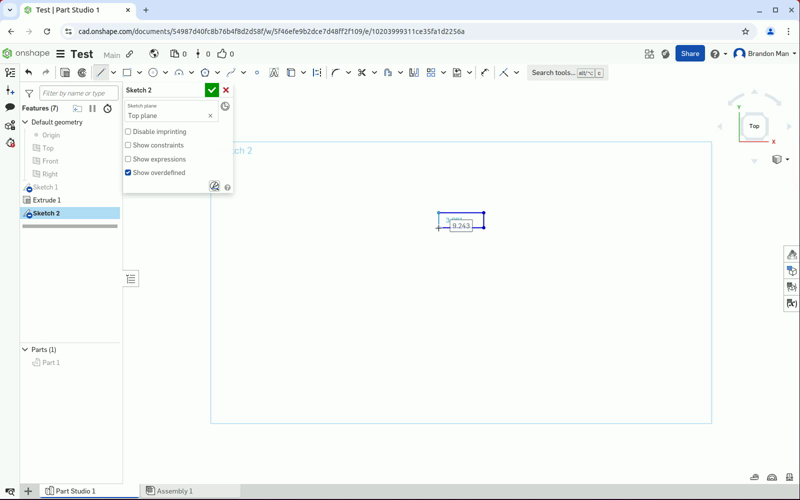
click(438, 227)
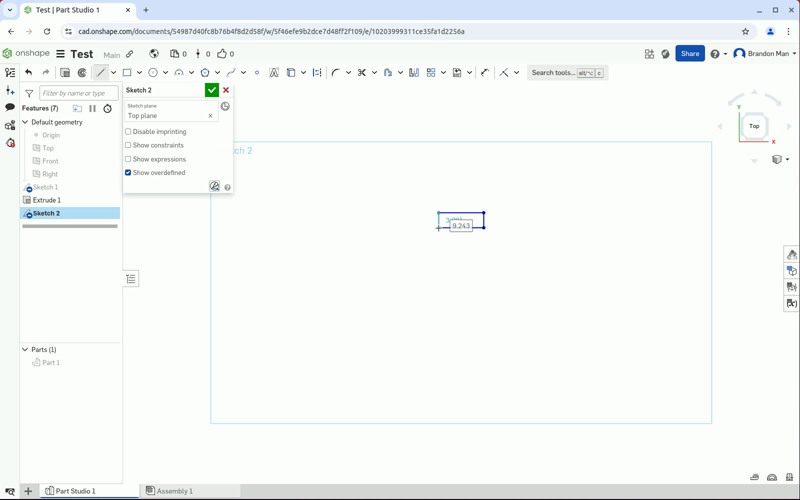
key(esc)
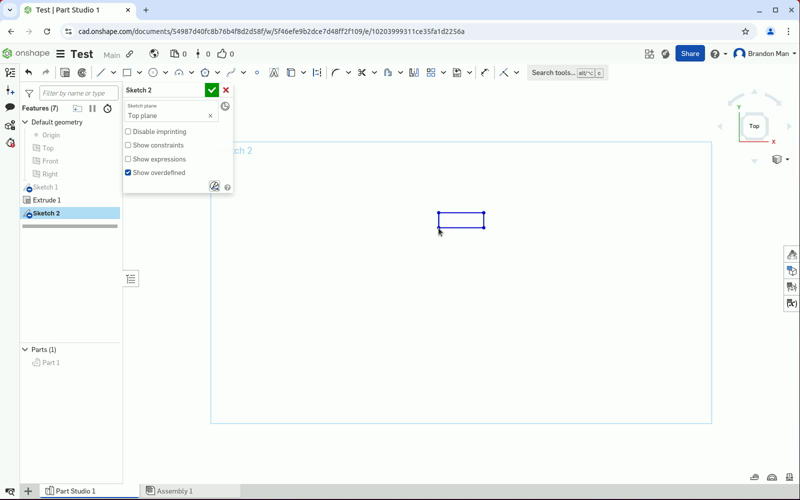
mouse_move(450, 217)
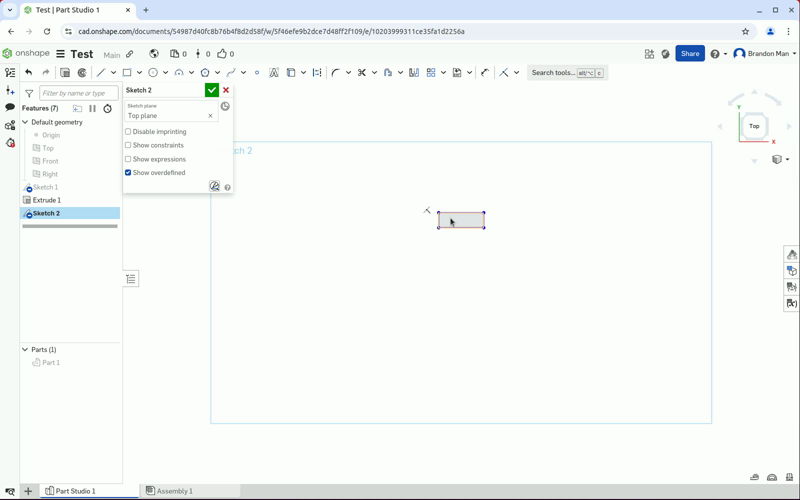
scroll(6)
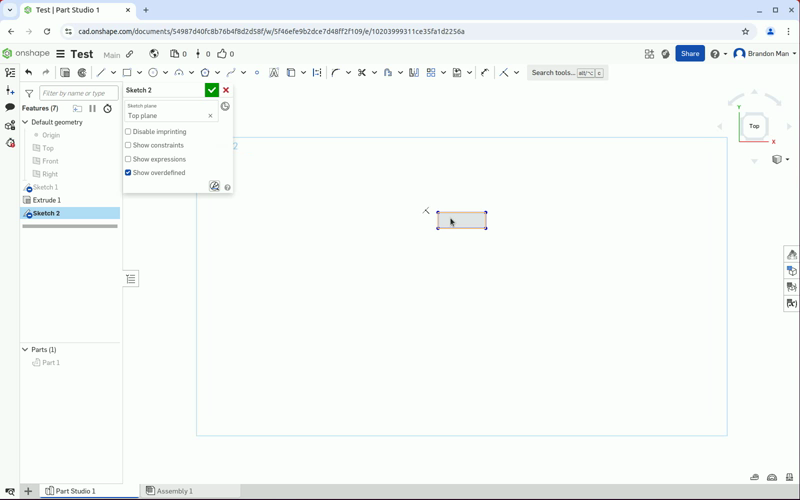
scroll(6)
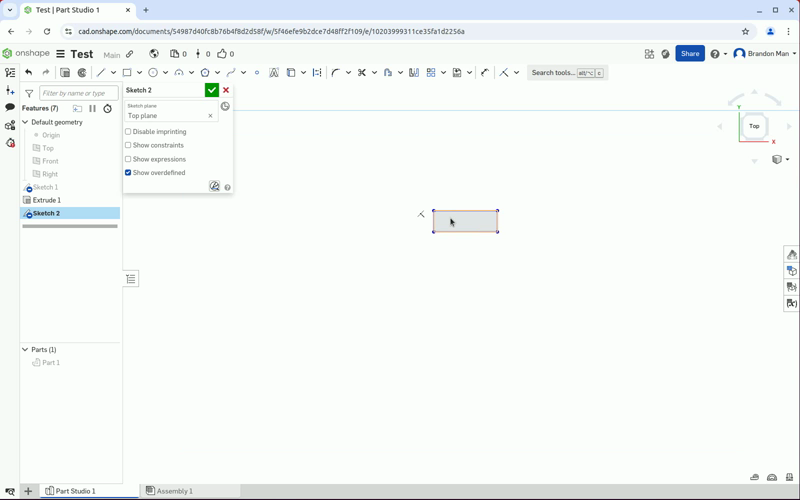
scroll(6)
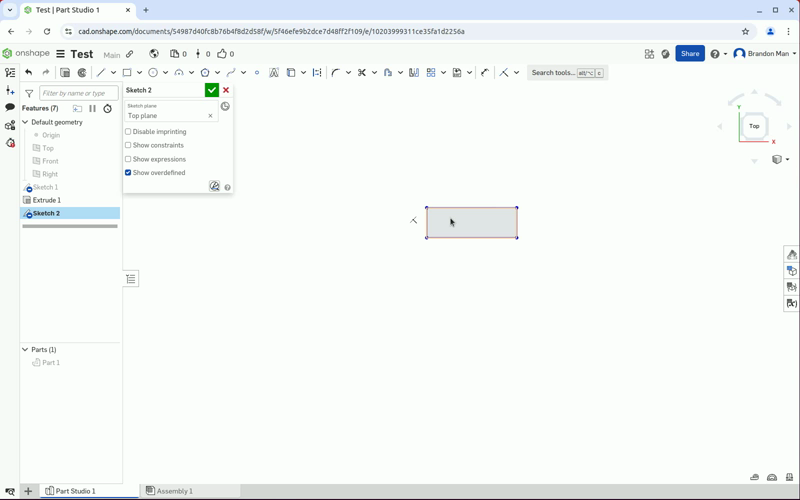
scroll(6)
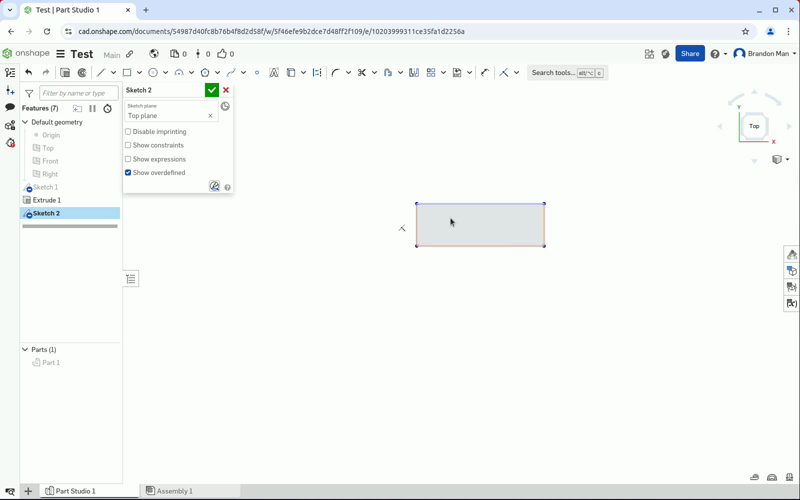
scroll(6)
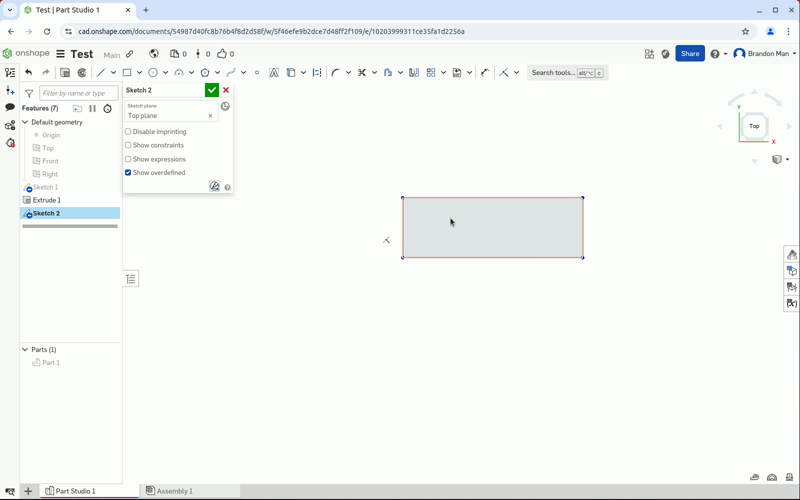
scroll(6)
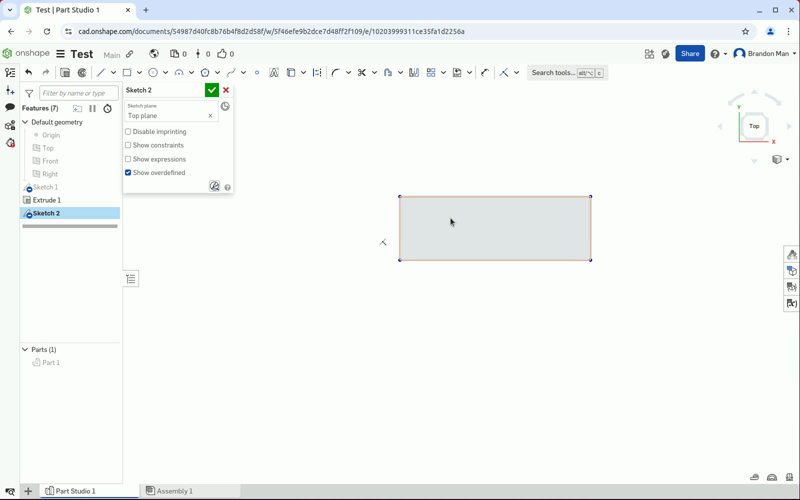
scroll(6)
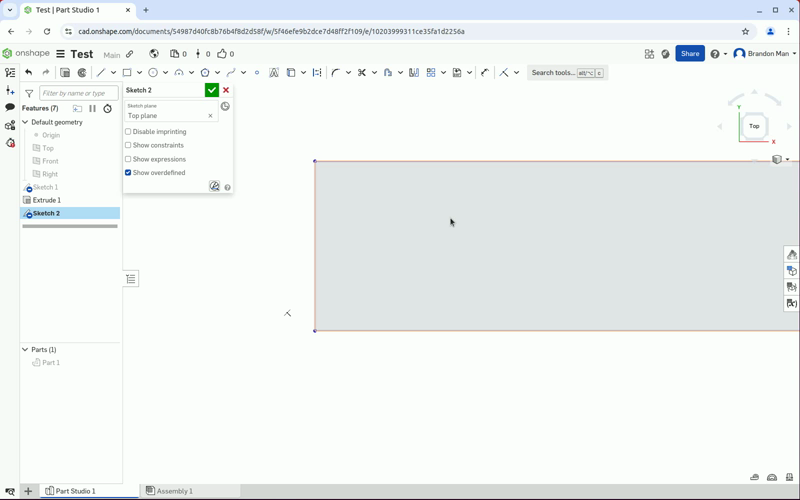
click(450, 217)
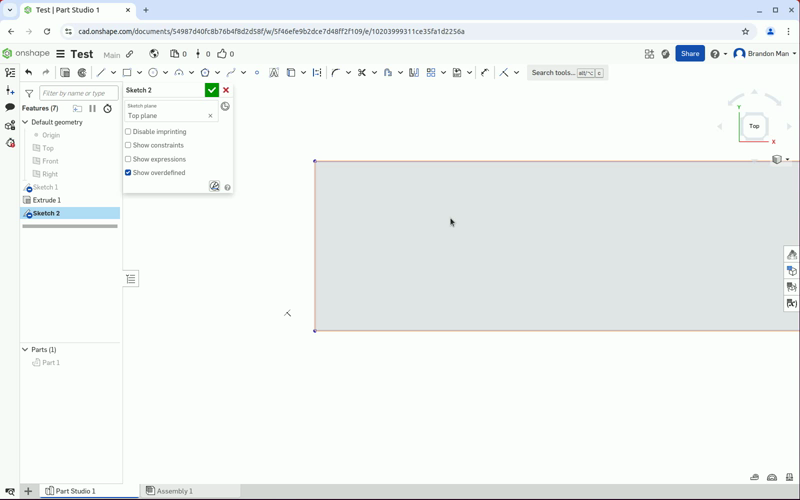
scroll(-6)
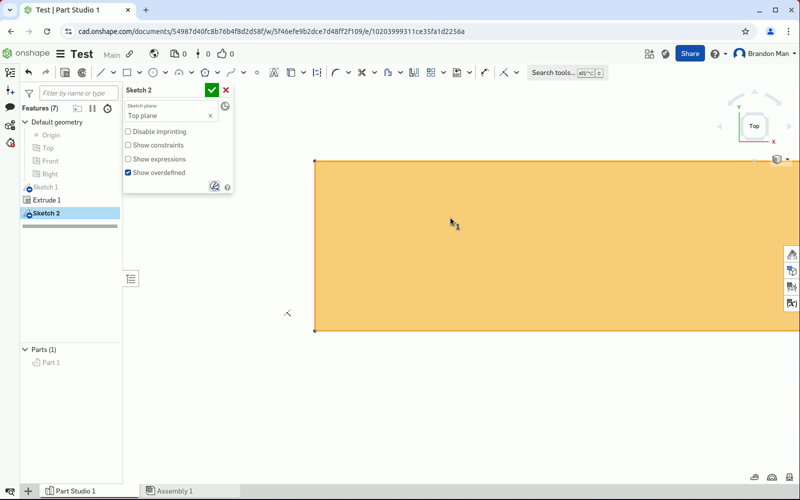
scroll(-6)
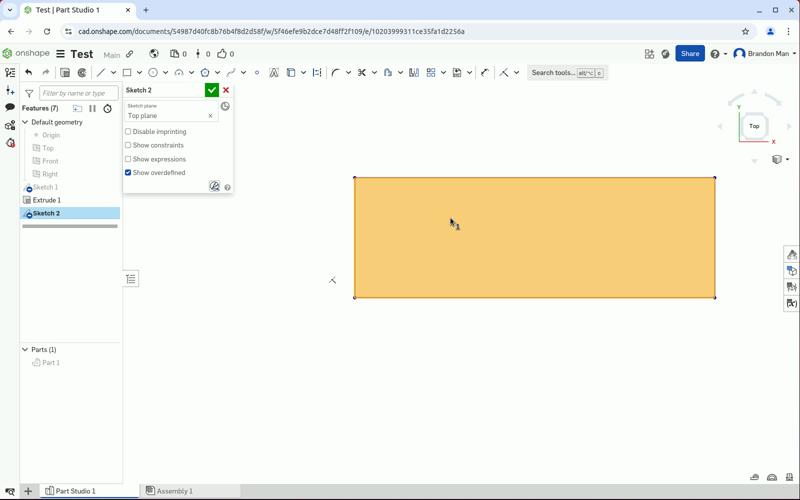
scroll(-6)
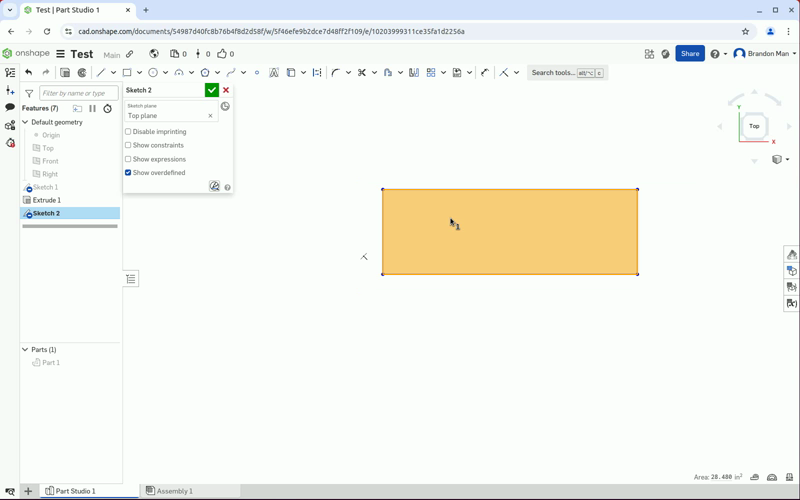
scroll(-6)
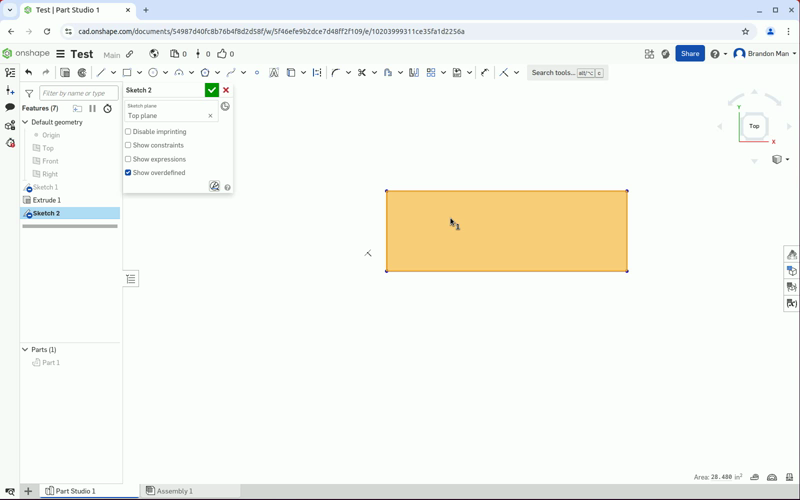
scroll(-6)
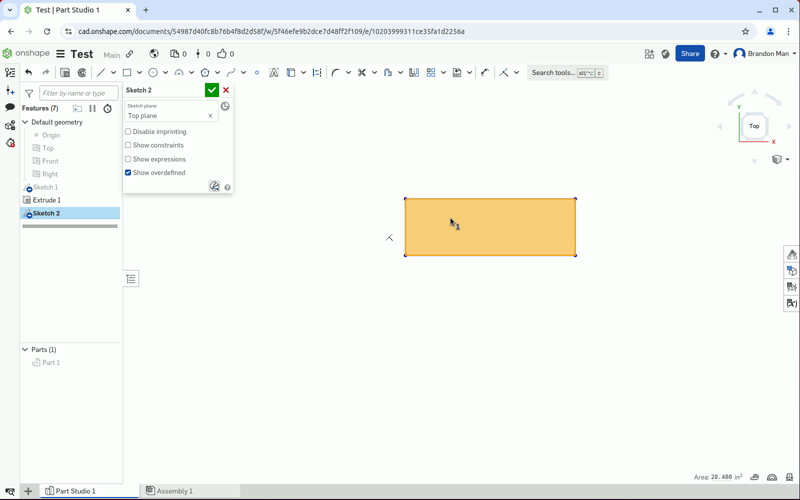
scroll(-6)
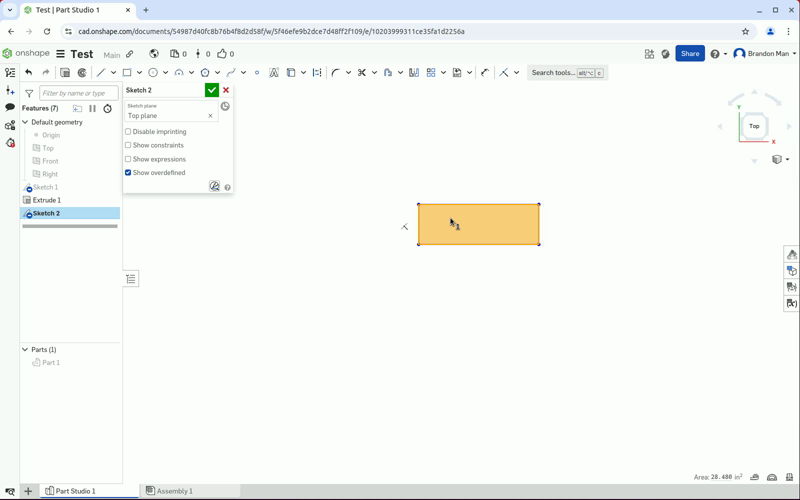
scroll(-6)
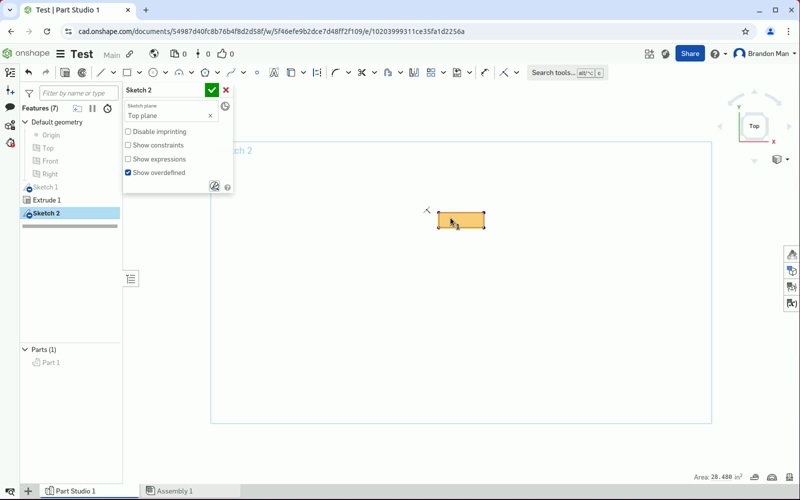
mouse_move(73, 352)
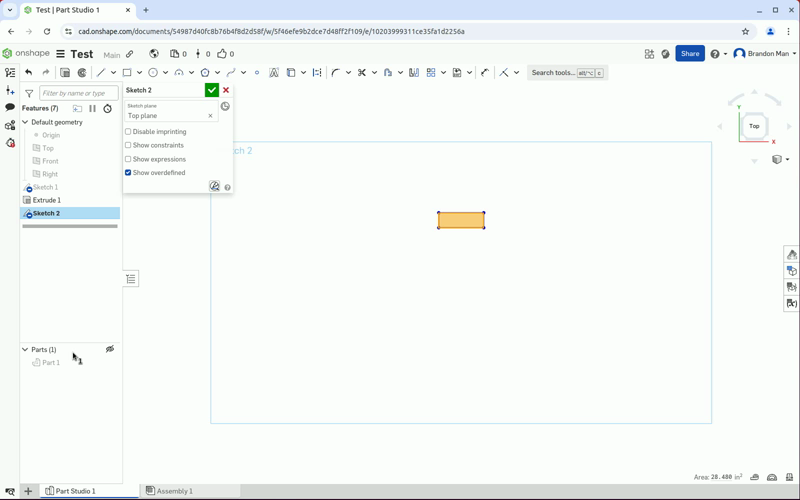
key(shift+y)
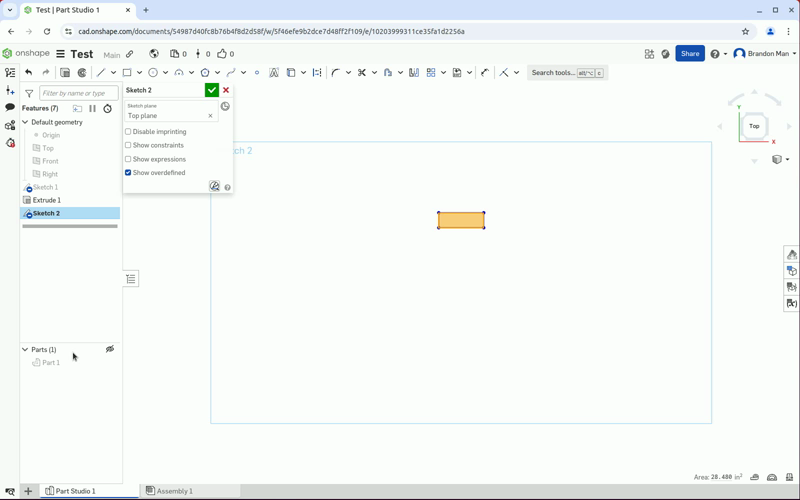
key(shift+e)
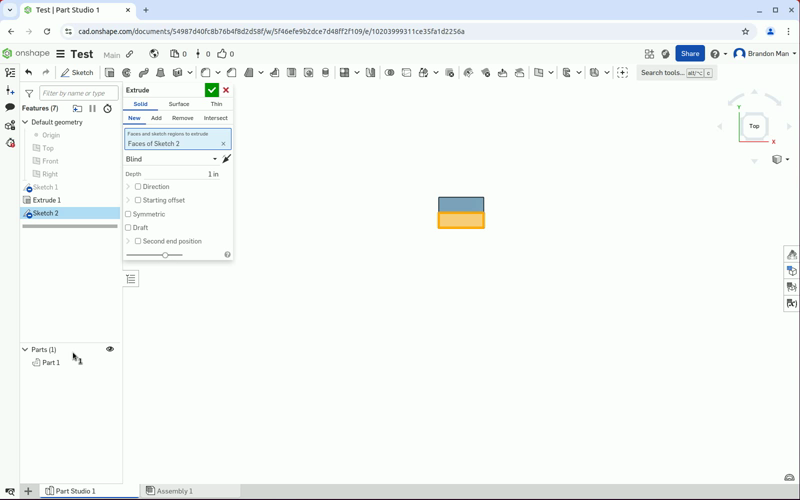
mouse_move(143, 106)
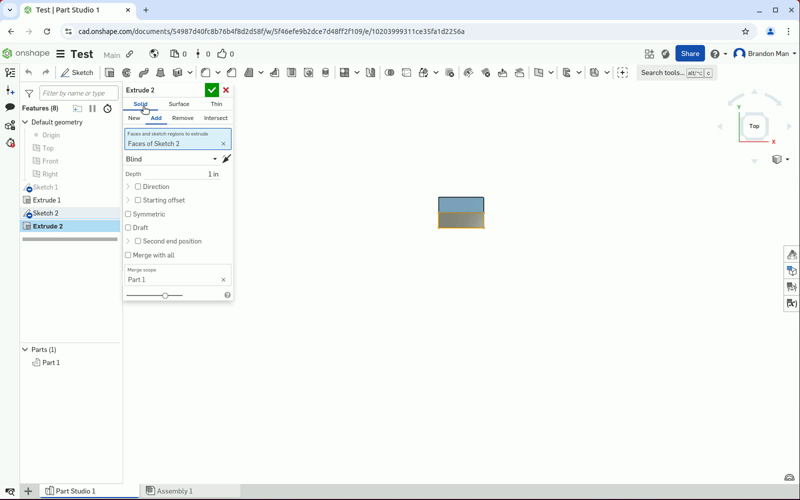
click(143, 106)
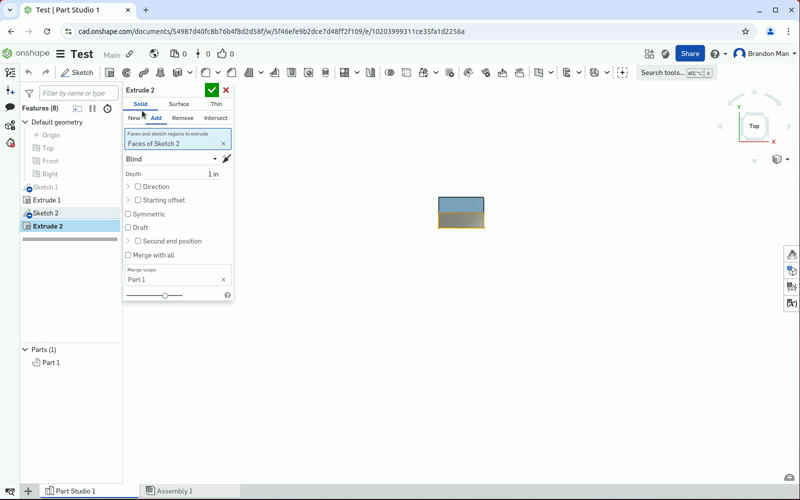
mouse_move(137, 120)
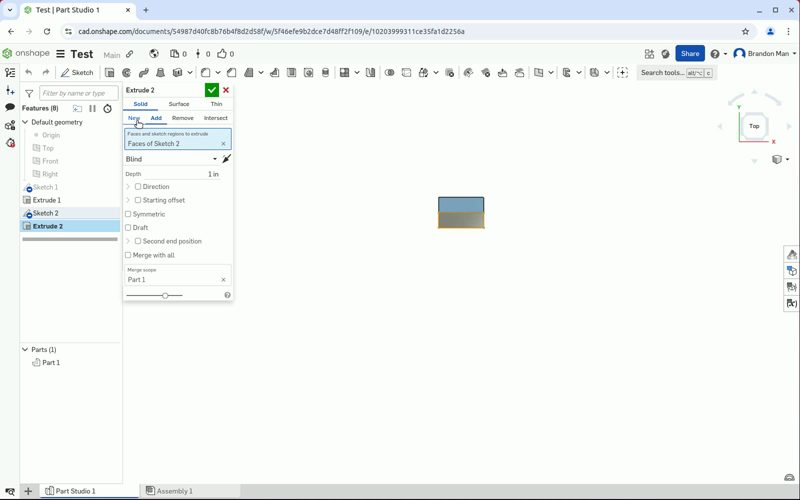
click(137, 120)
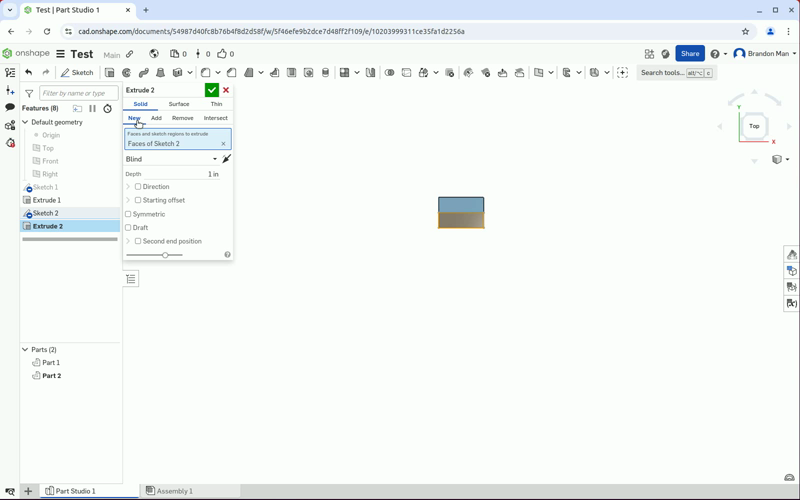
key(tab, 4)
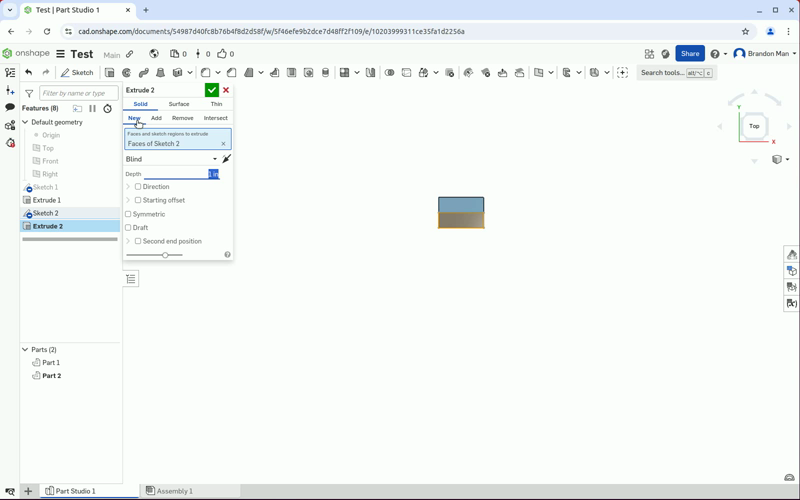
text(8.425)
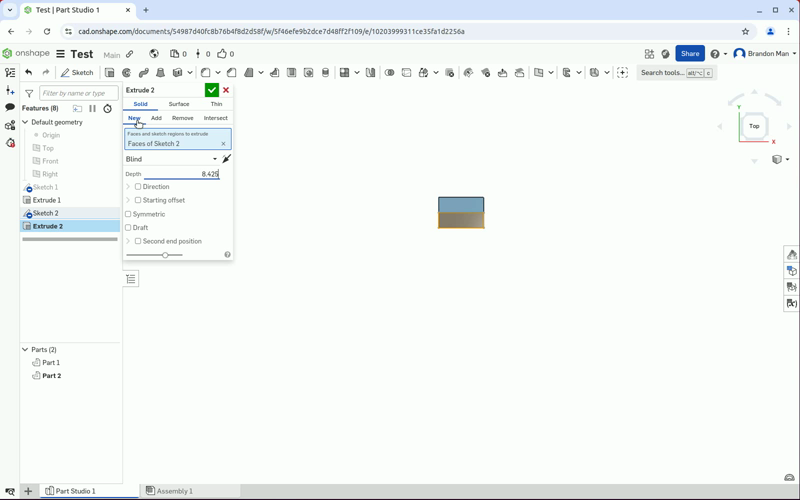
key(enter)
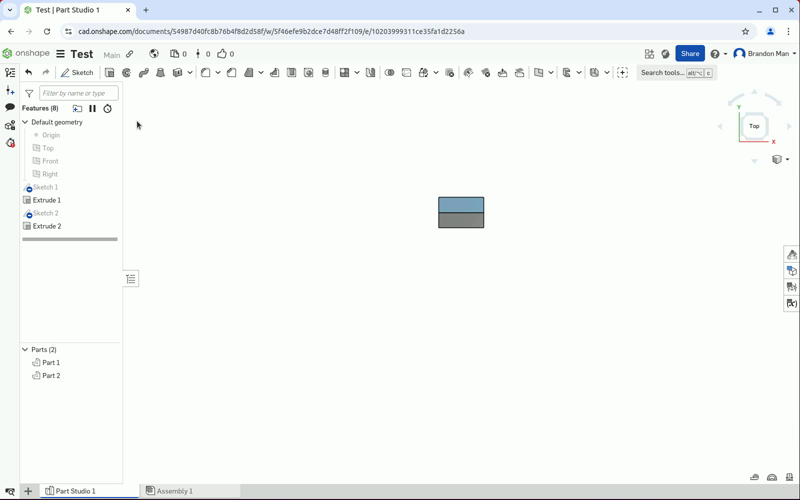
key(shift+h)
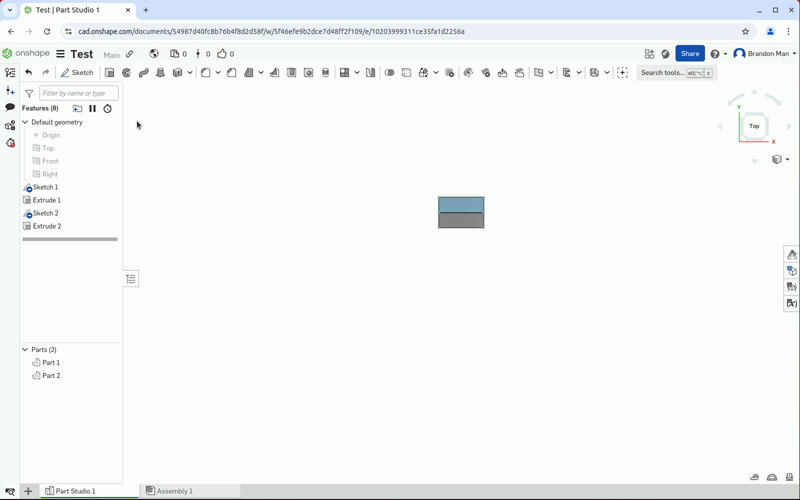
key(shift+h)
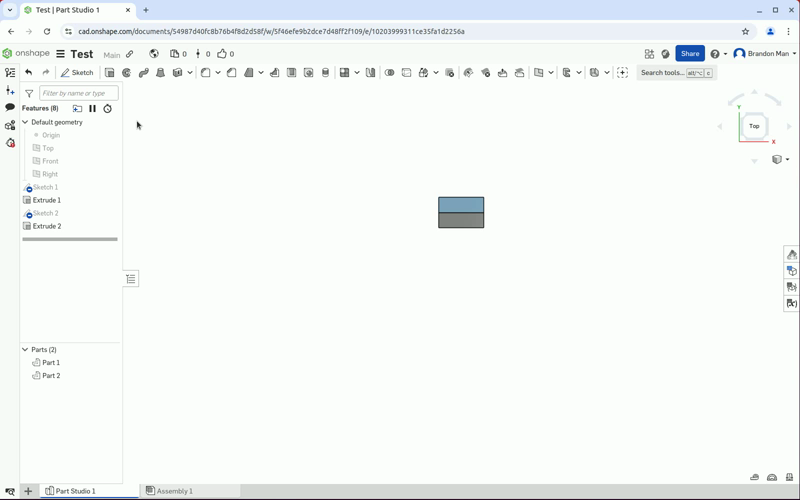
mouse_move(73, 189)
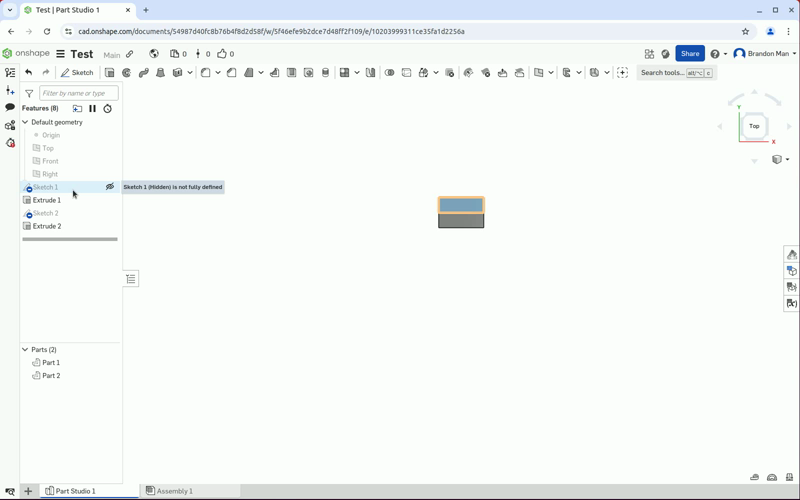
click(73, 189)
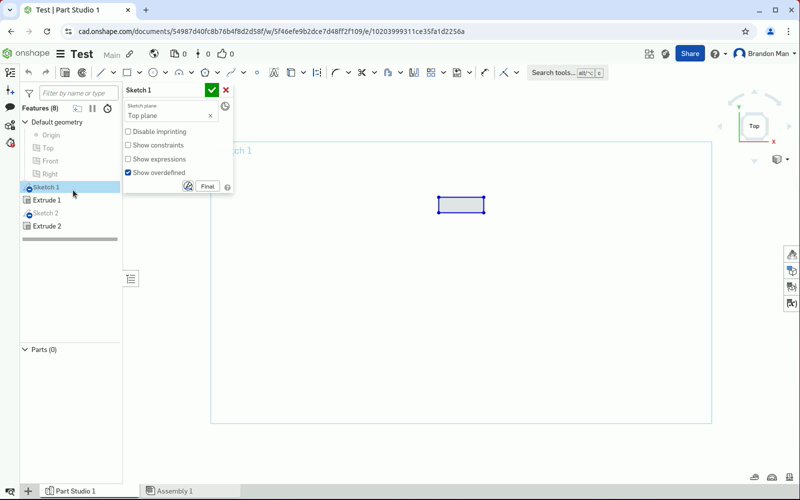
mouse_move(229, 92)
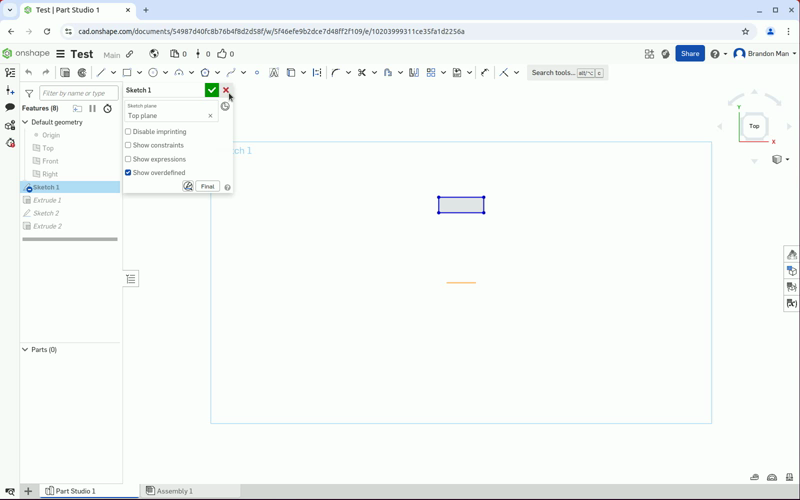
click(229, 92)
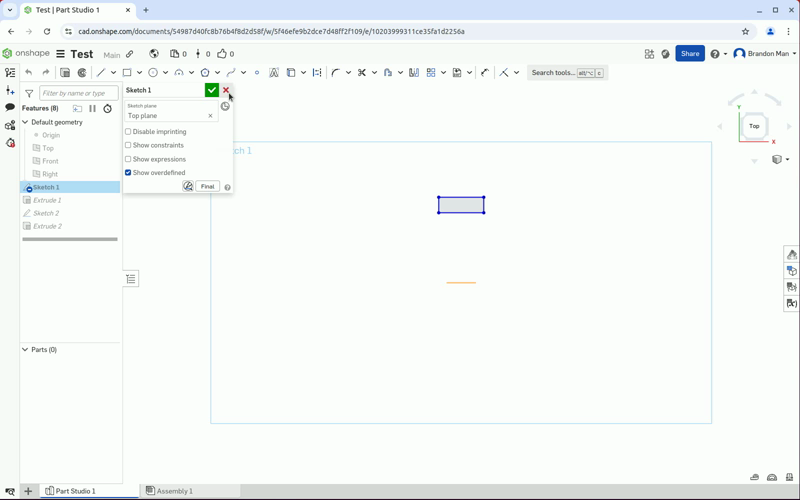
key(shift+s)
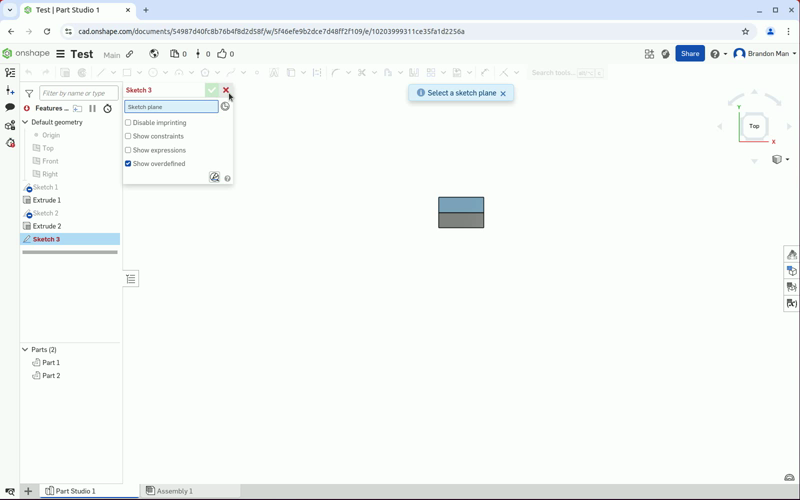
mouse_move(73, 150)
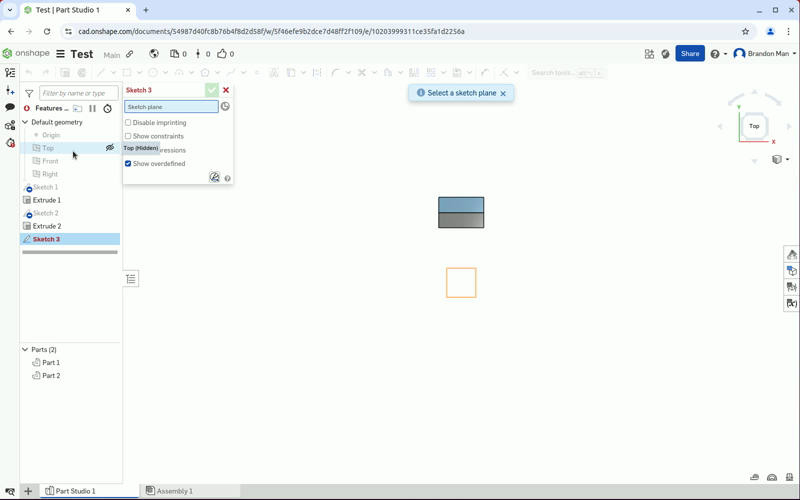
click(73, 150)
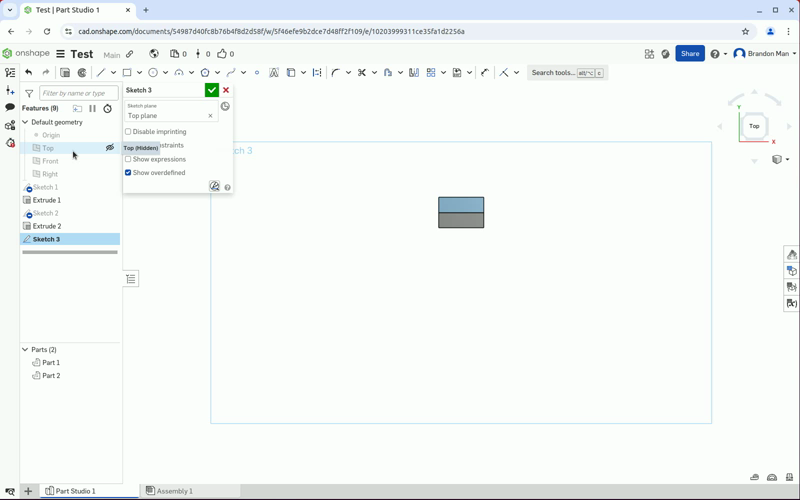
mouse_move(73, 352)
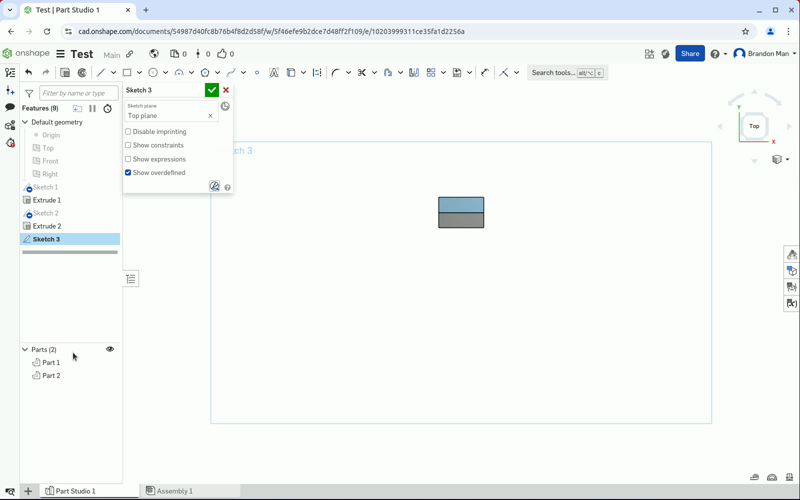
key(y)
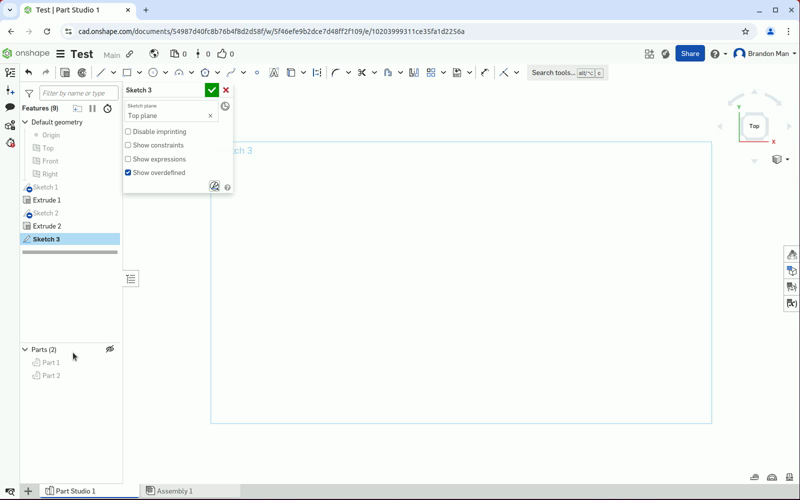
key(l)
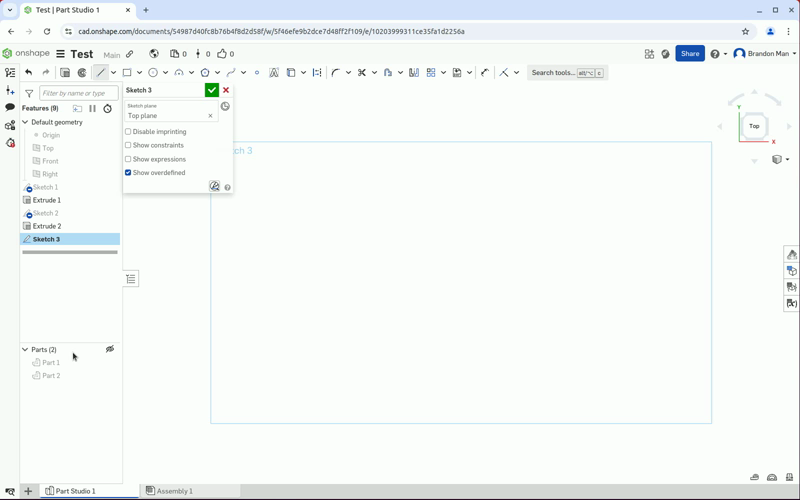
key_down(shift)
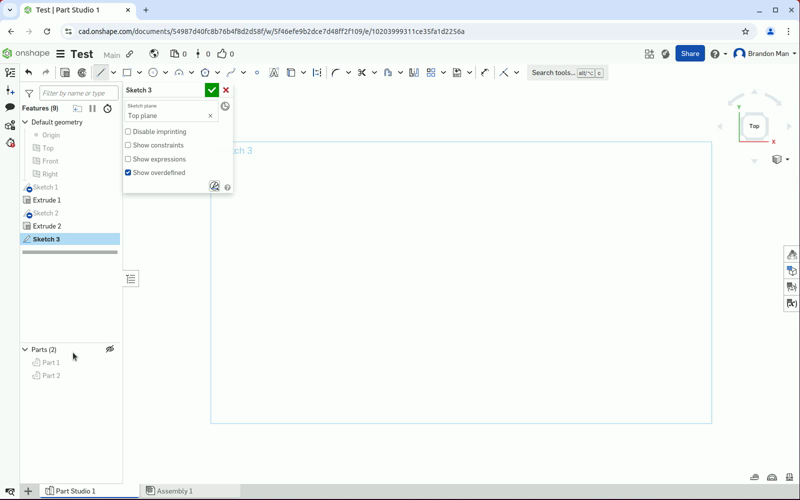
mouse_move(351, 353)
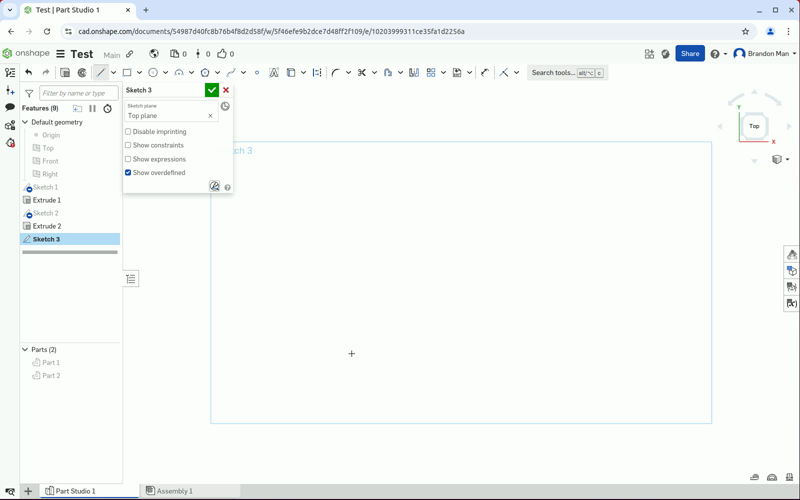
click(351, 353)
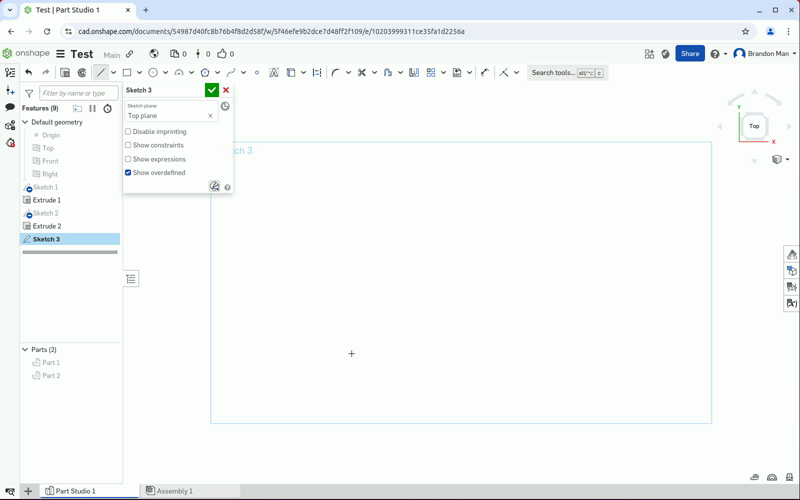
key_up(shift)
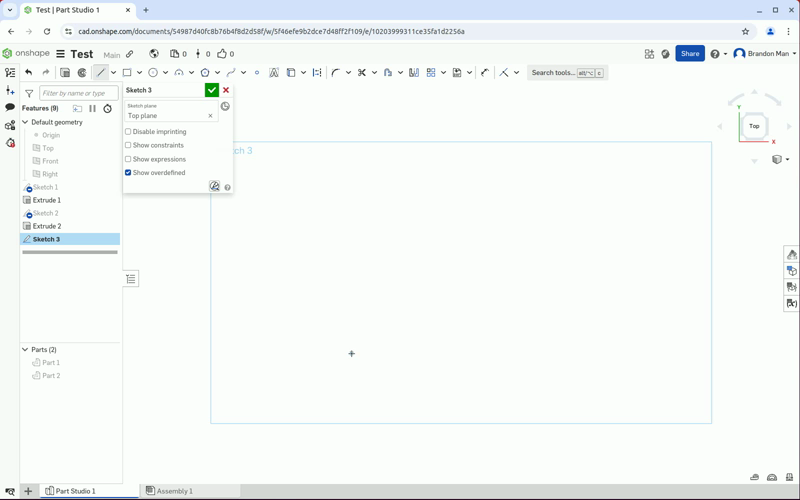
key_down(shift)
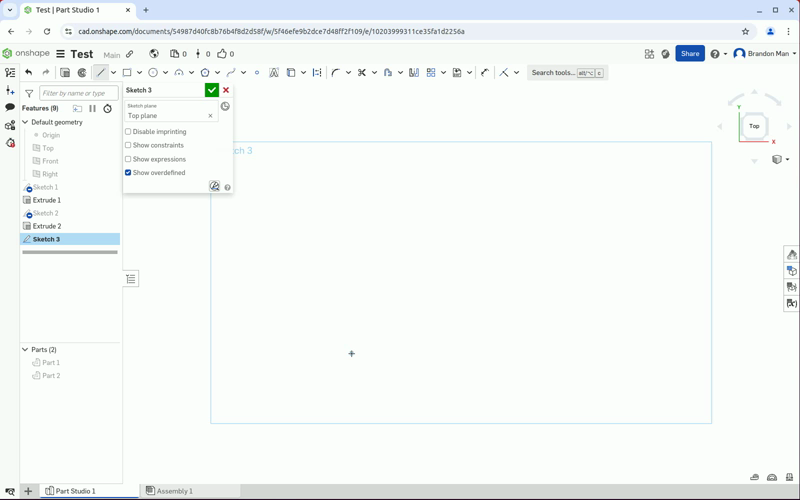
mouse_move(461, 353)
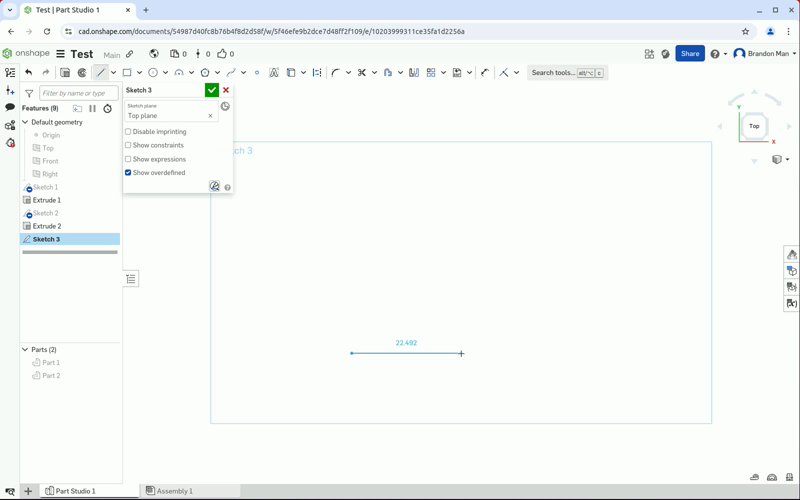
click(461, 353)
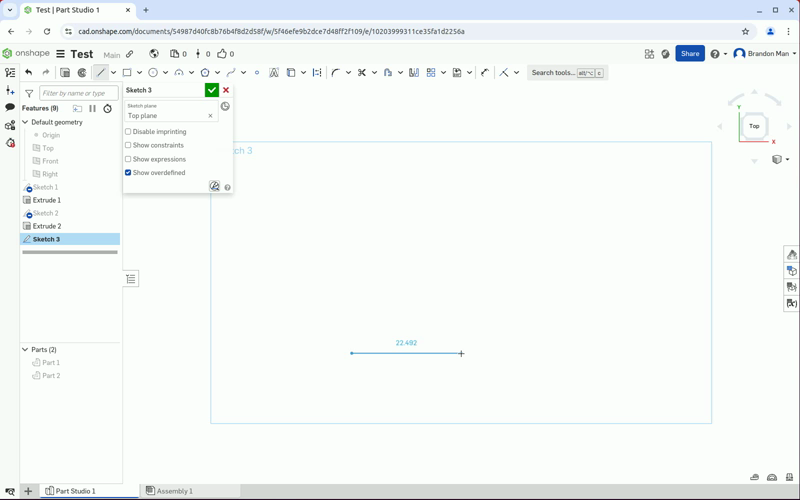
key_up(shift)
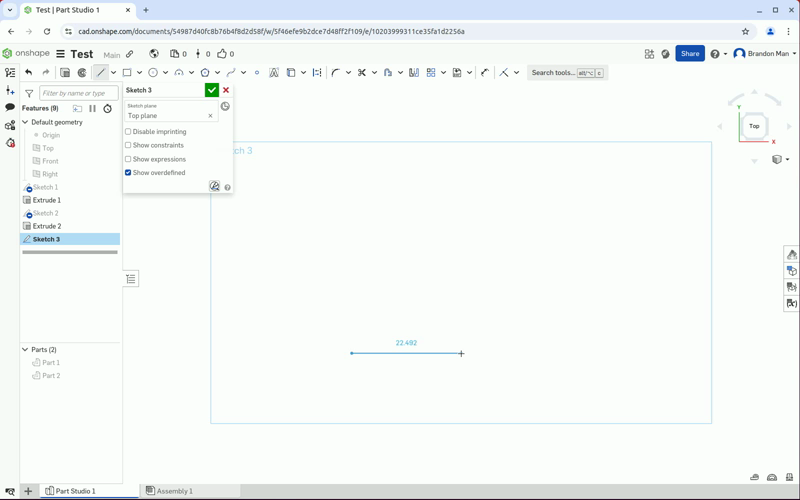
key_down(shift)
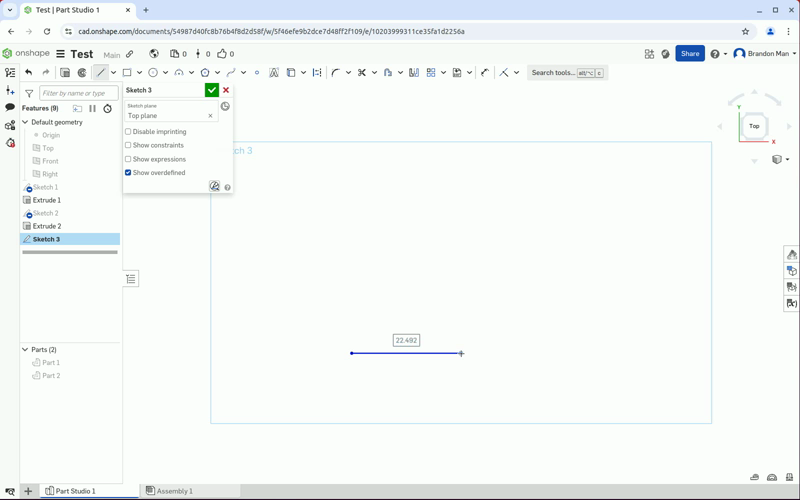
mouse_move(461, 282)
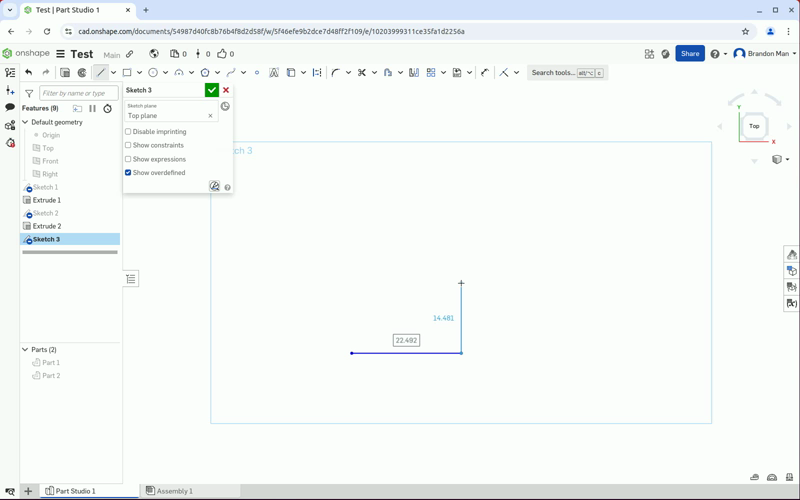
click(461, 282)
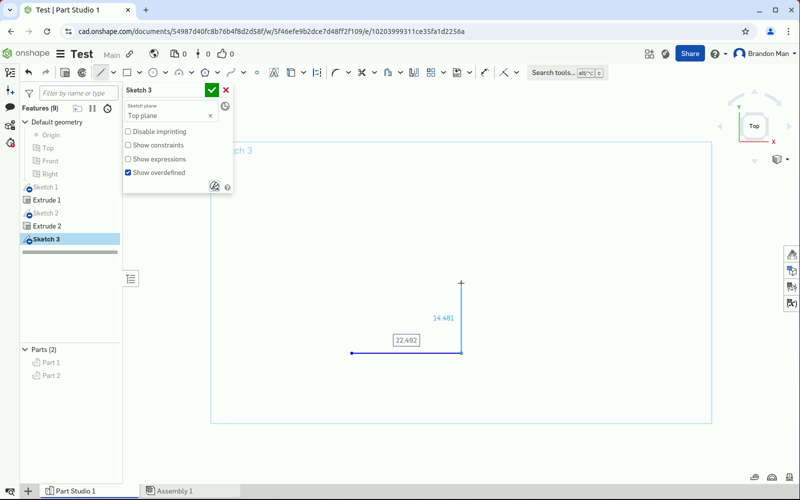
key_up(shift)
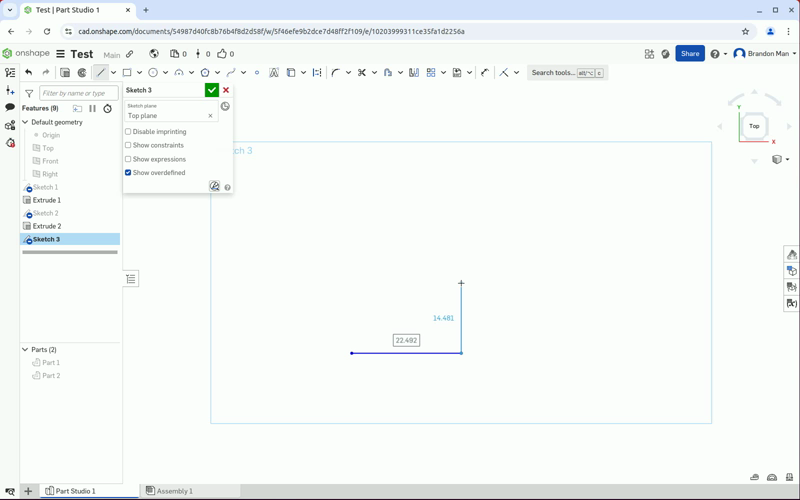
key_down(shift)
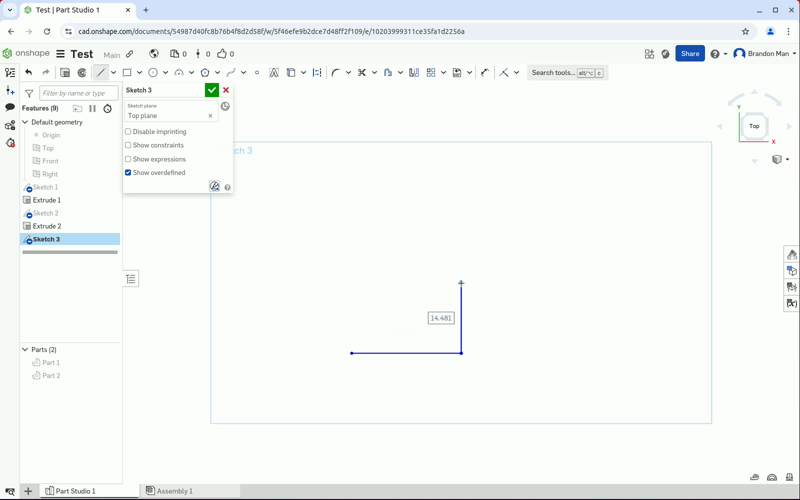
mouse_move(568, 282)
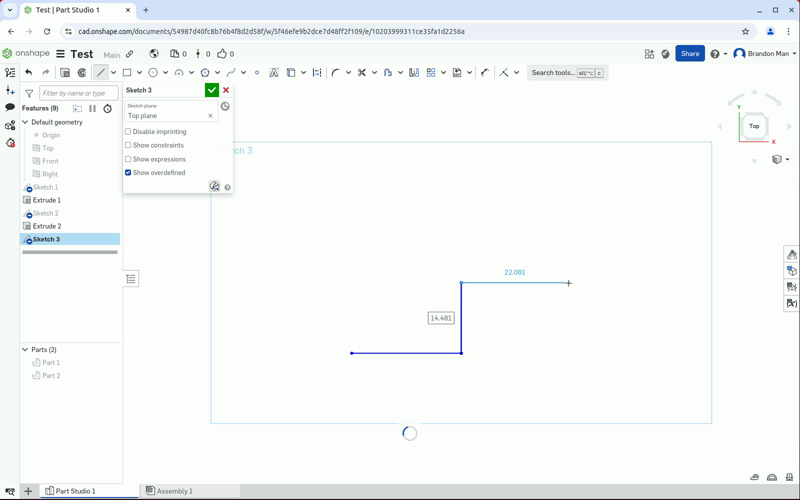
click(568, 282)
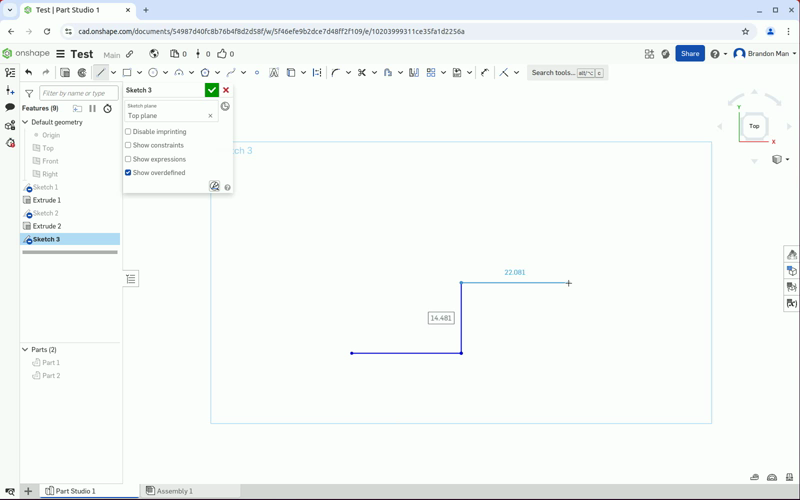
key_up(shift)
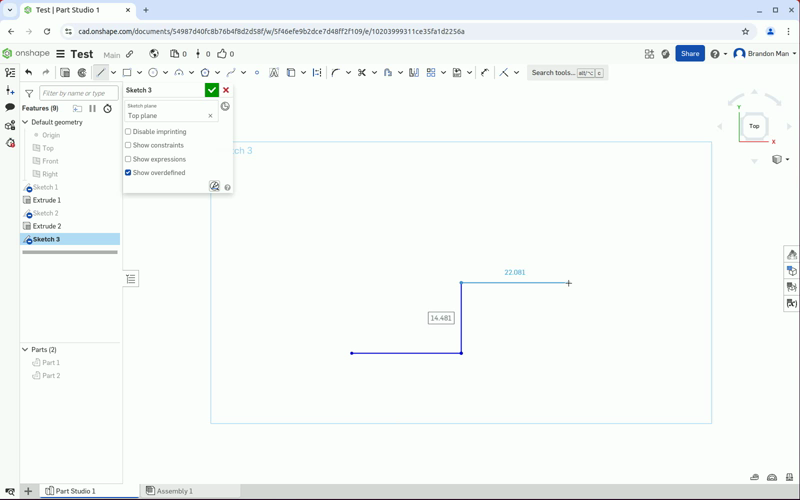
key_down(shift)
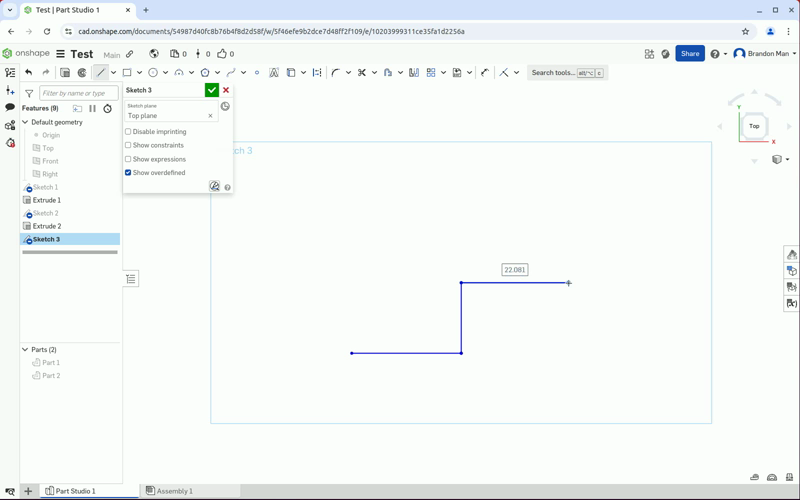
mouse_move(568, 213)
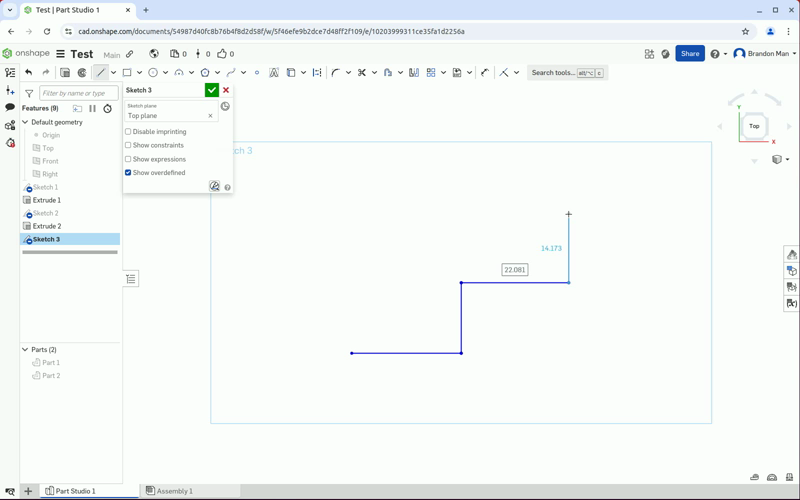
click(568, 213)
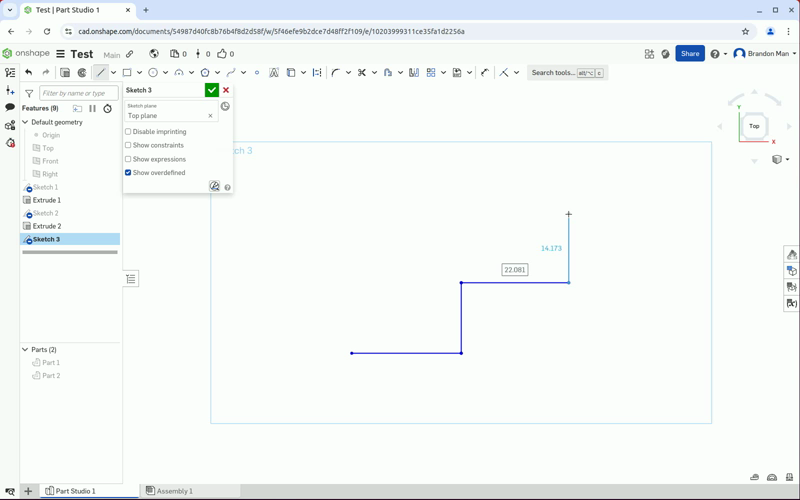
key_up(shift)
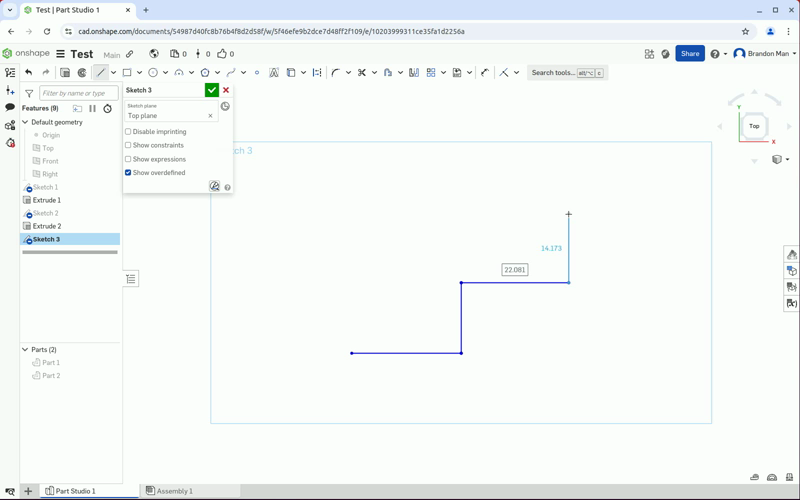
key_down(shift)
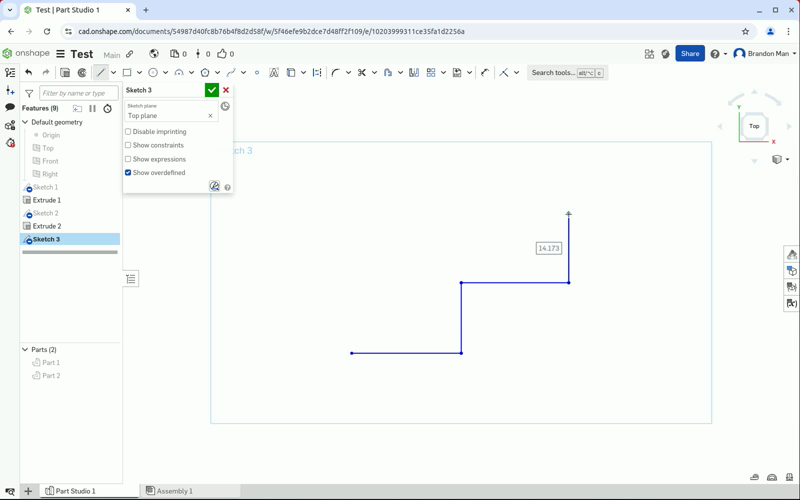
mouse_move(481, 213)
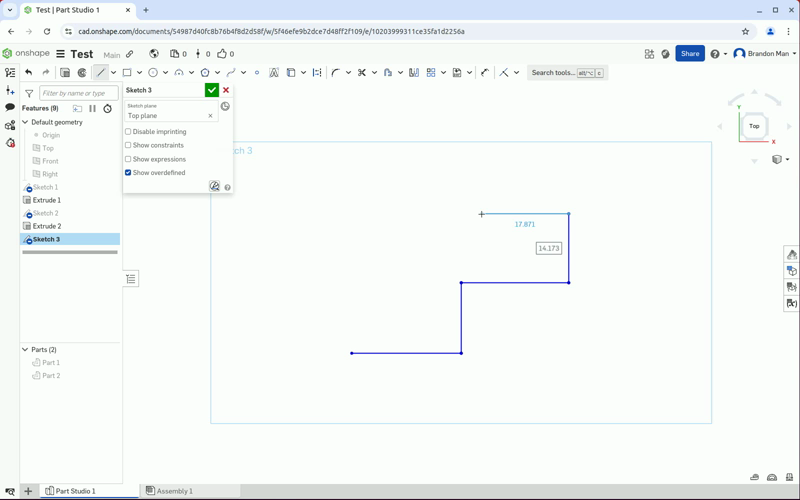
click(481, 213)
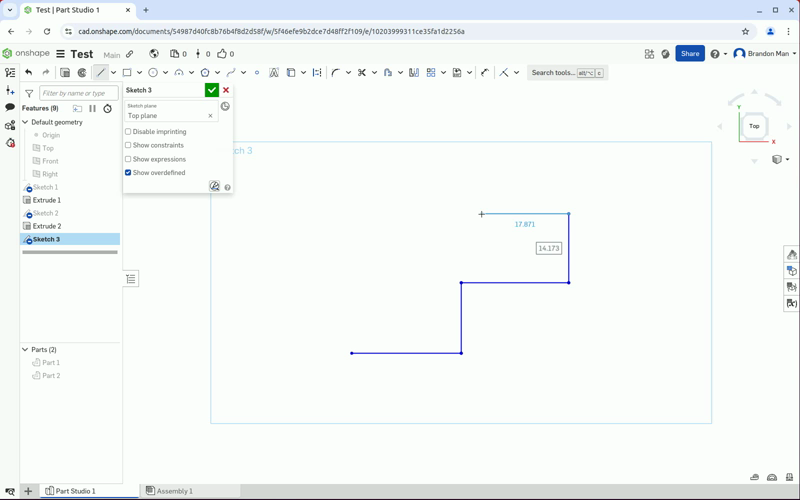
key_up(shift)
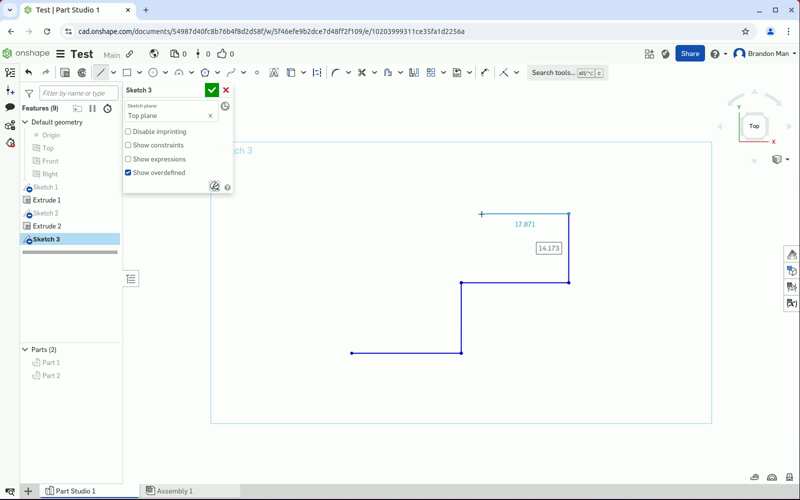
key_down(shift)
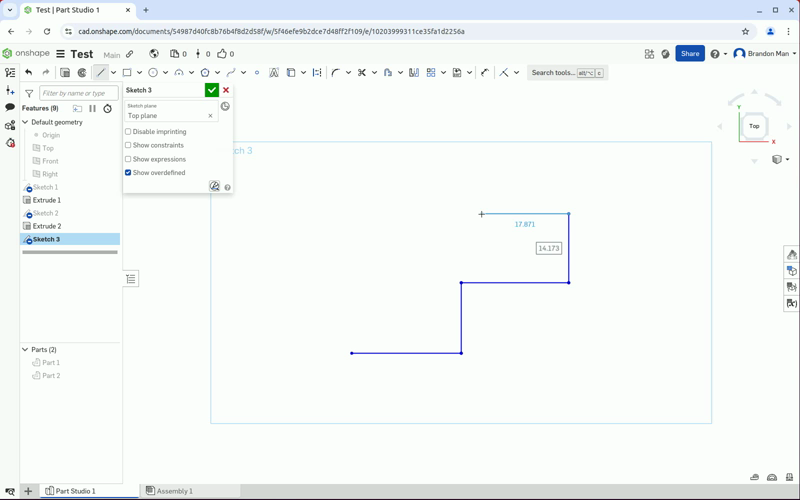
mouse_move(511, 213)
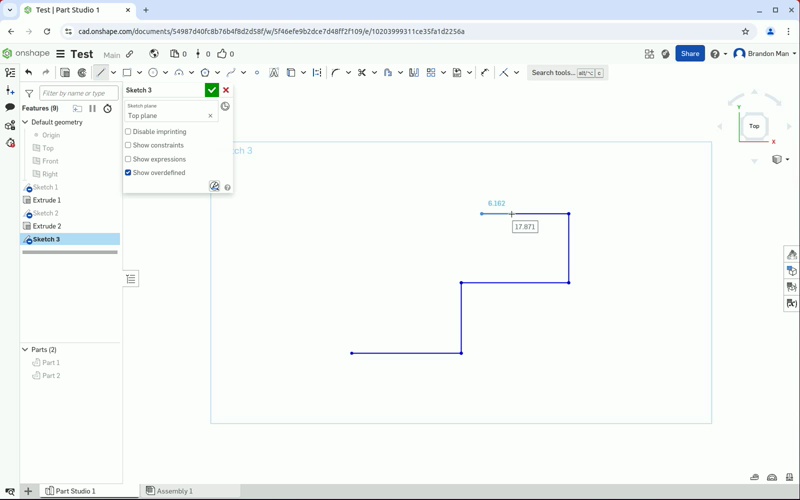
mouse_move(481, 227)
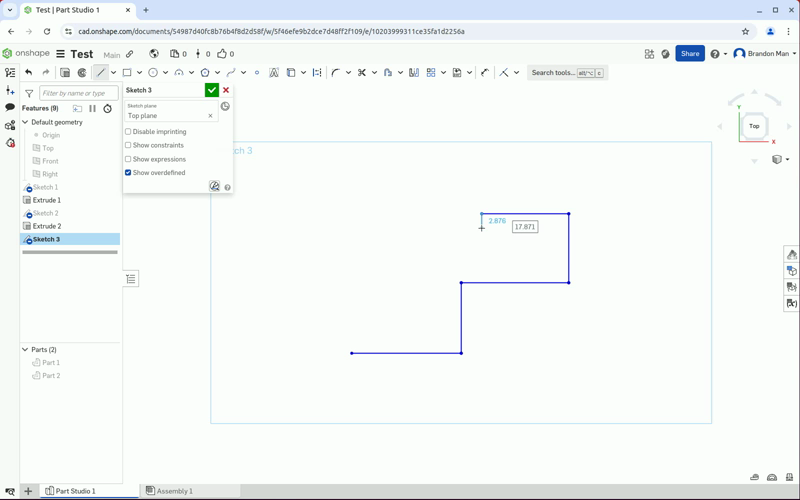
click(481, 227)
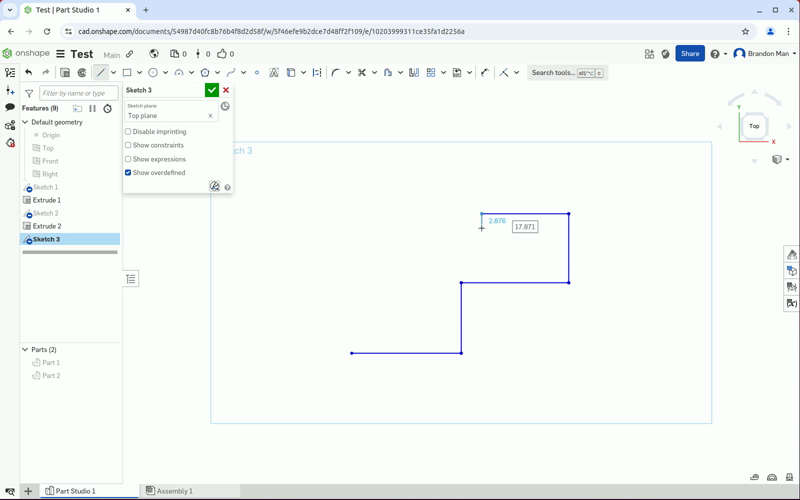
key_up(shift)
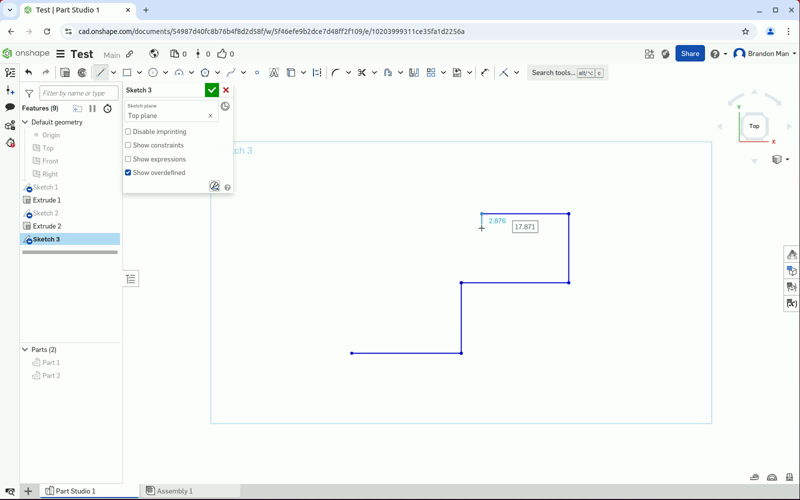
key_down(shift)
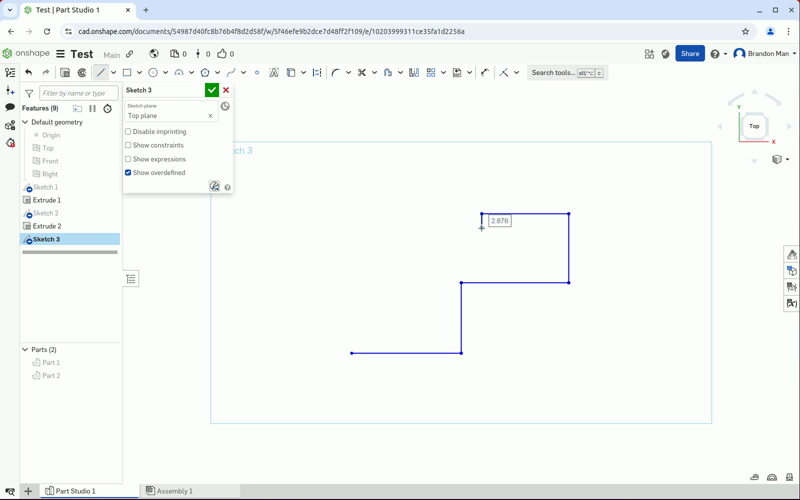
mouse_move(511, 227)
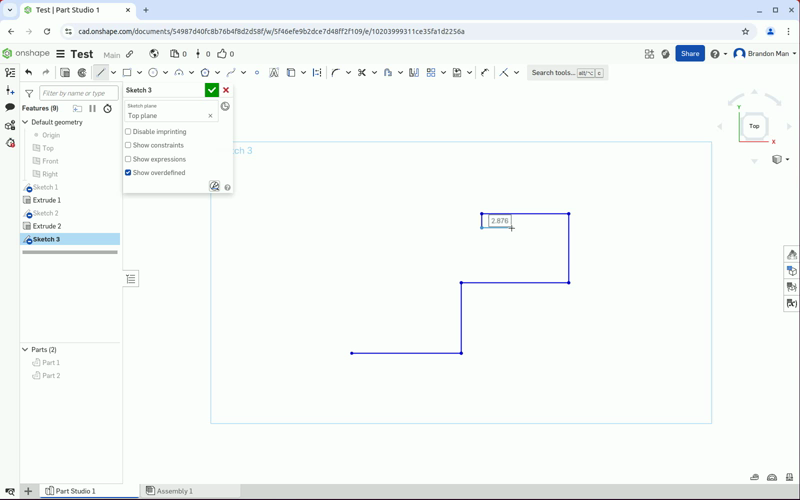
mouse_move(438, 227)
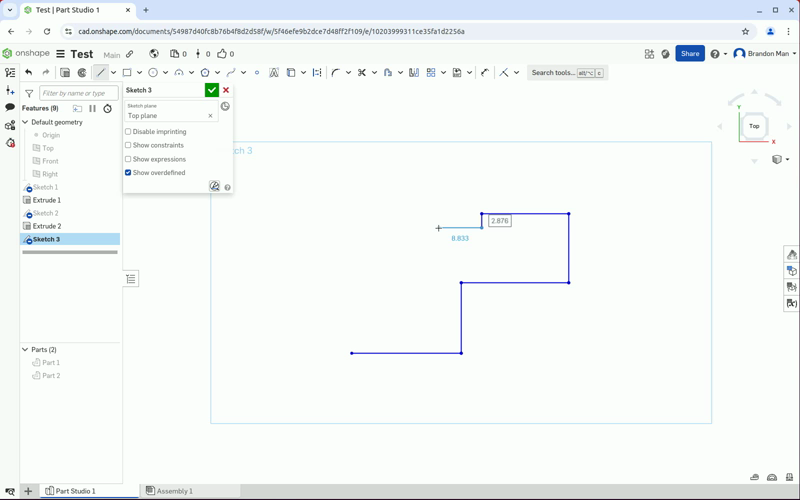
click(438, 227)
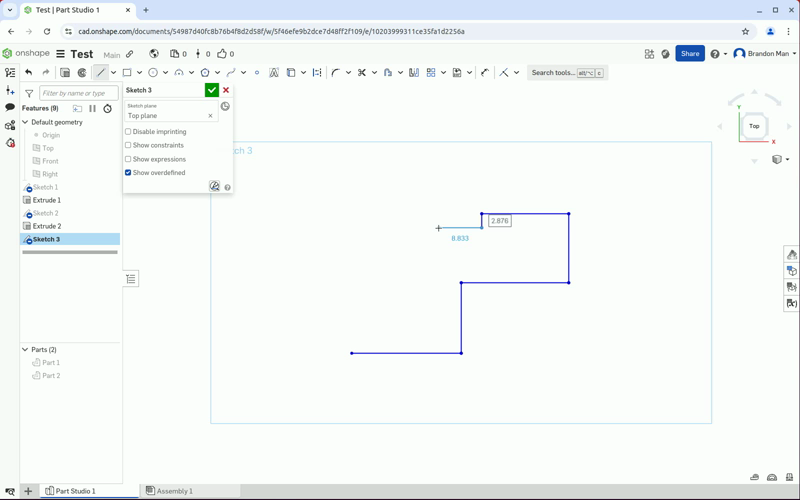
key_up(shift)
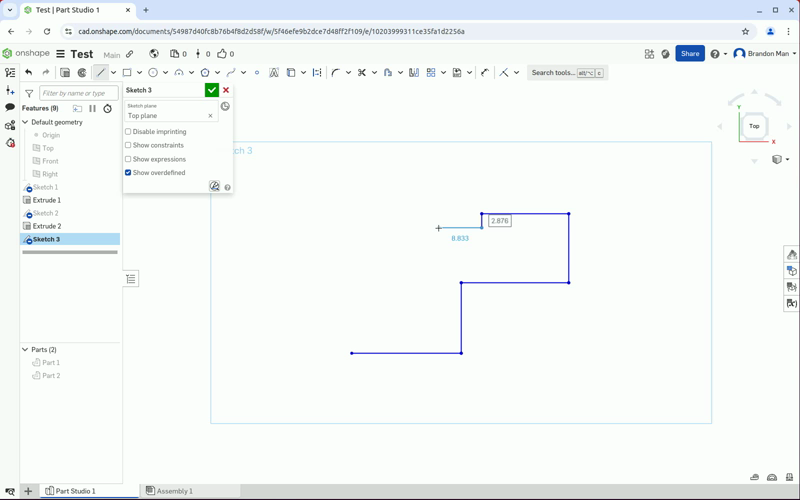
key_down(shift)
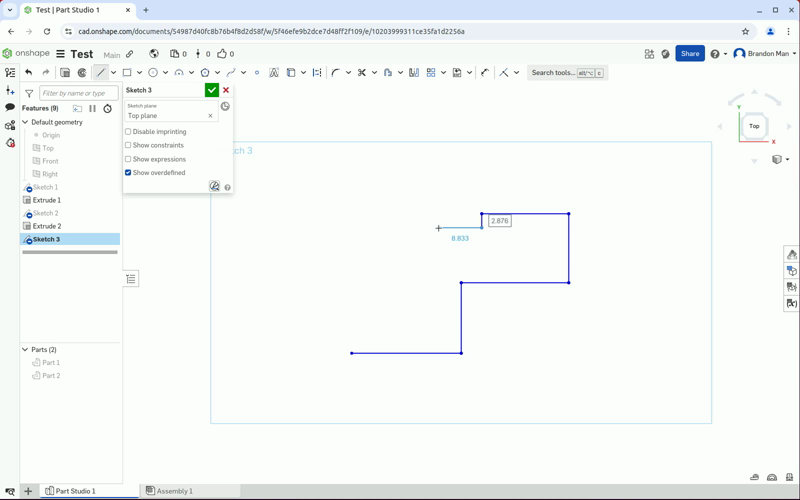
mouse_move(468, 227)
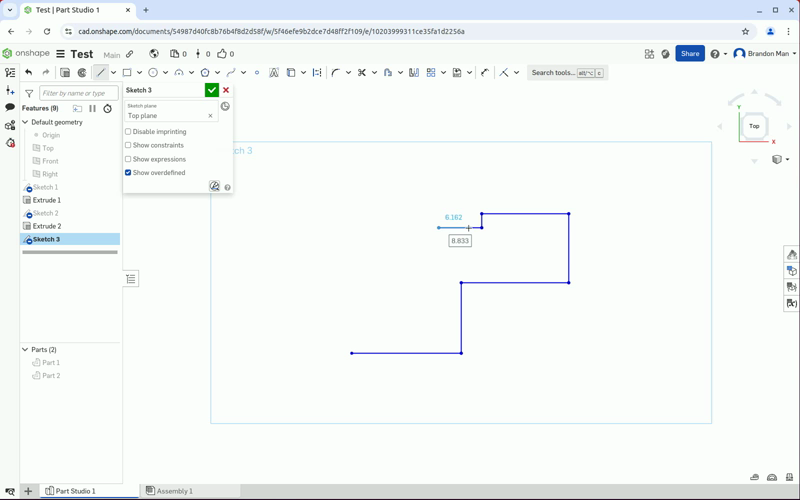
mouse_move(438, 213)
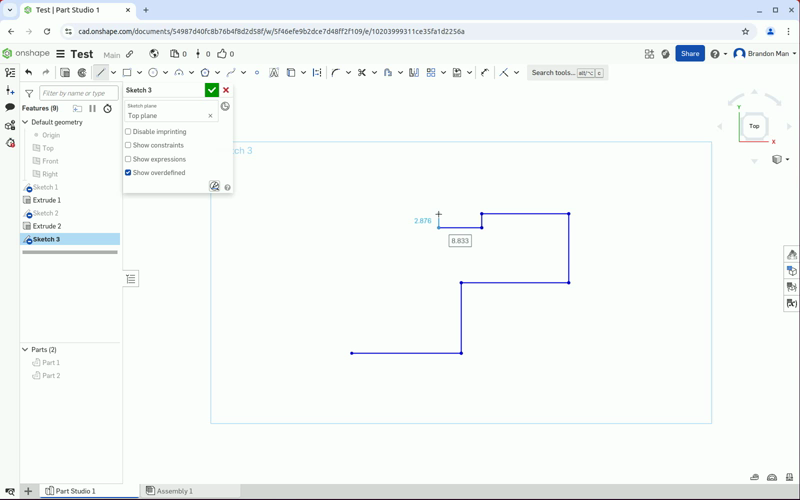
click(438, 213)
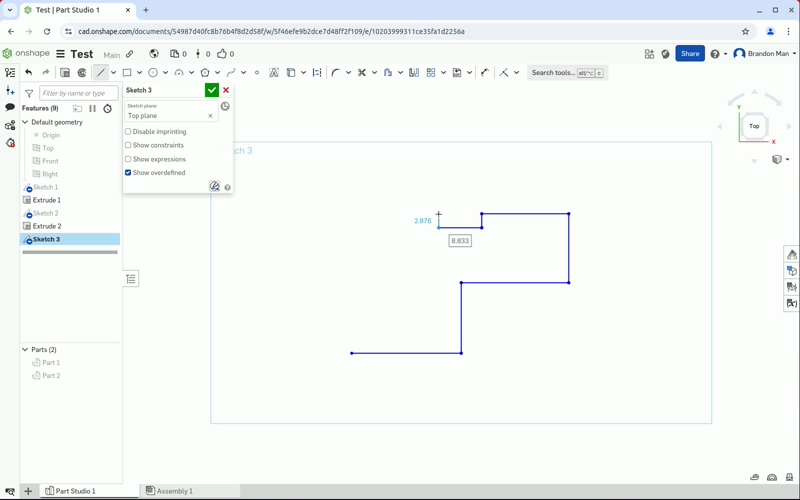
key_up(shift)
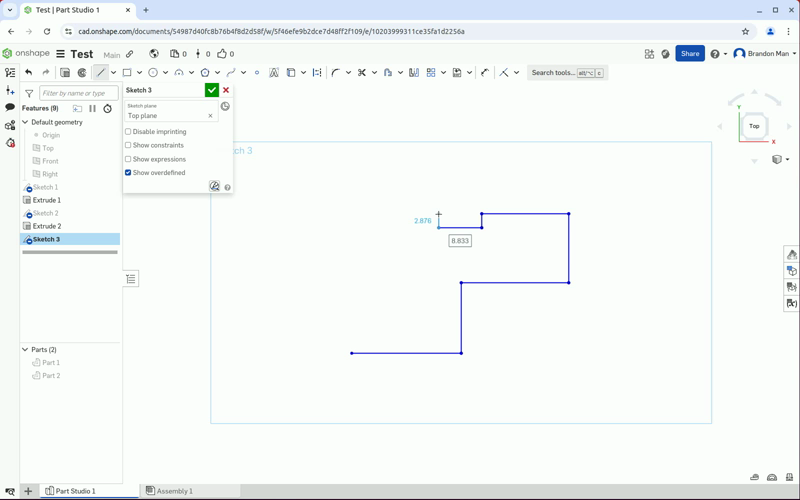
key_down(shift)
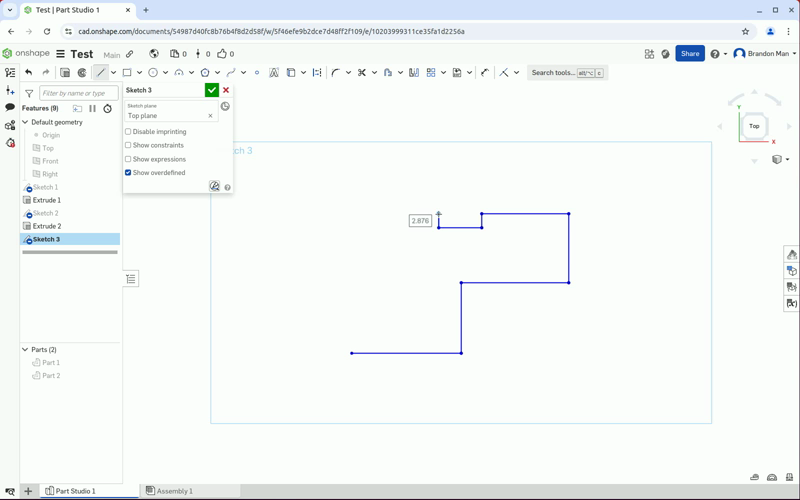
mouse_move(351, 213)
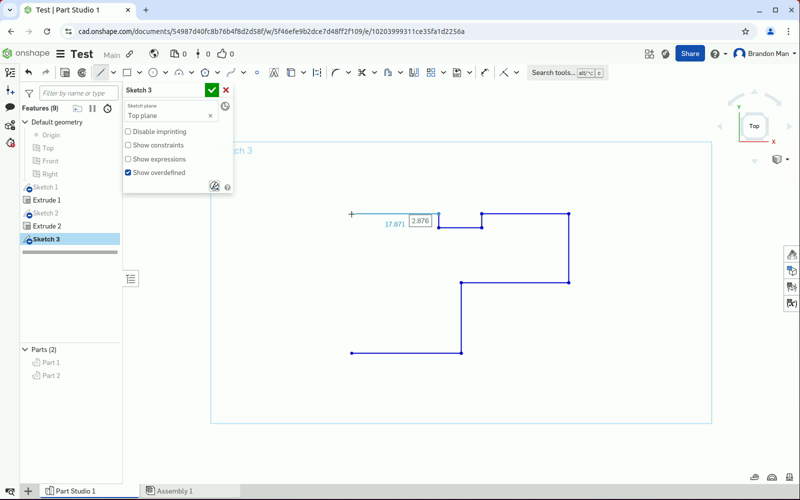
click(351, 213)
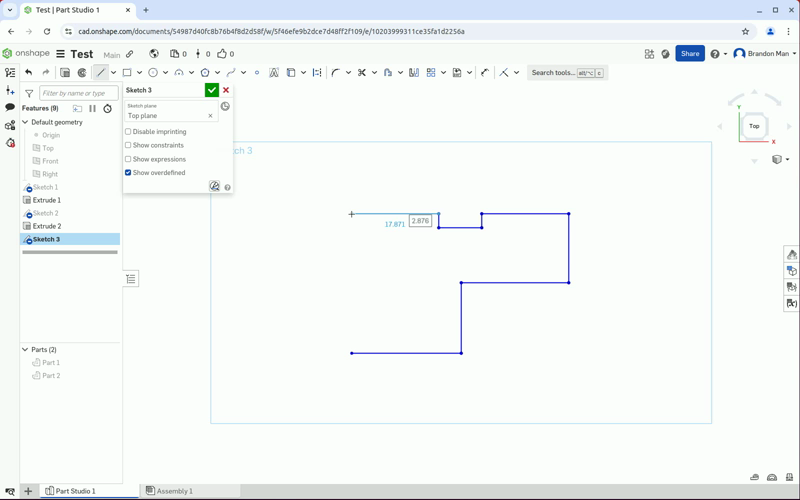
key_up(shift)
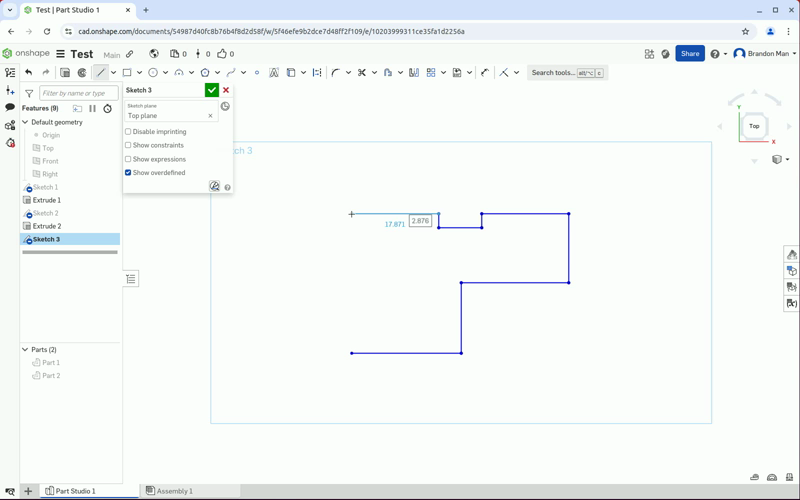
key_down(shift)
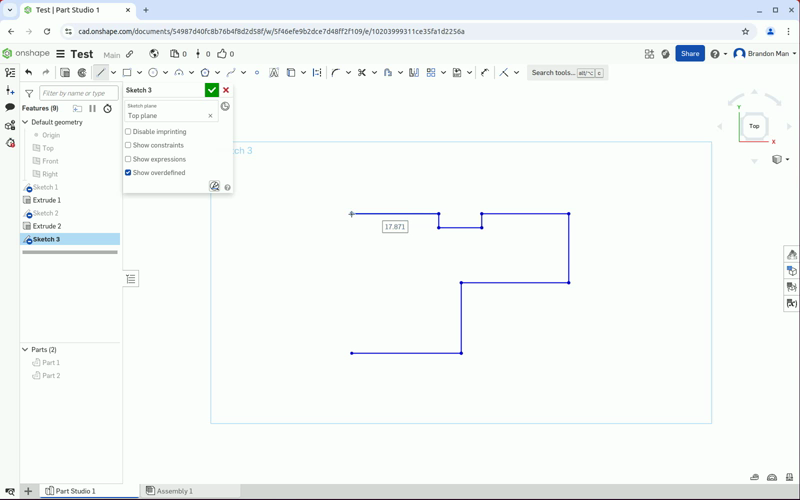
mouse_move(351, 353)
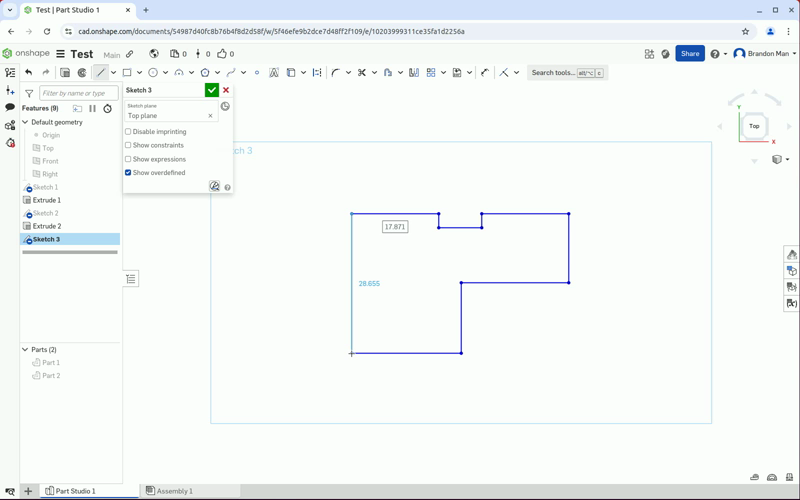
key_up(shift)
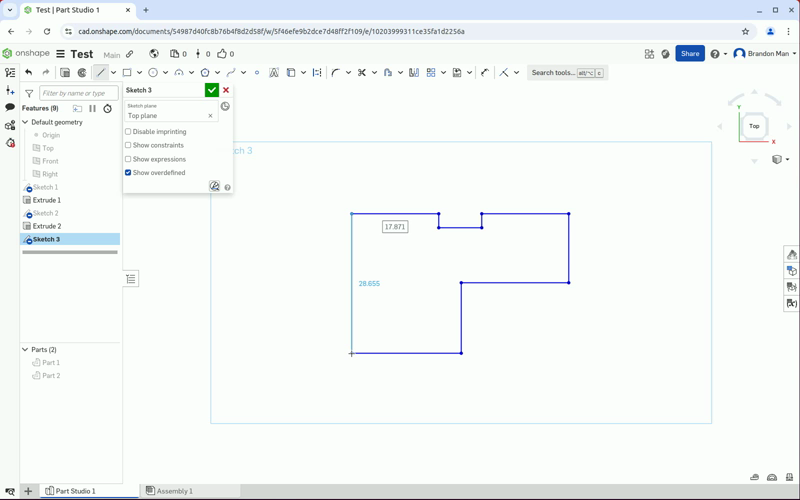
click(351, 353)
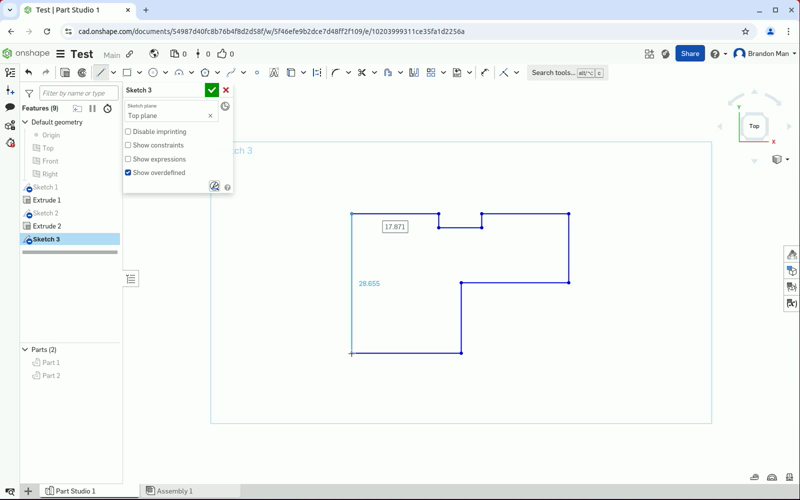
key(esc)
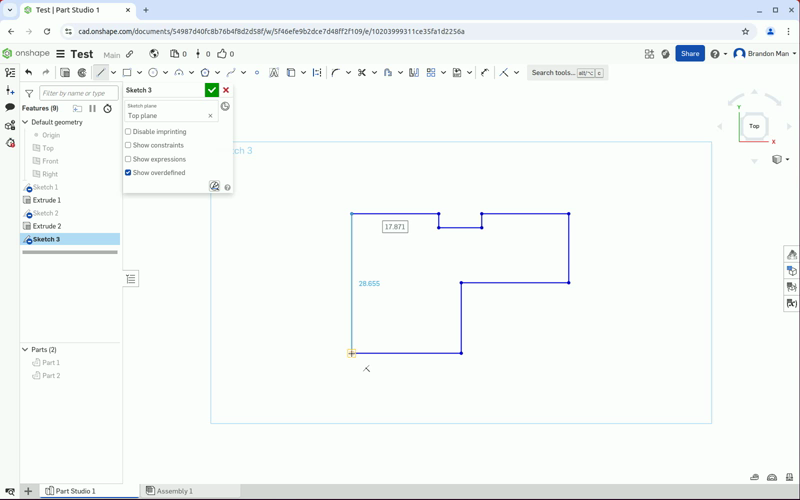
mouse_move(550, 264)
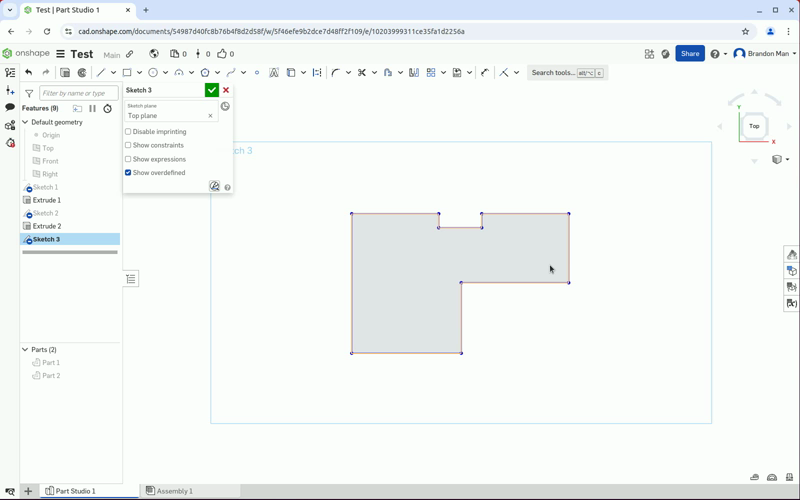
click(550, 264)
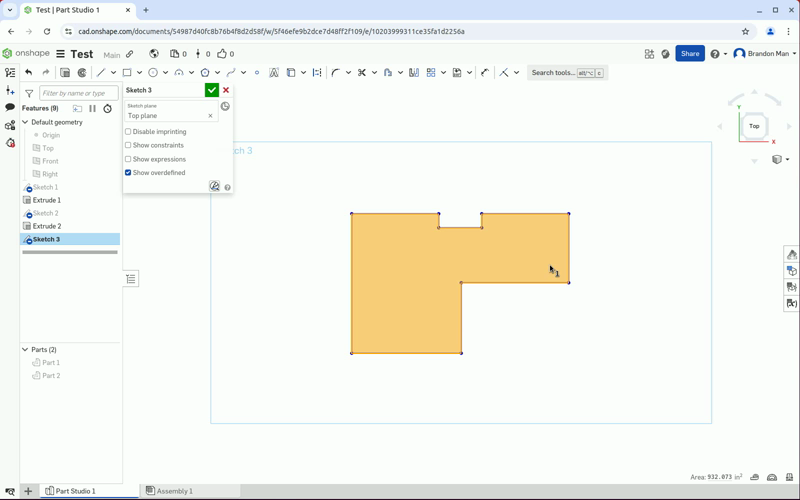
mouse_move(73, 352)
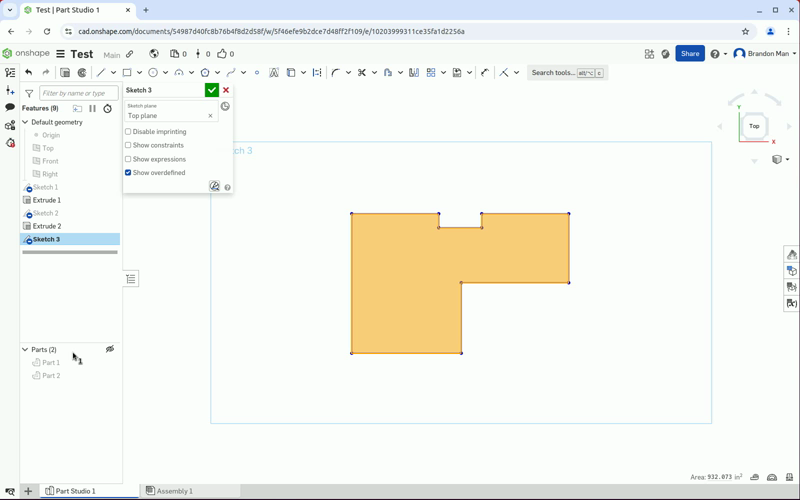
key(shift+y)
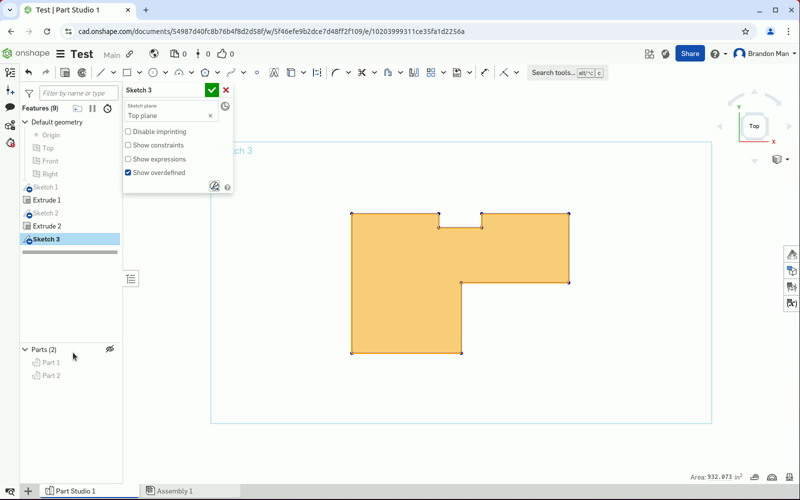
key(shift+e)
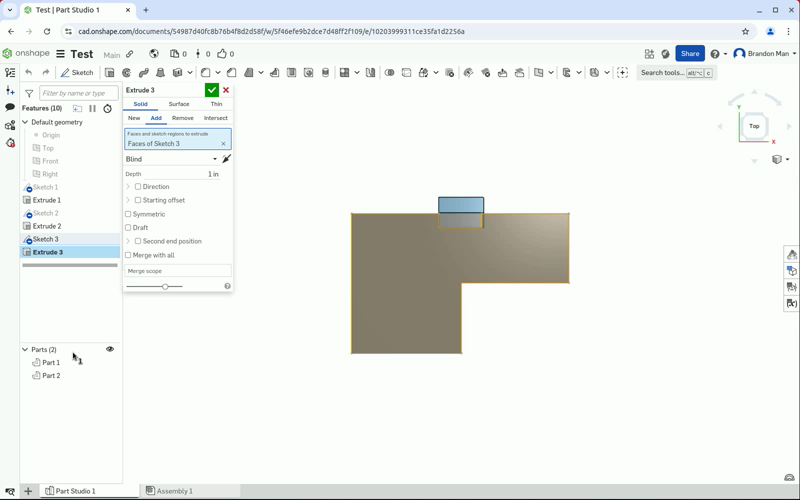
mouse_move(143, 106)
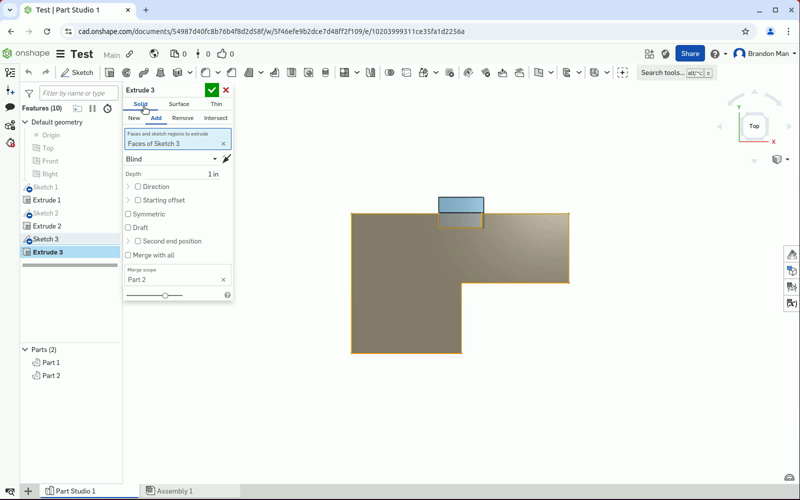
click(143, 106)
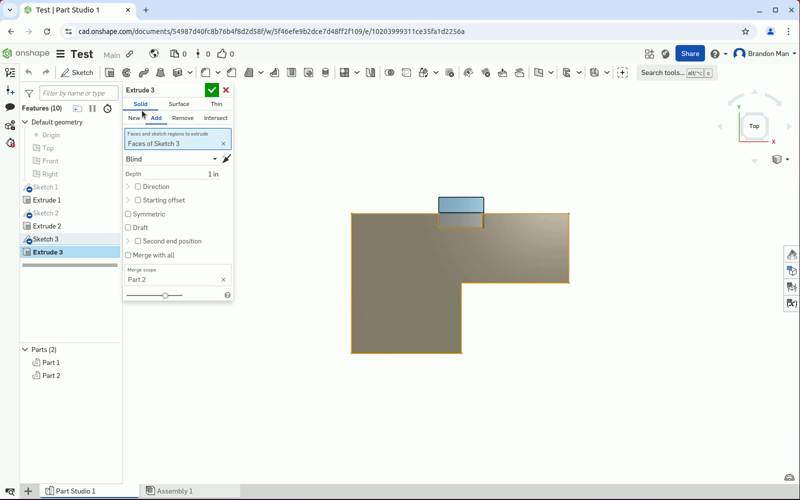
mouse_move(137, 120)
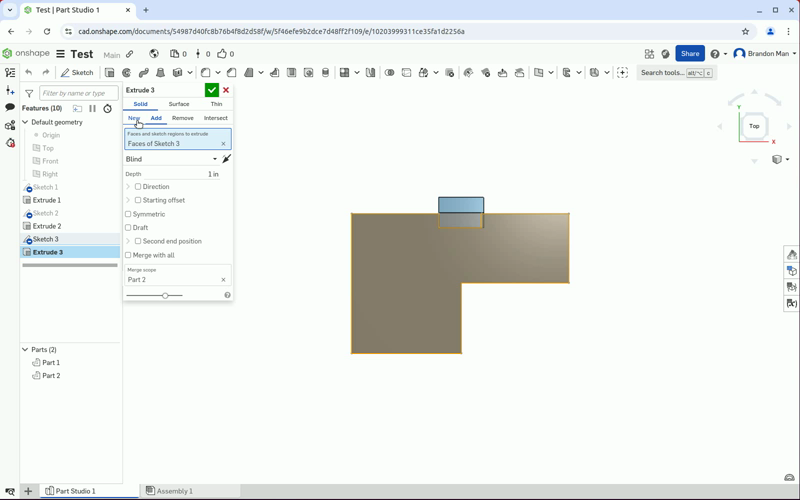
click(137, 120)
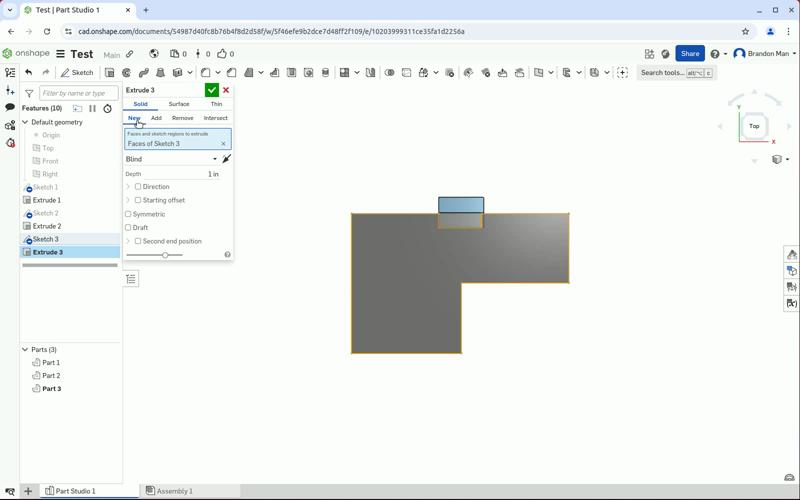
key(tab, 4)
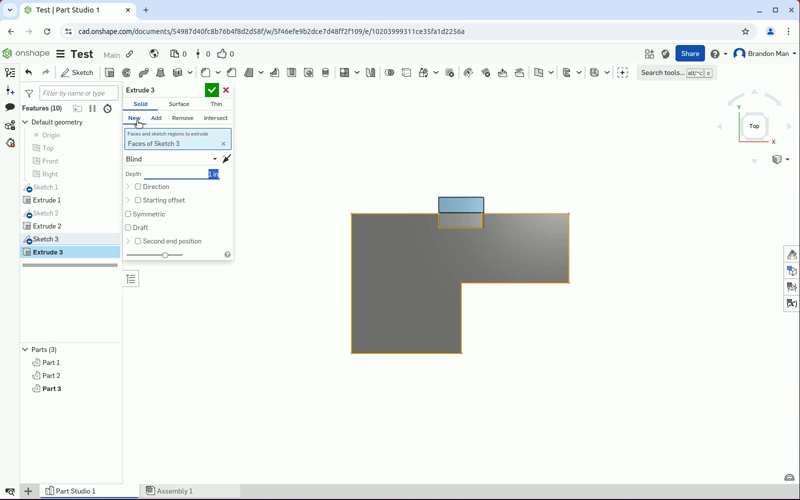
text(8.425)
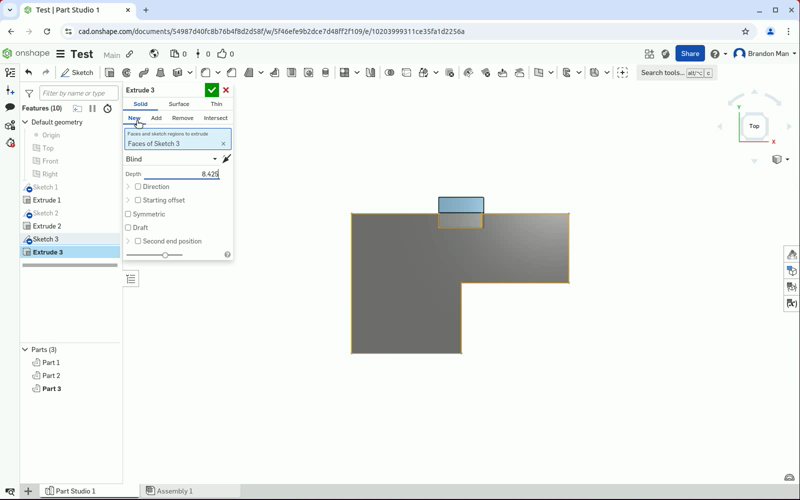
key(enter)
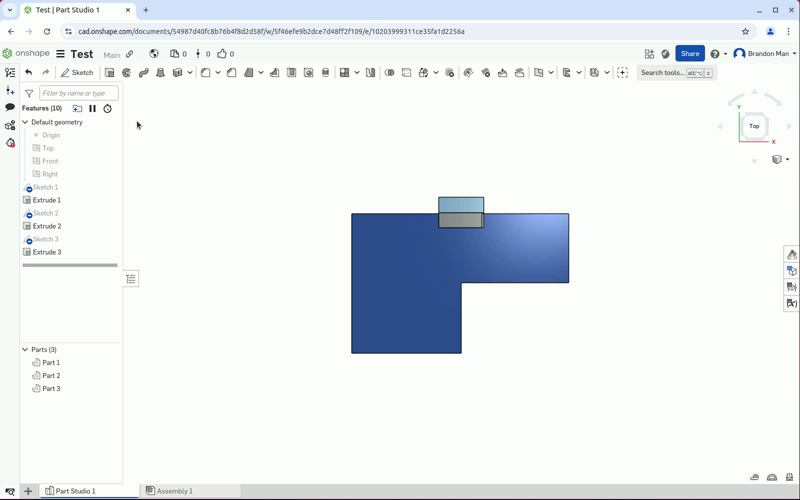
key(shift+h)
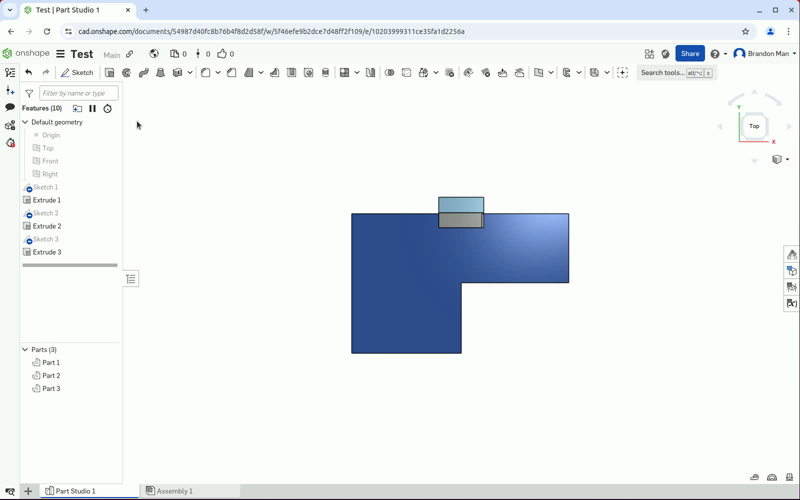
key(shift+h)
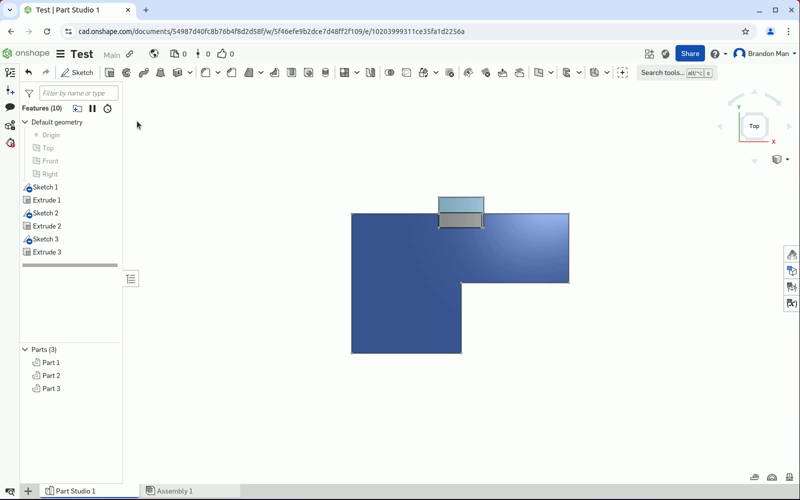
key(shift+7)
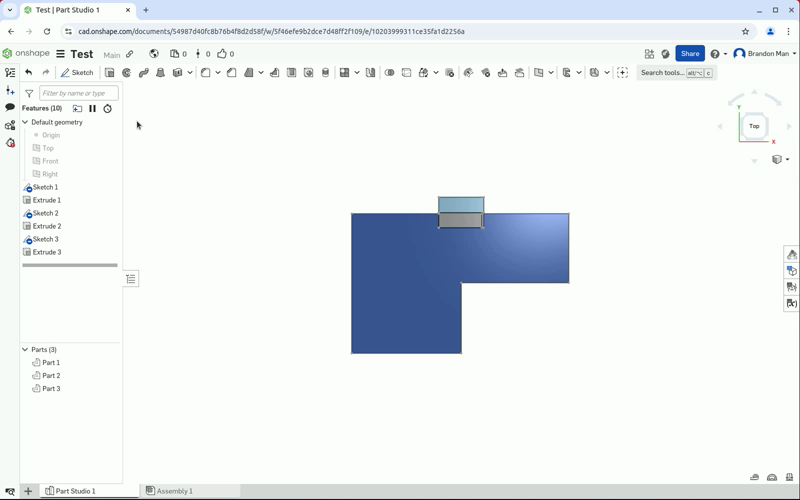
key(up, 3)
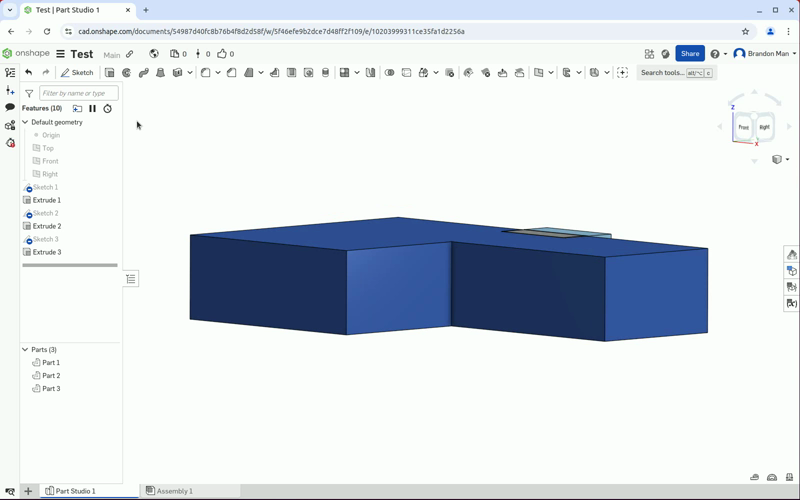
key(left, 3)
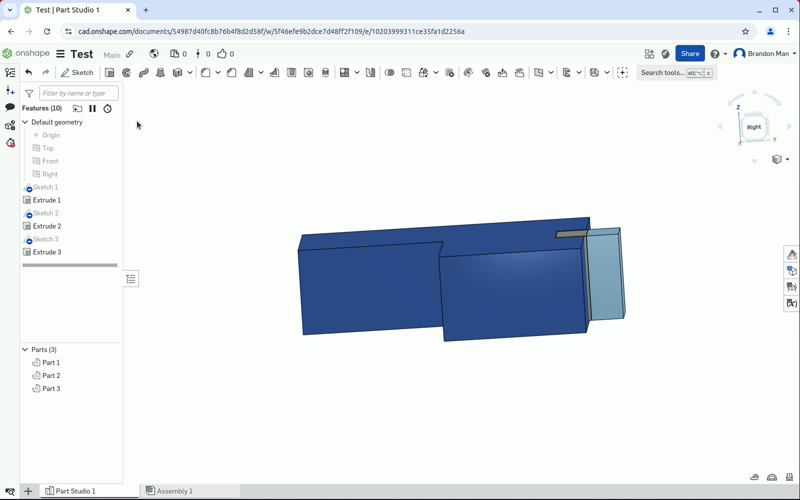
key(right, 3)
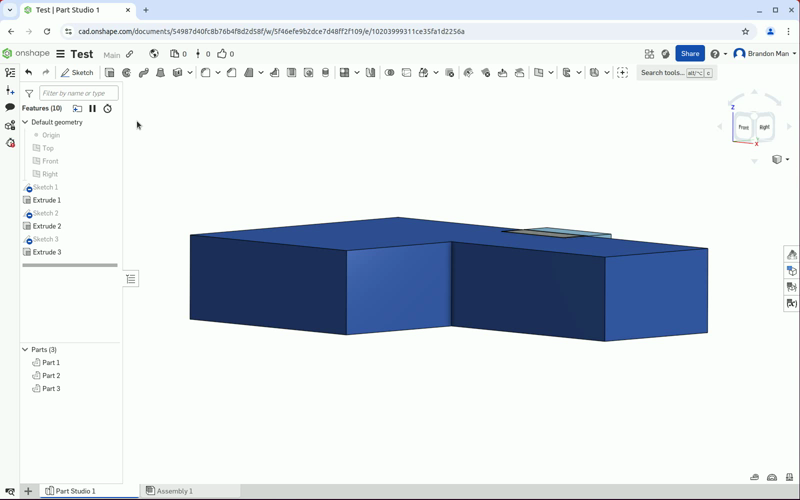
key(down, 3)
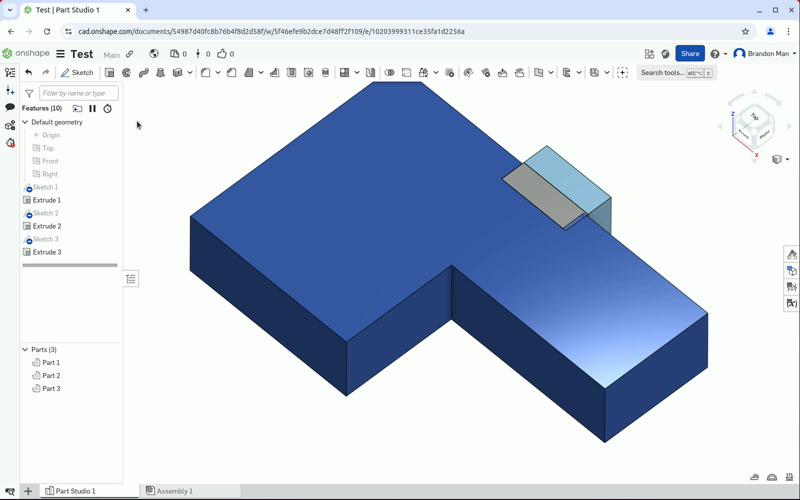
mouse_move(73, 189)
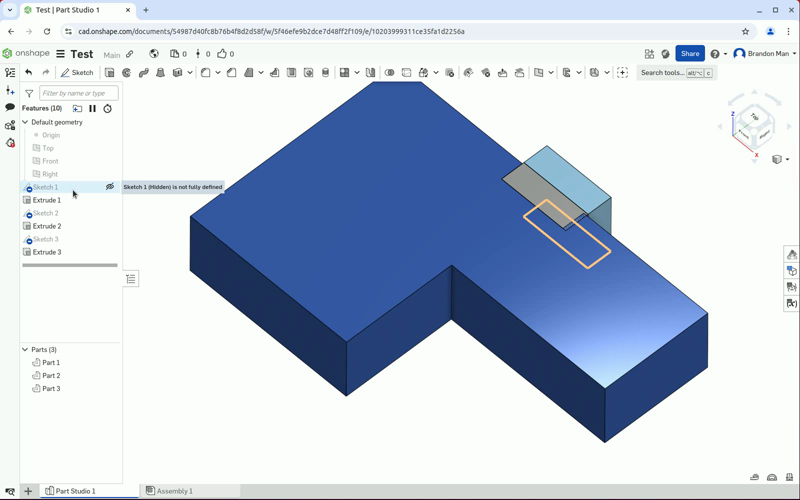
click(73, 189)